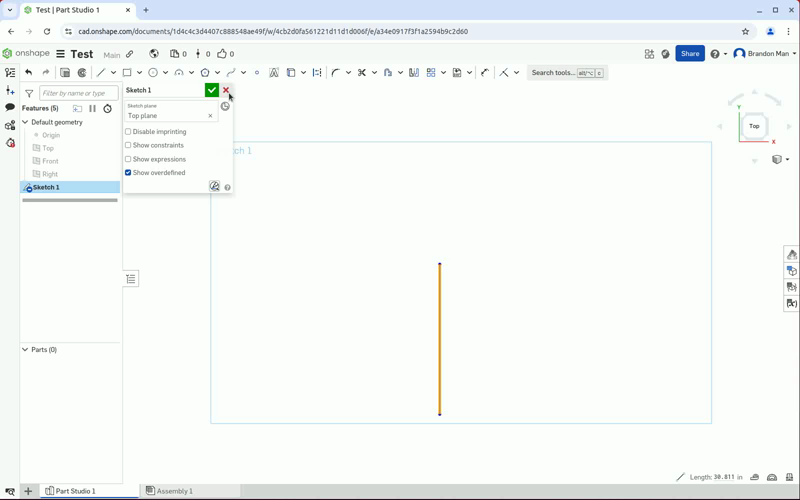
key(shift+h)
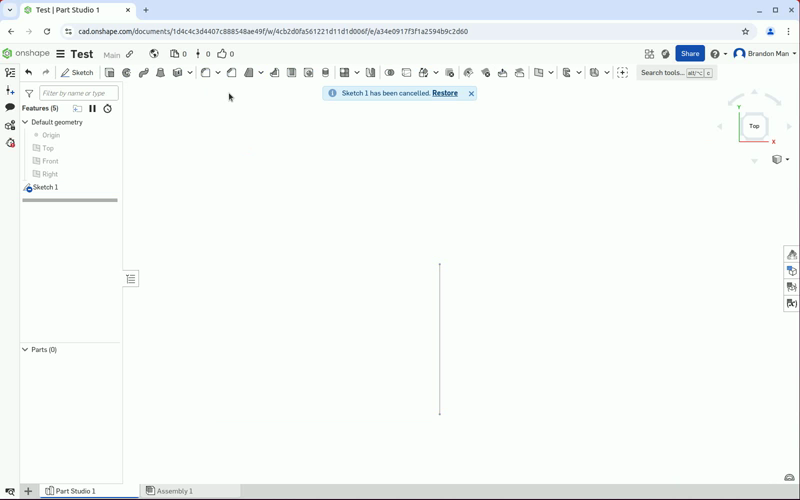
key(shift+s)
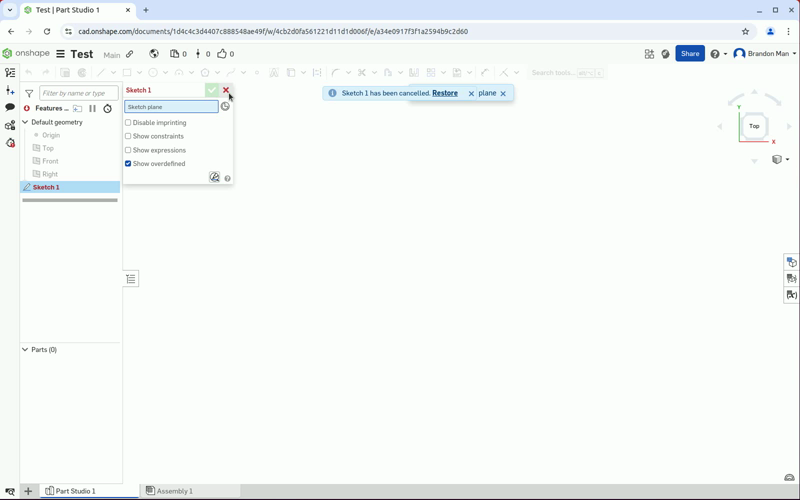
mouse_move(73, 150)
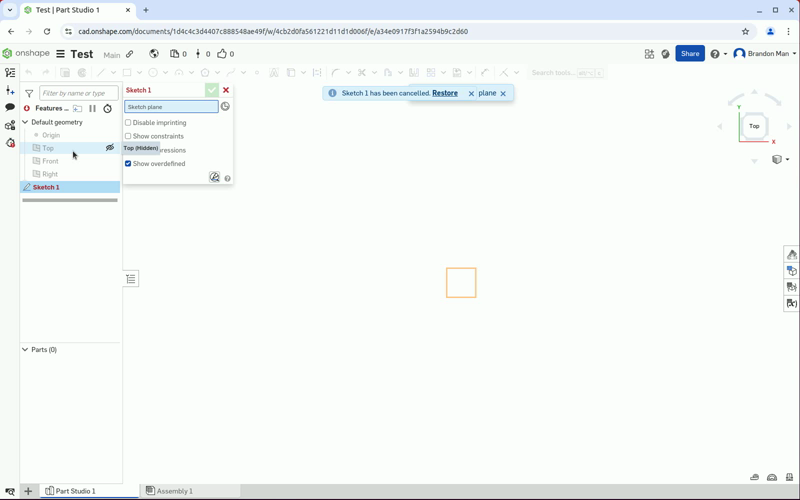
click(73, 150)
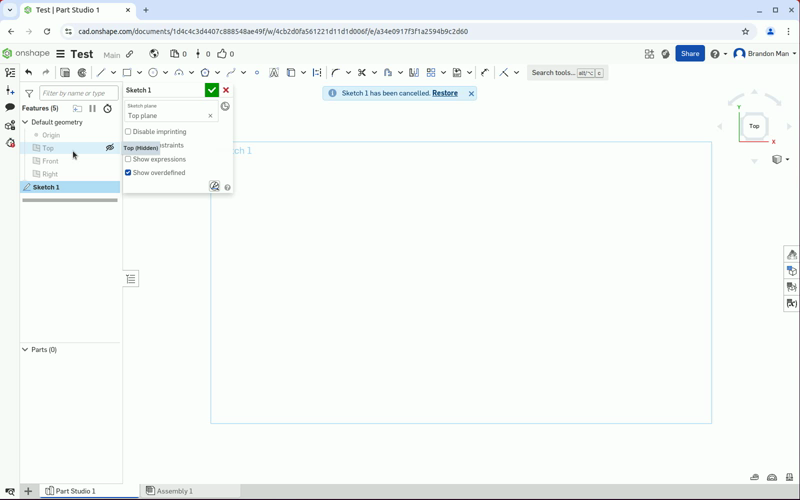
mouse_move(73, 352)
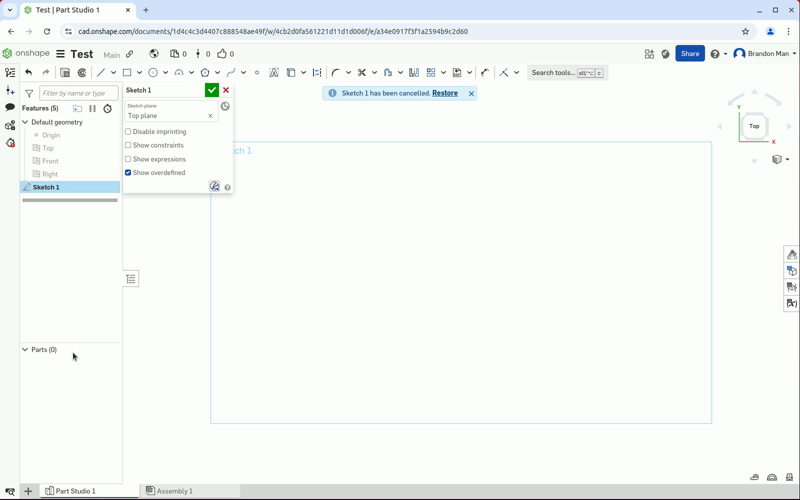
key(y)
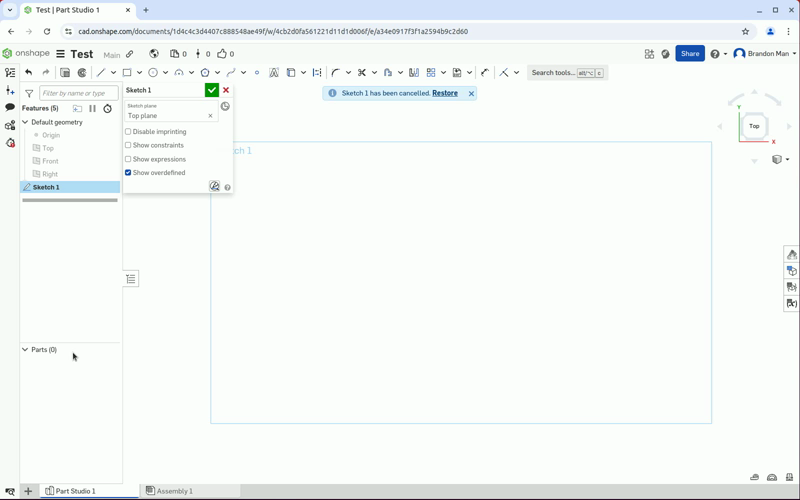
key(l)
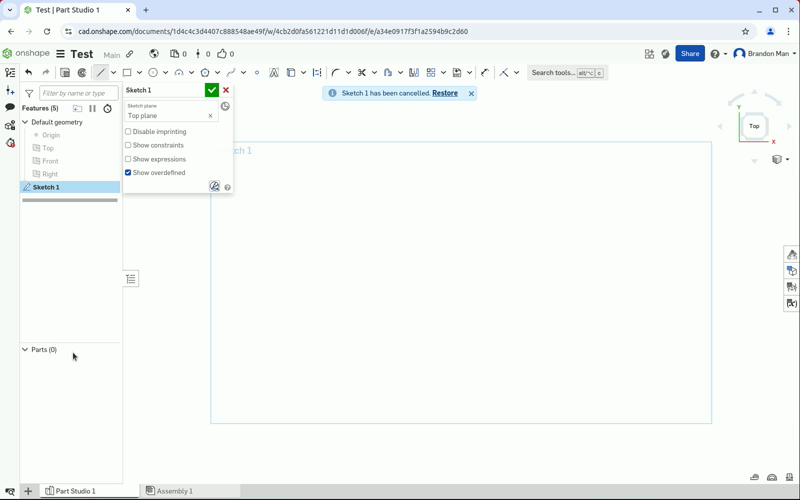
key_down(shift)
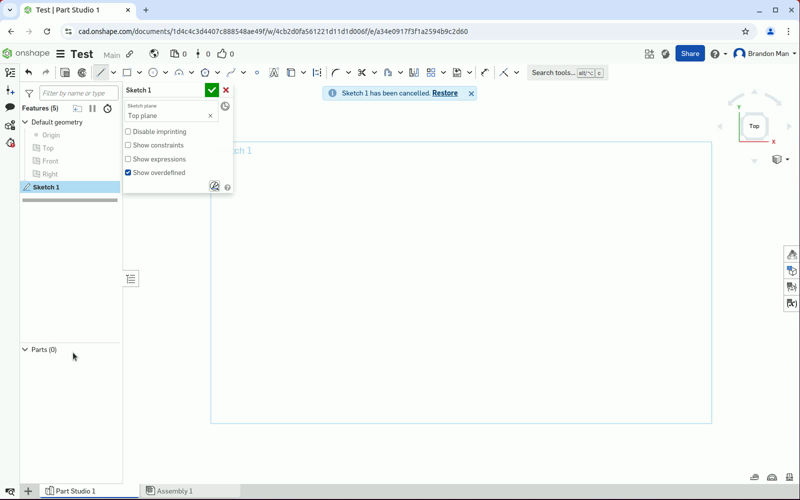
mouse_move(348, 339)
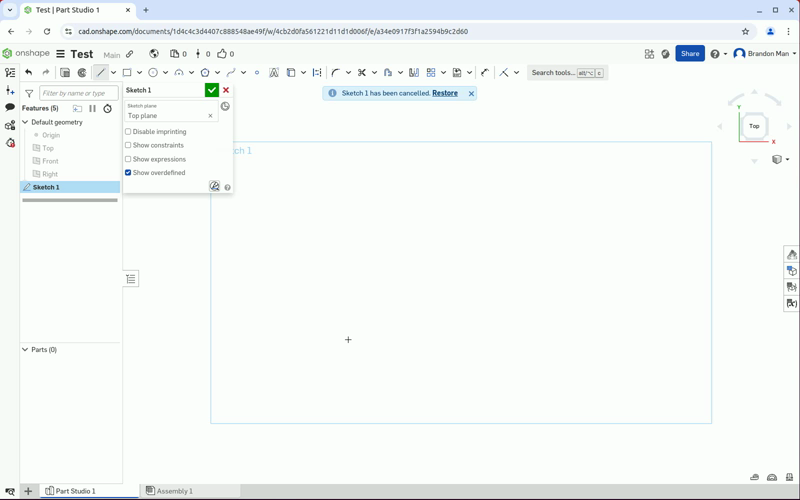
click(348, 339)
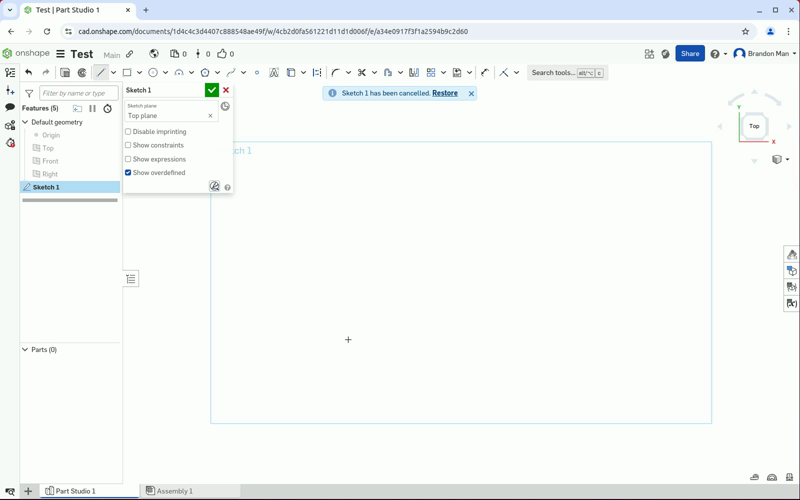
key_up(shift)
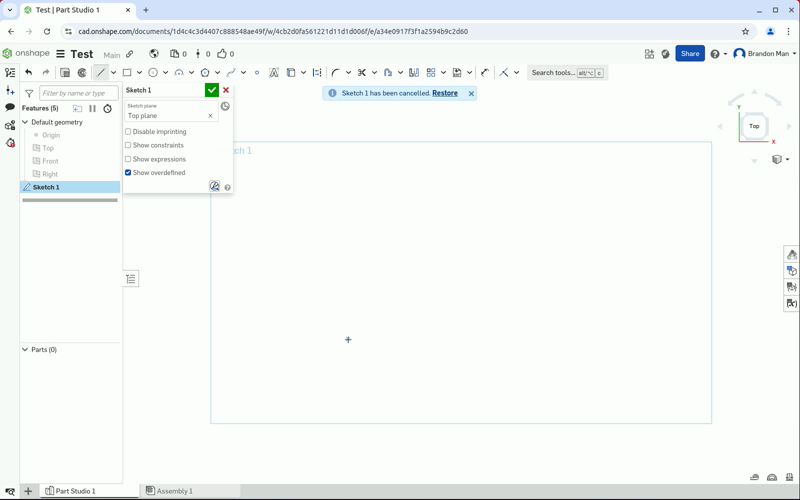
key_down(shift)
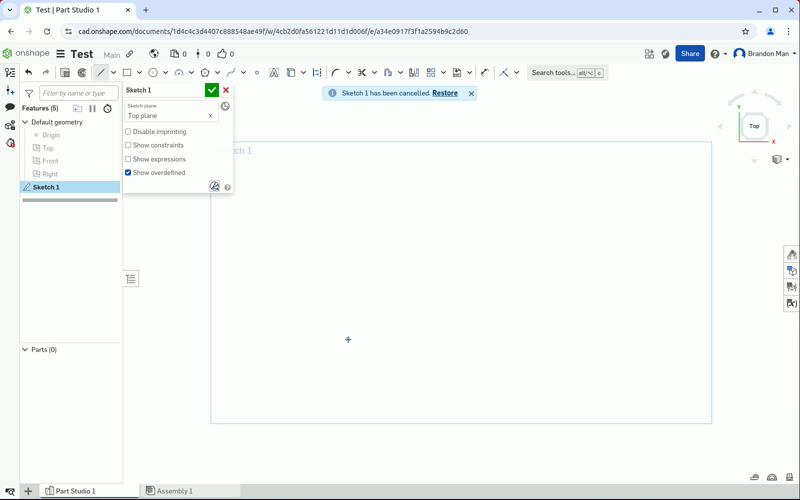
mouse_move(567, 334)
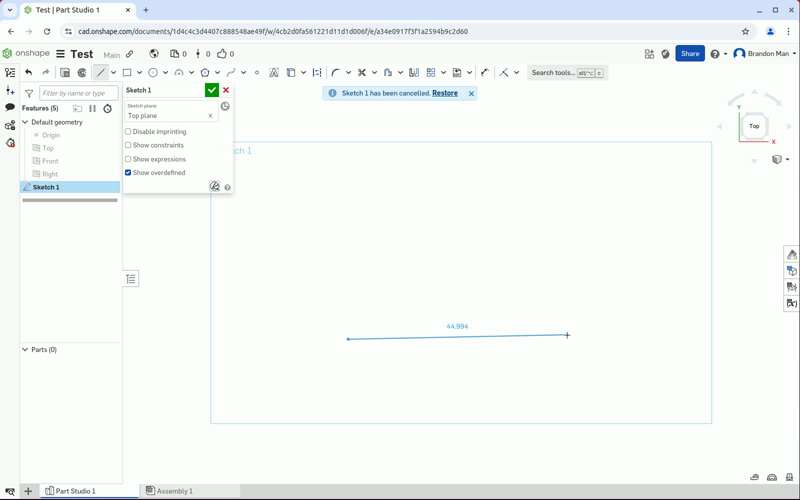
click(567, 334)
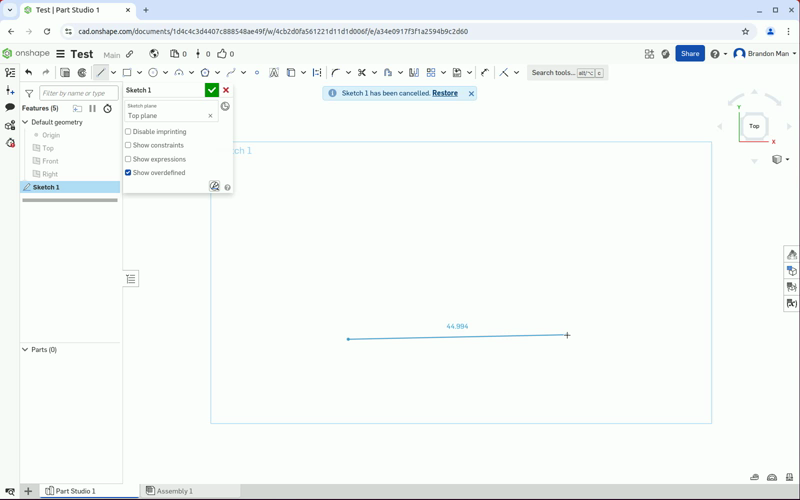
key_up(shift)
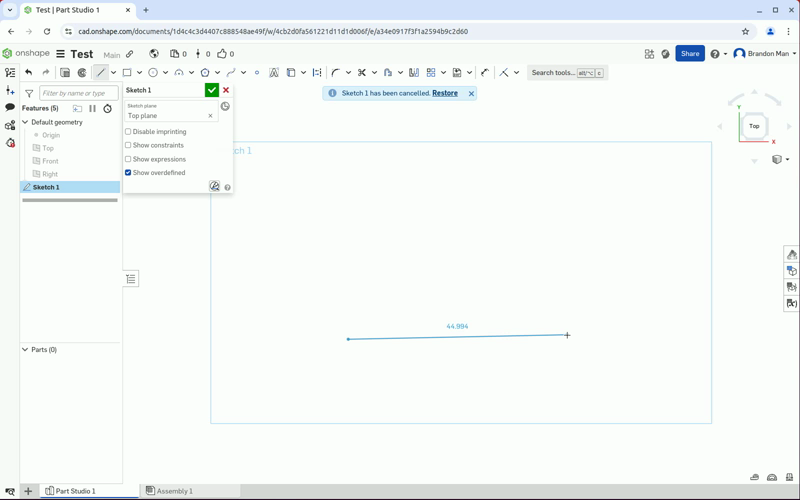
key(esc)
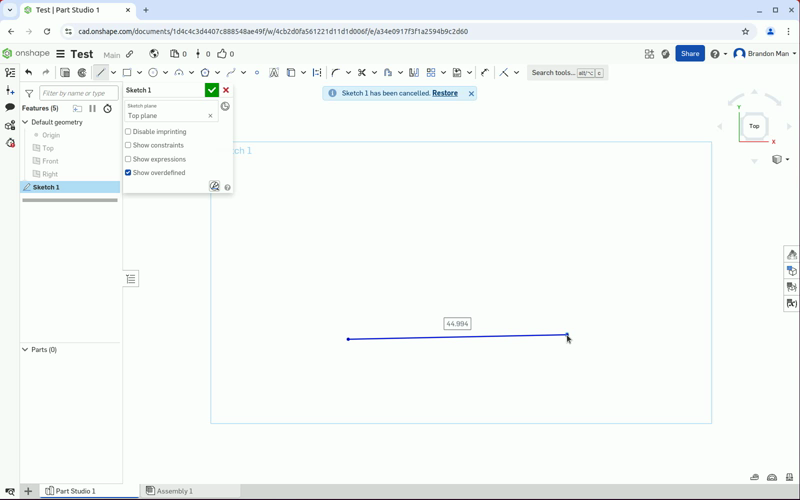
key(a)
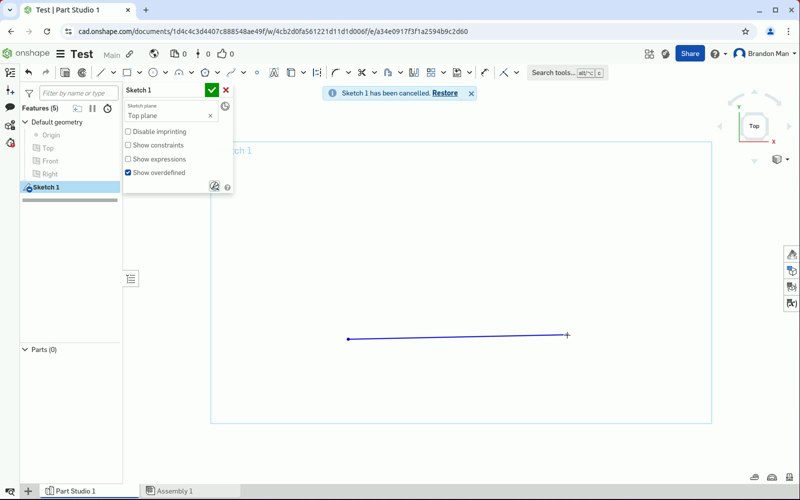
mouse_move(567, 334)
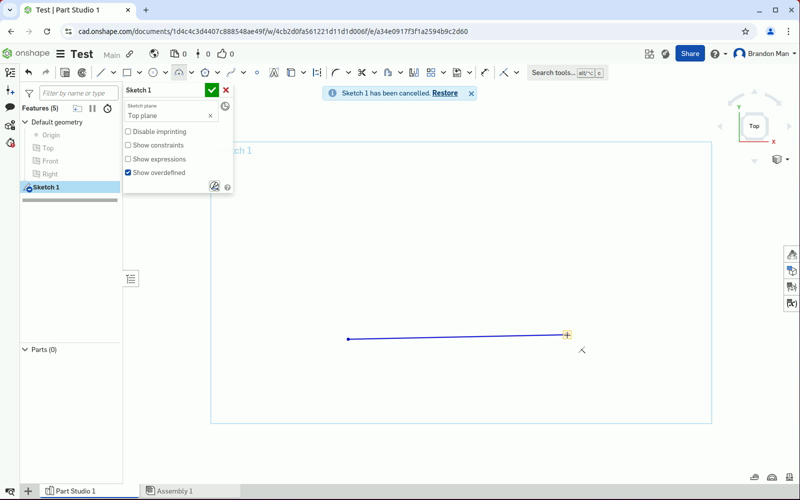
click(567, 334)
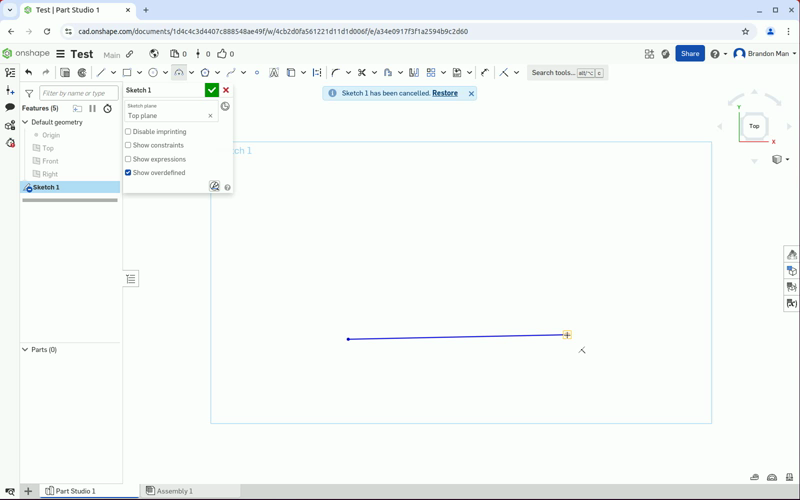
key_down(shift)
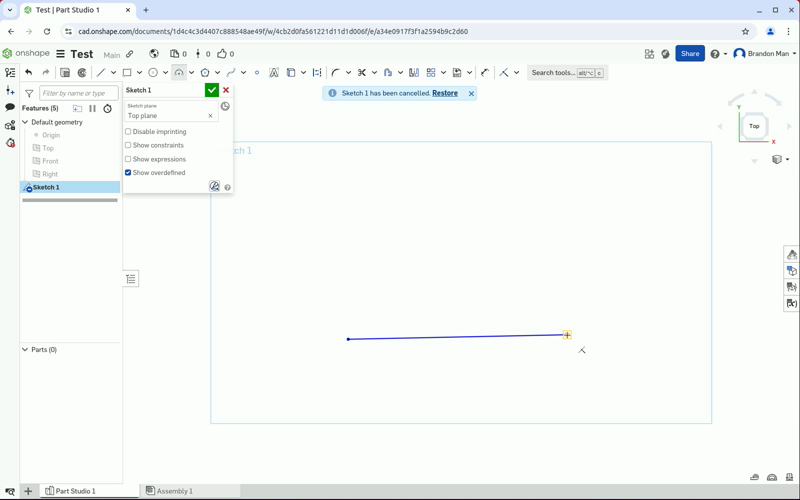
mouse_move(572, 327)
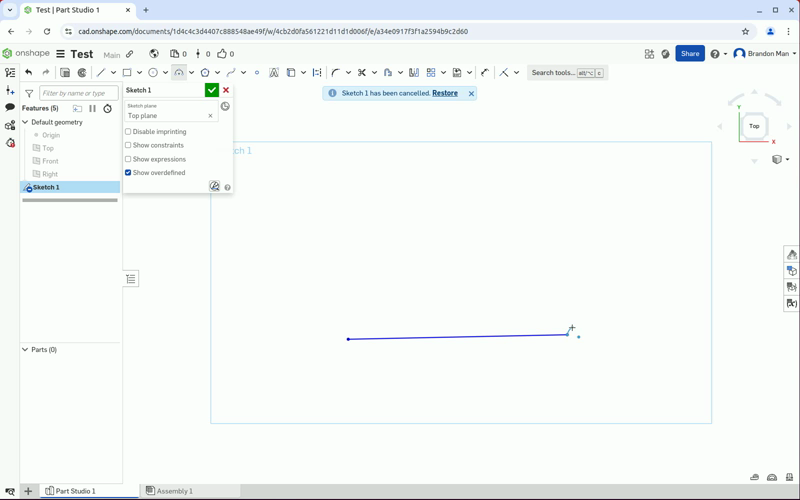
click(572, 327)
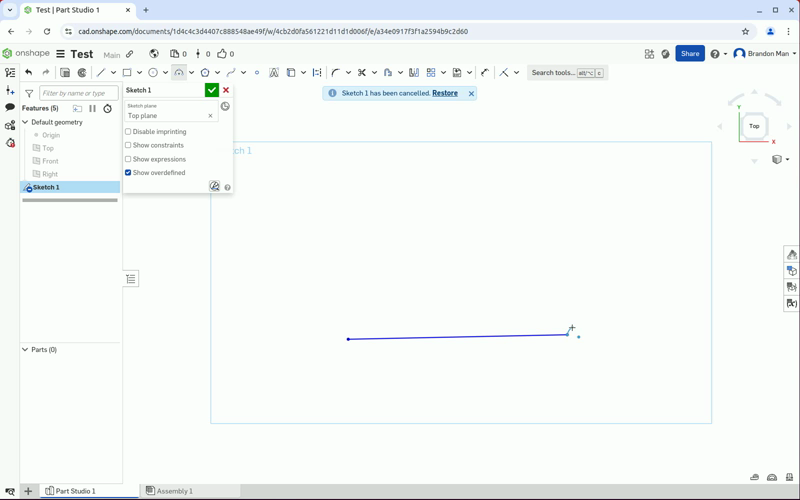
mouse_move(570, 331)
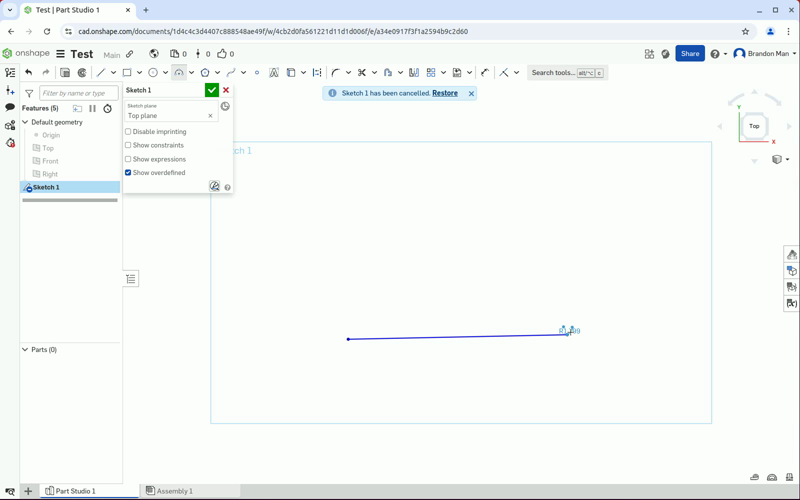
click(570, 331)
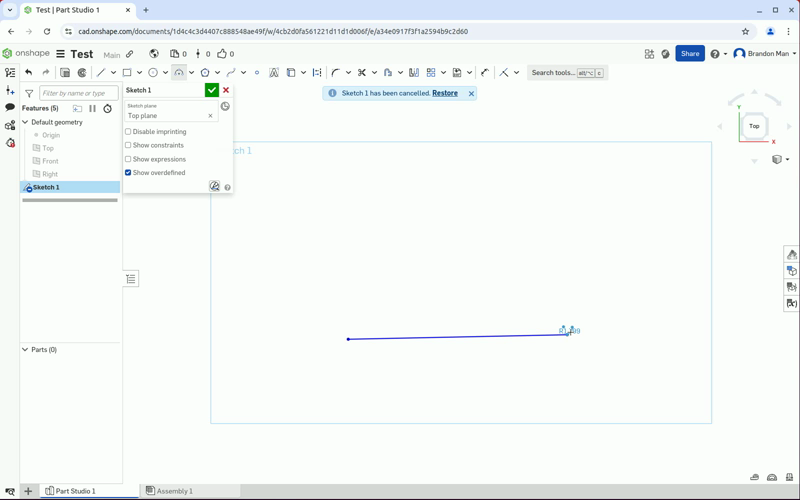
key_up(shift)
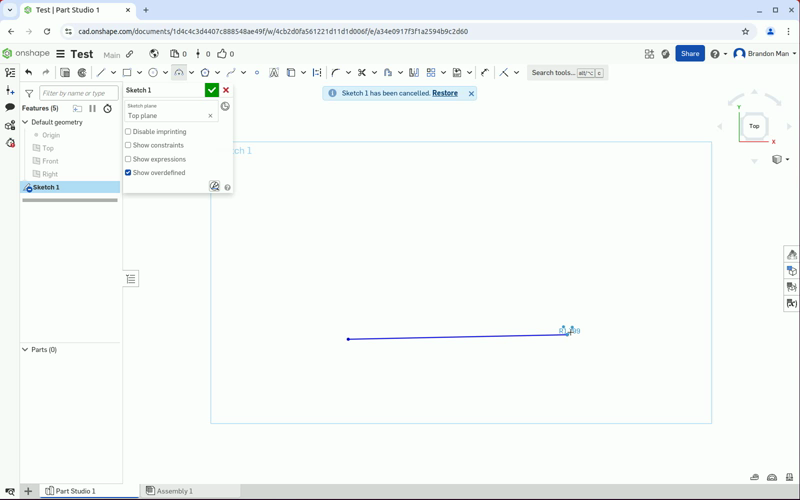
key(esc)
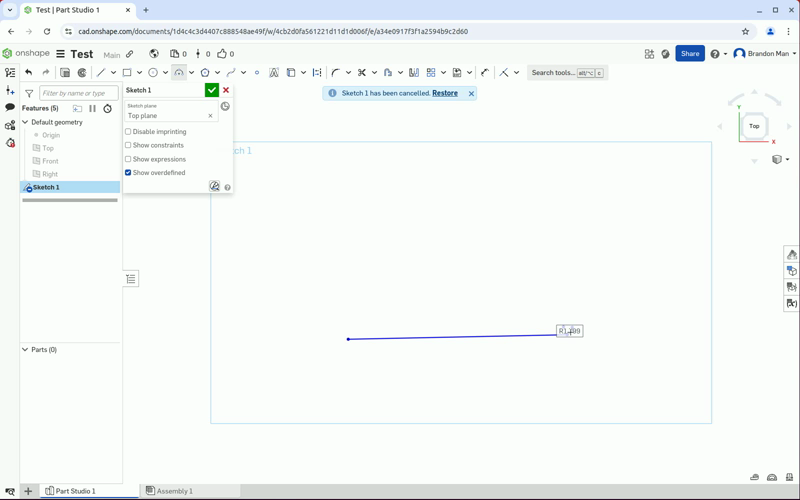
key(l)
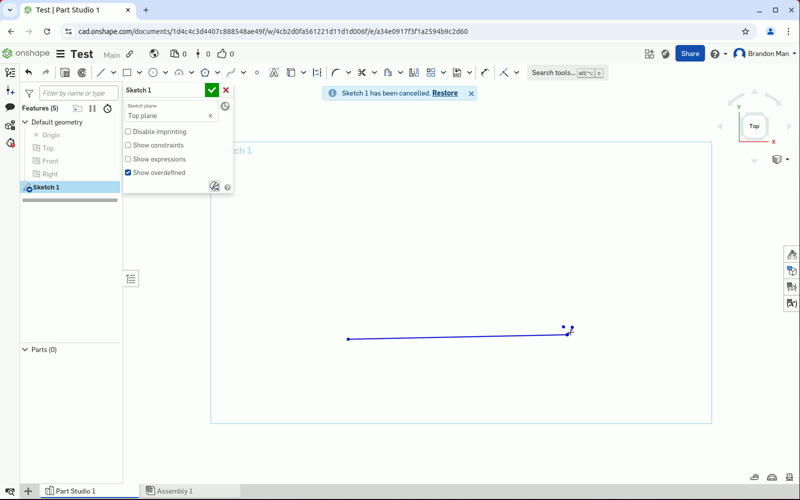
mouse_move(572, 327)
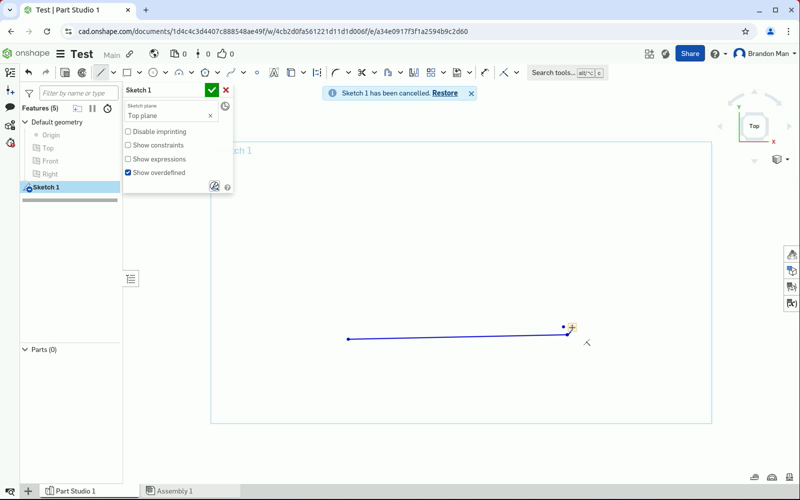
click(572, 327)
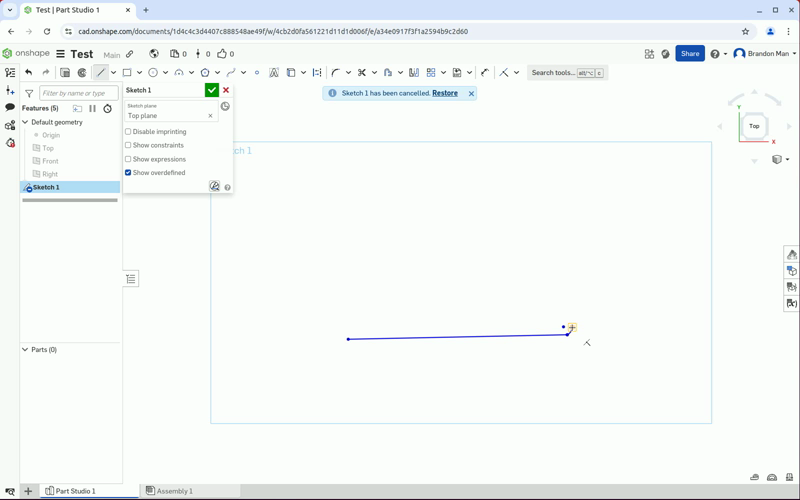
key_down(shift)
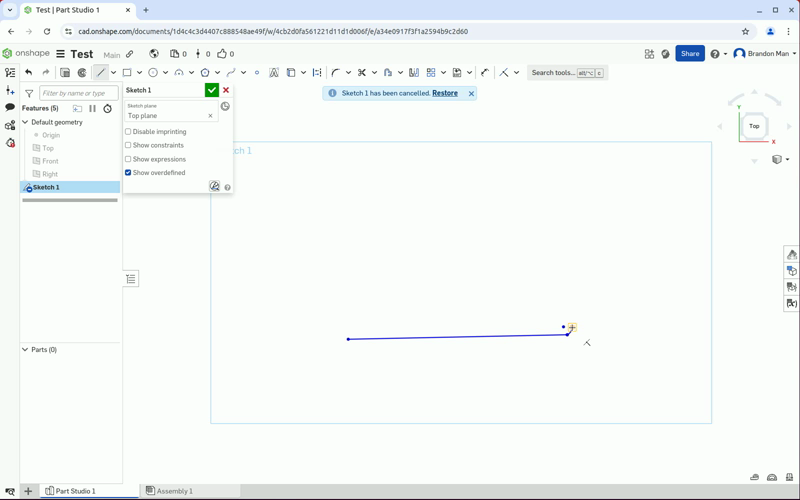
mouse_move(572, 242)
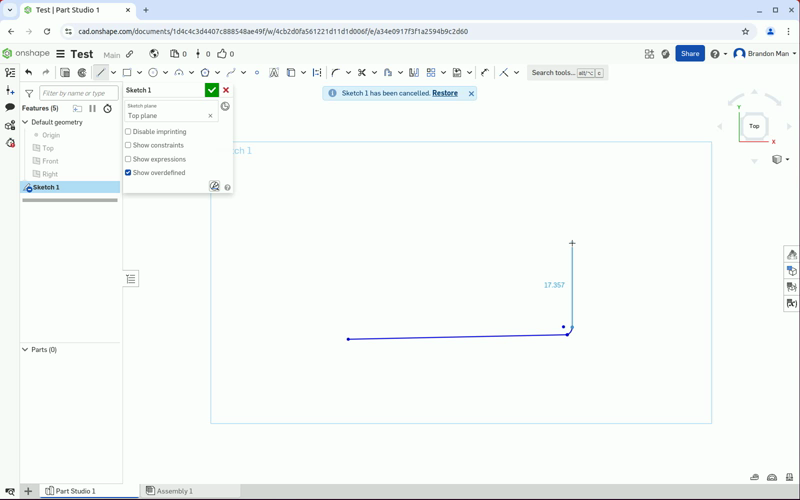
click(572, 242)
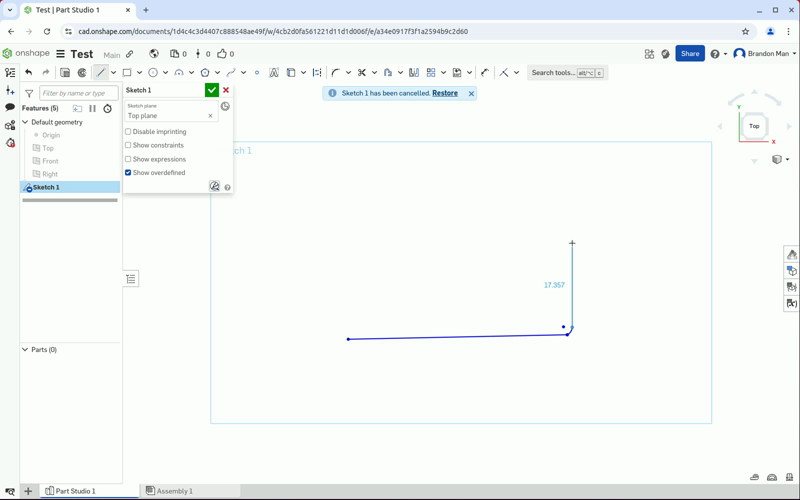
key_up(shift)
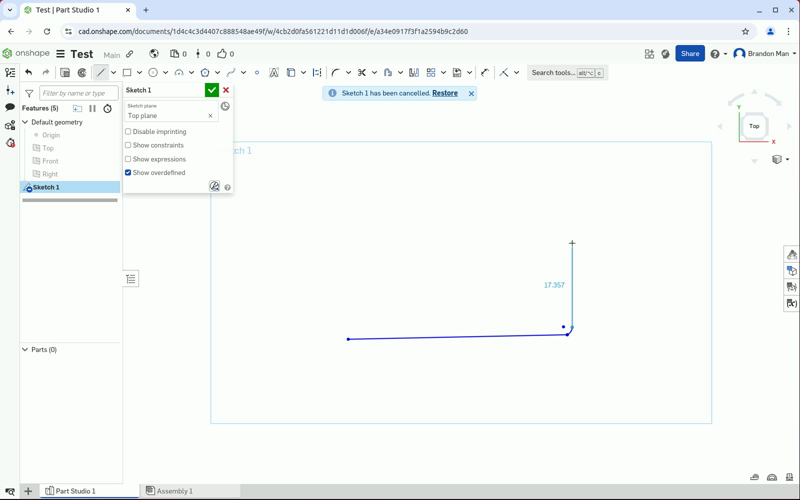
key(esc)
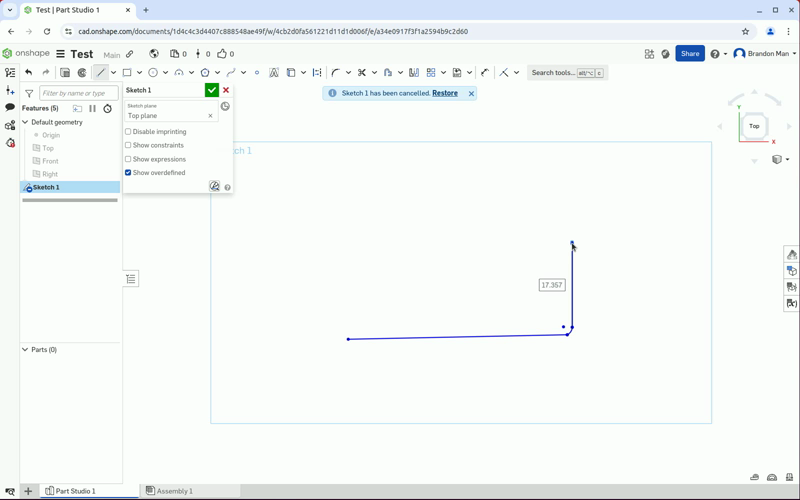
key(a)
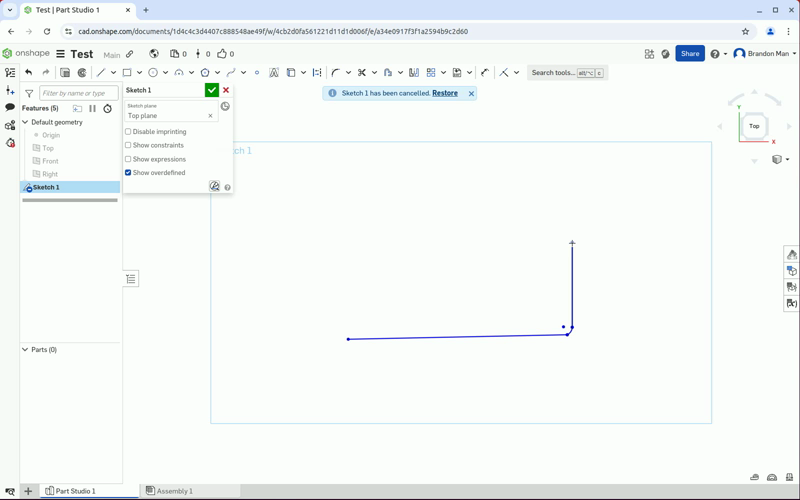
mouse_move(572, 242)
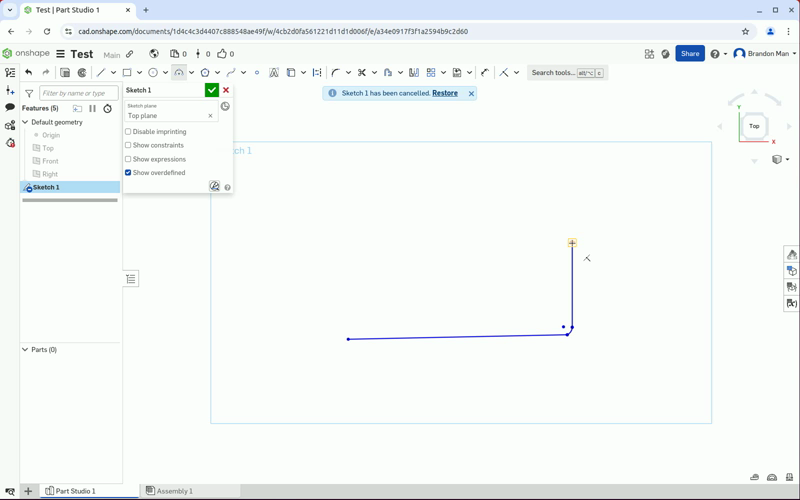
click(572, 242)
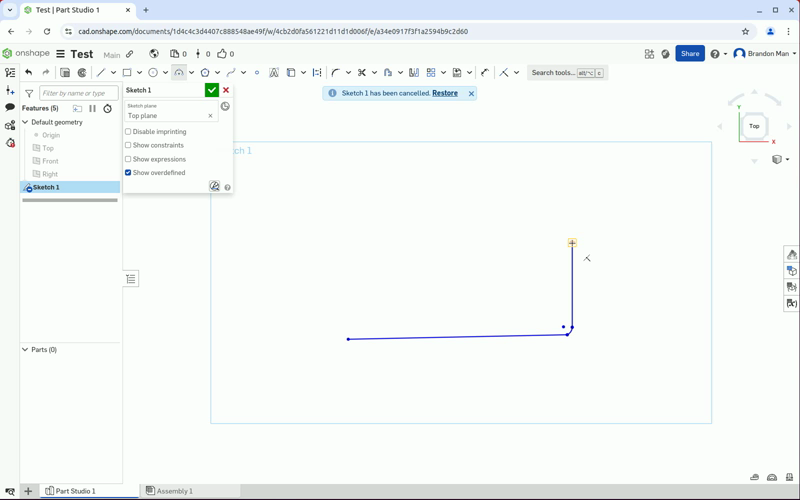
key_down(shift)
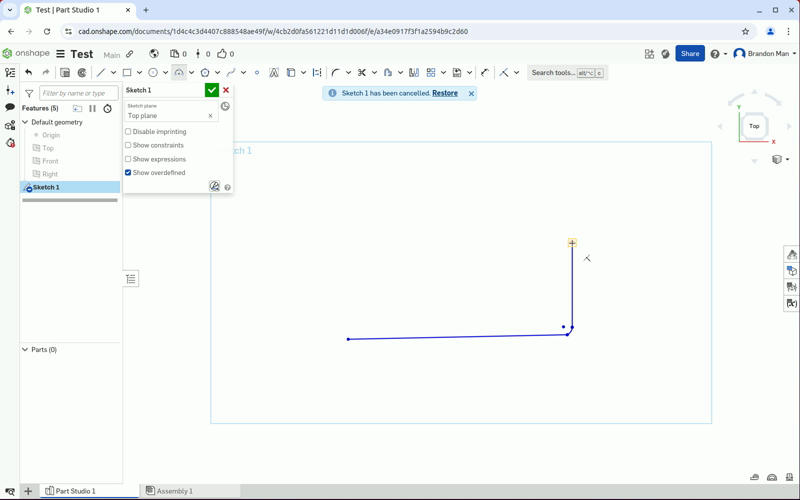
mouse_move(567, 235)
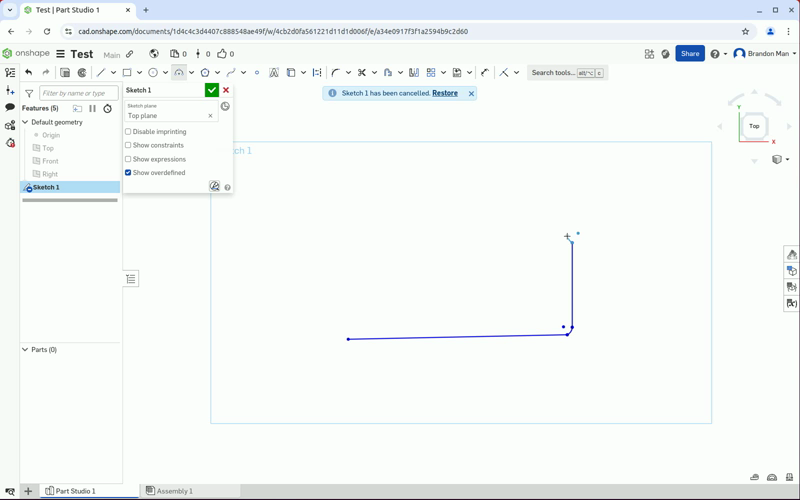
click(567, 235)
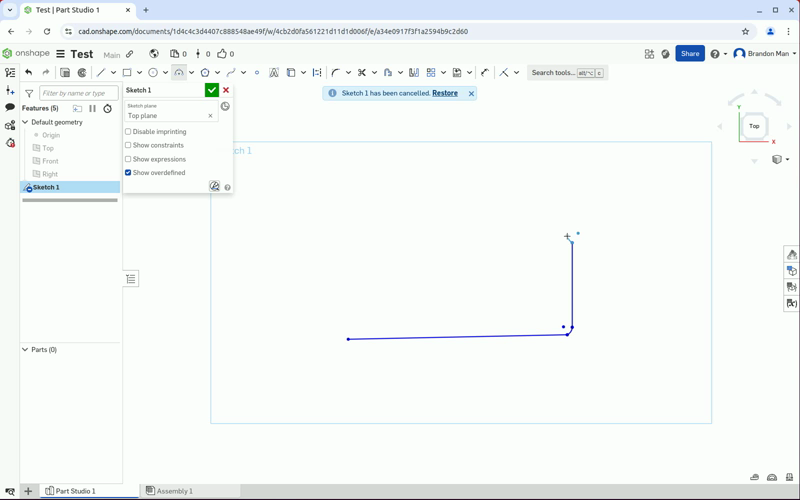
mouse_move(570, 238)
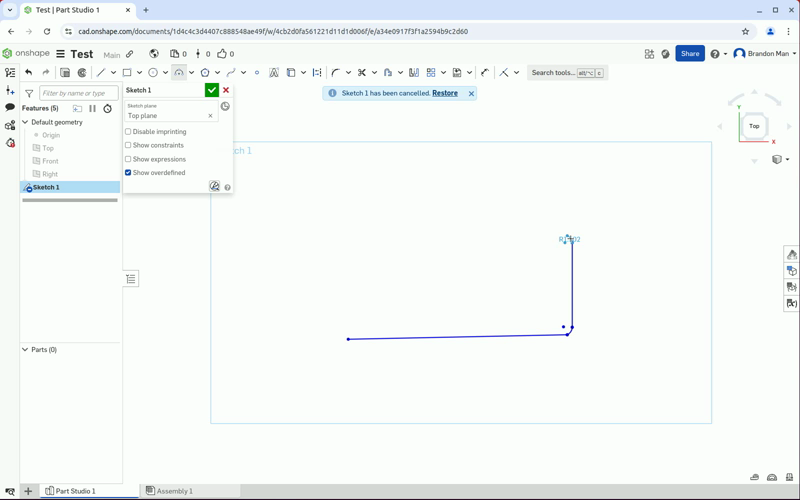
click(570, 238)
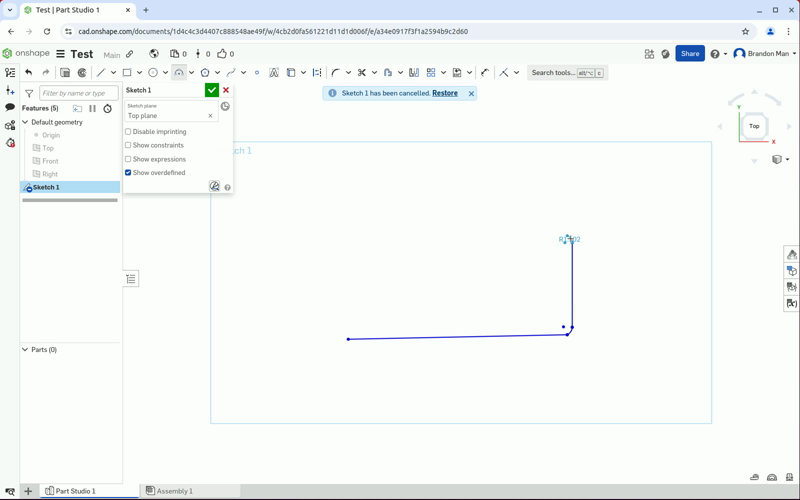
key_up(shift)
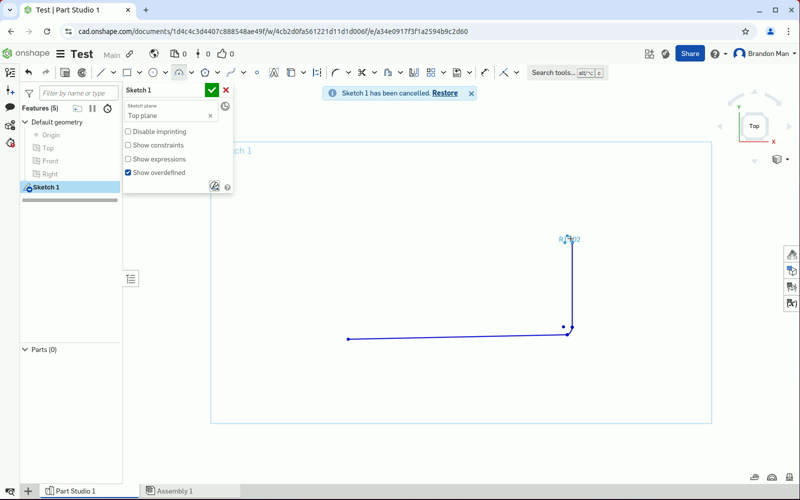
key(esc)
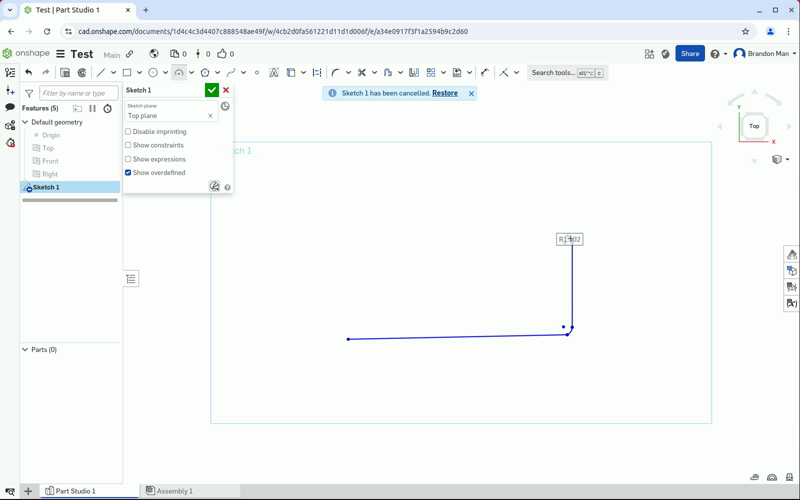
key(l)
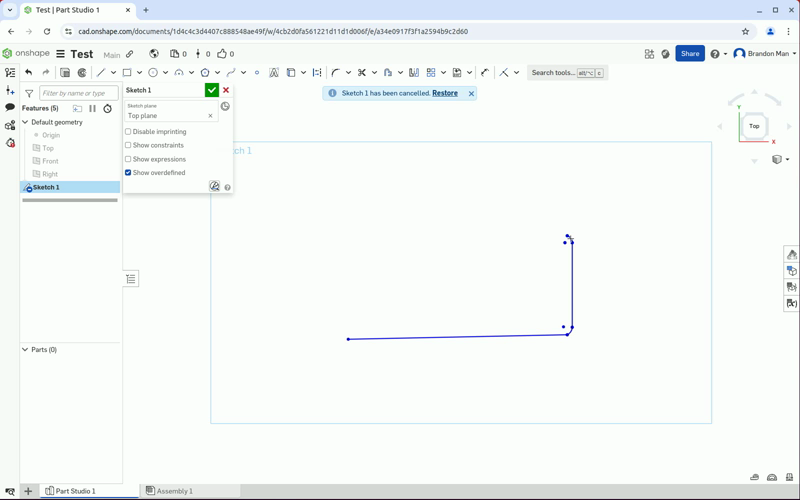
mouse_move(567, 235)
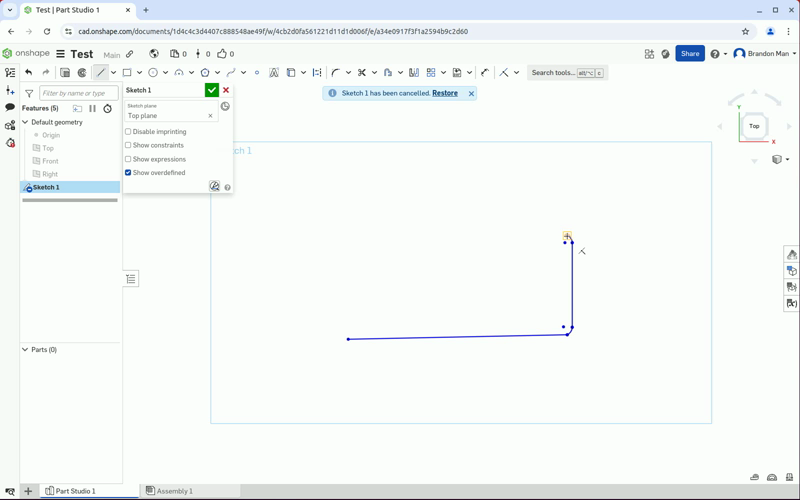
click(567, 235)
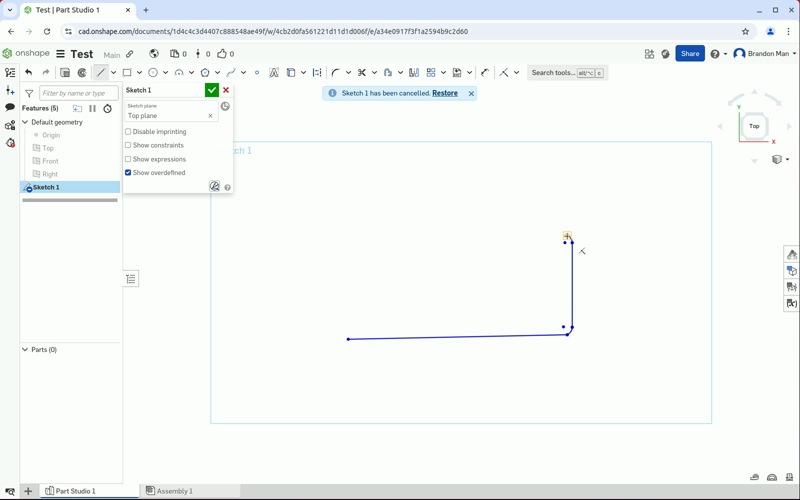
key_down(shift)
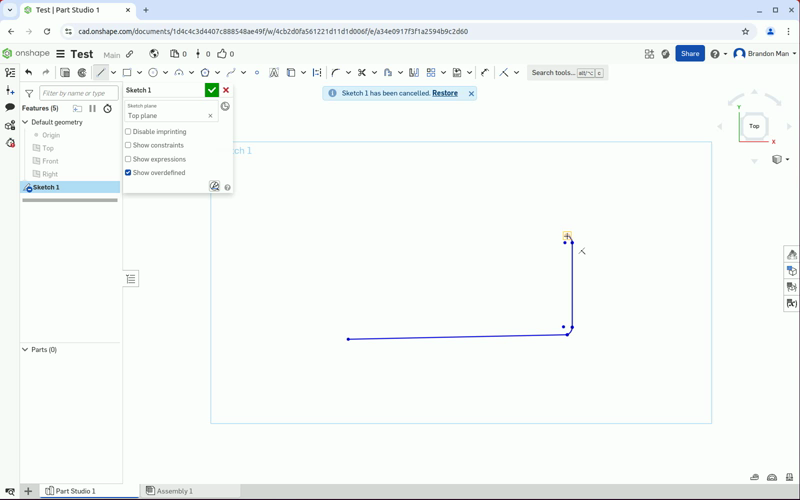
mouse_move(348, 226)
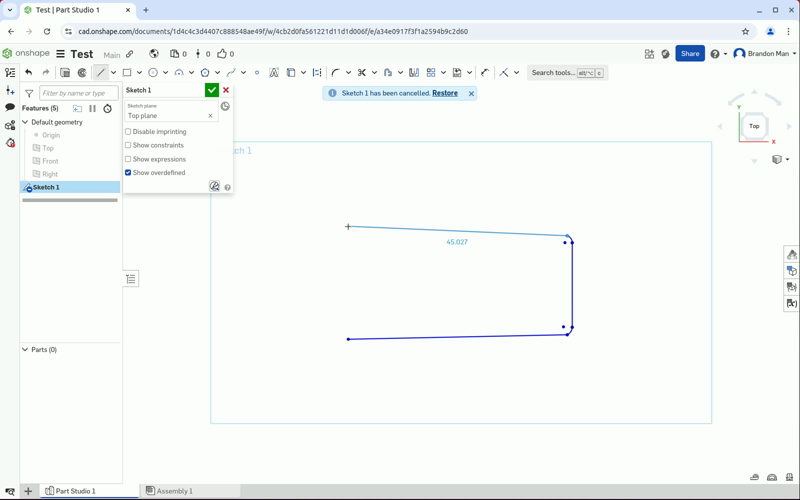
click(348, 226)
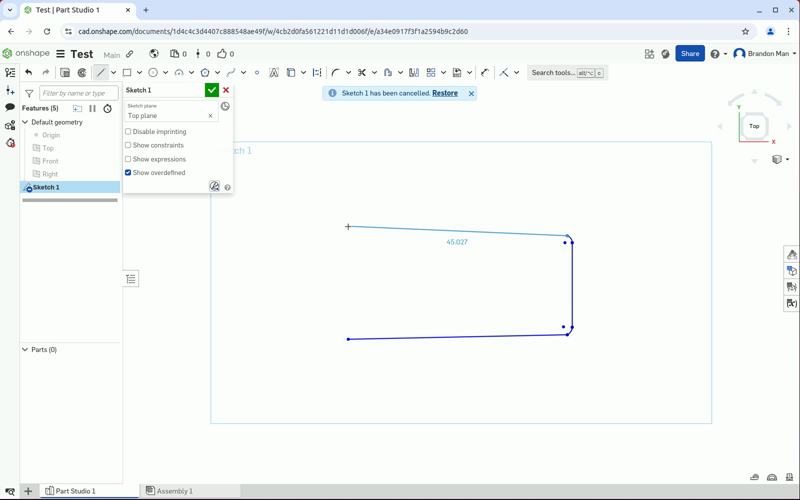
key_up(shift)
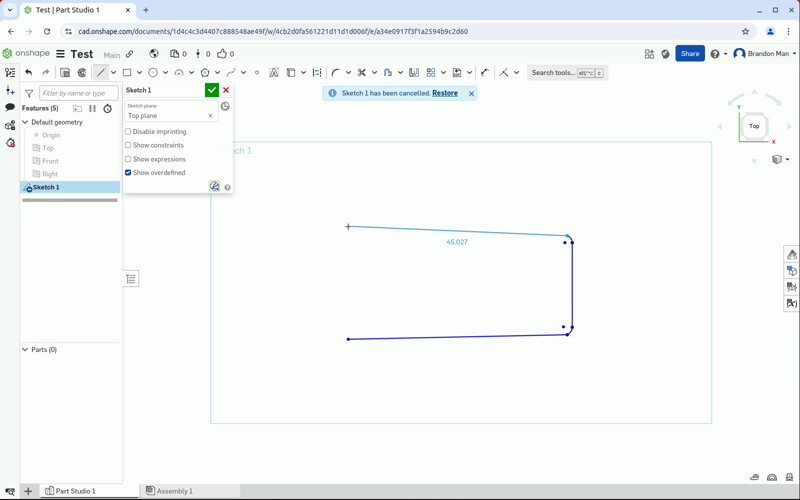
key_down(shift)
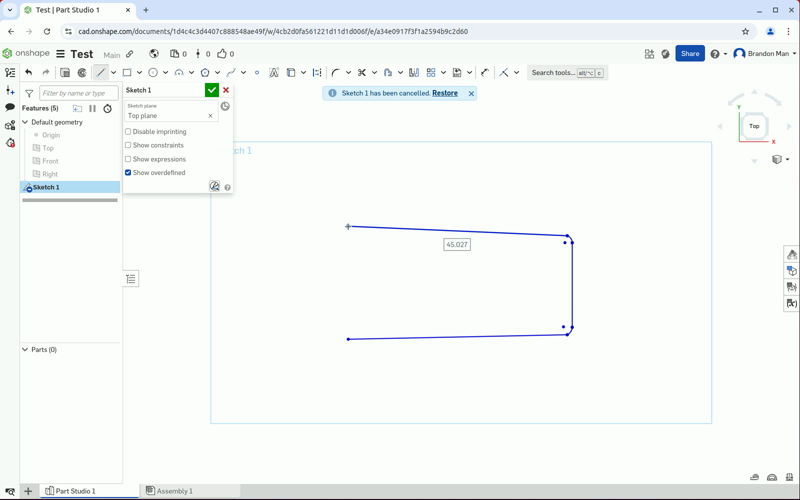
mouse_move(348, 339)
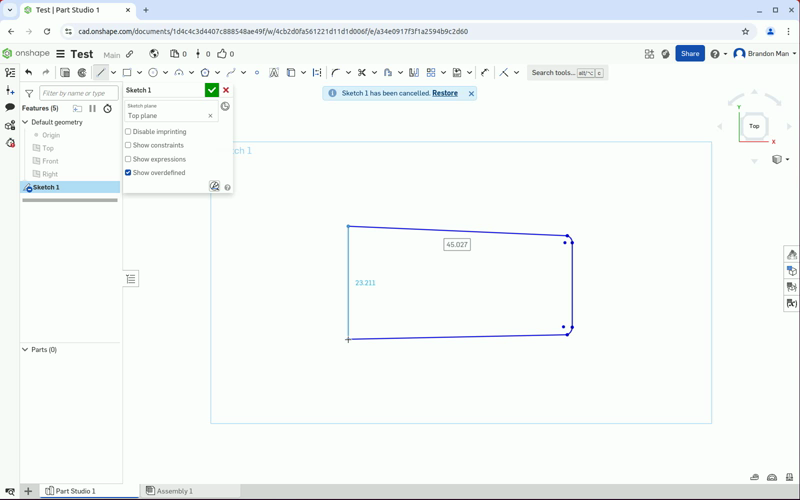
key_up(shift)
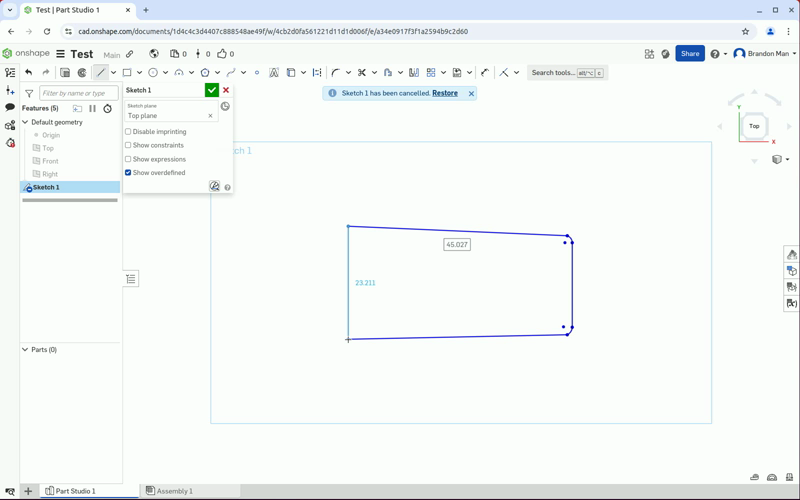
click(348, 339)
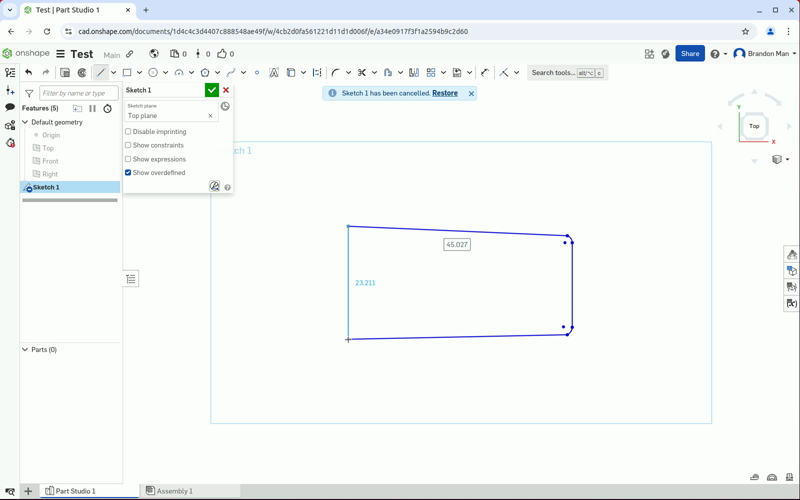
key(esc)
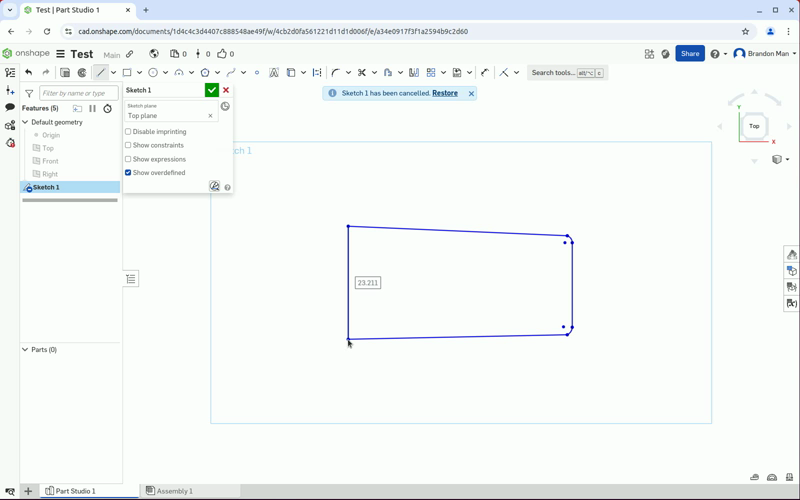
key(c)
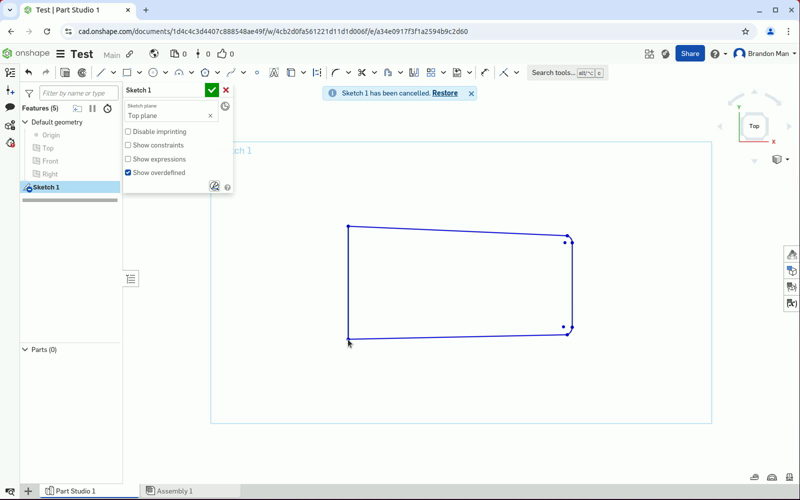
key_down(shift)
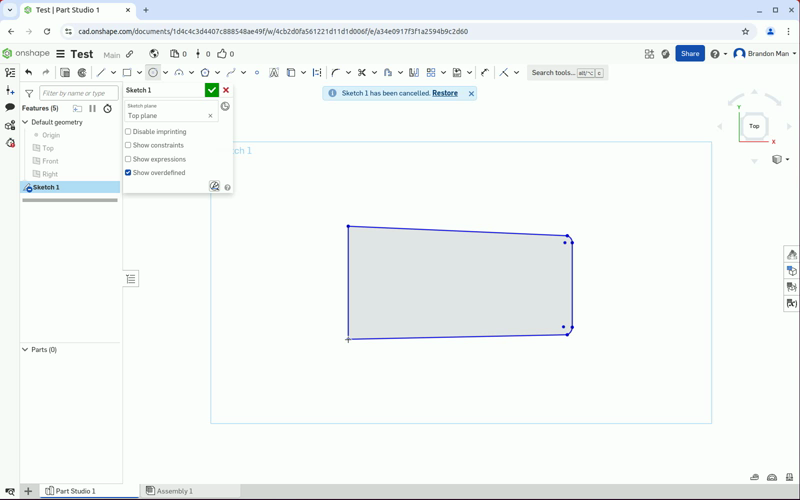
mouse_move(461, 282)
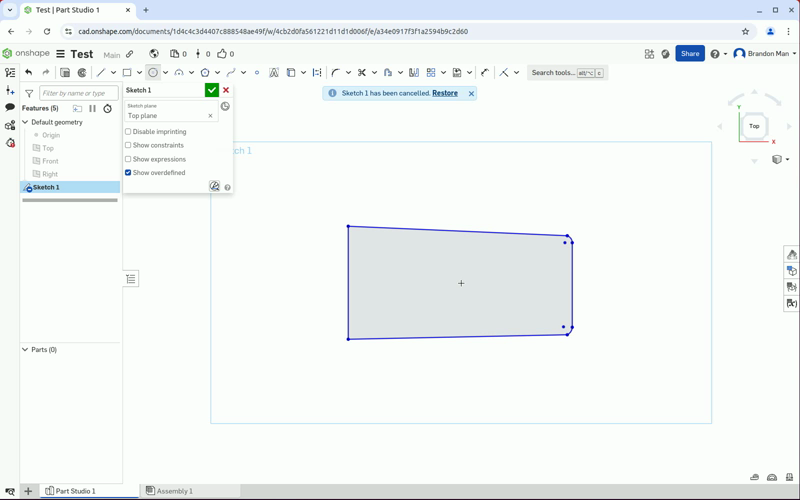
click(461, 282)
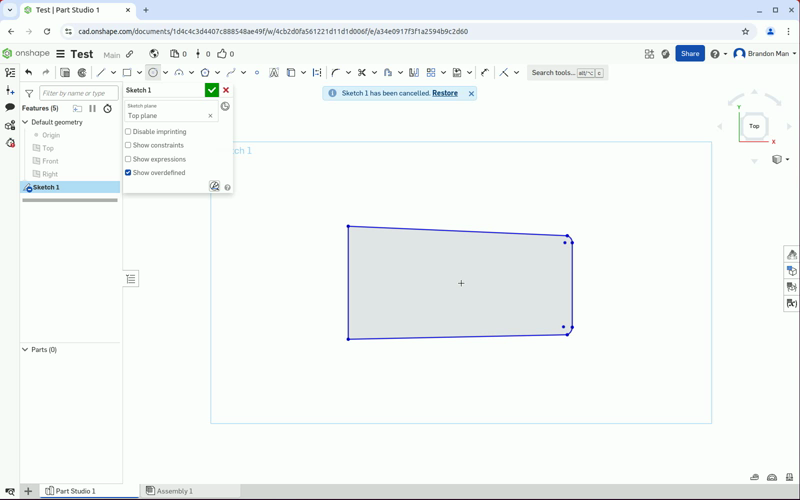
key_up(shift)
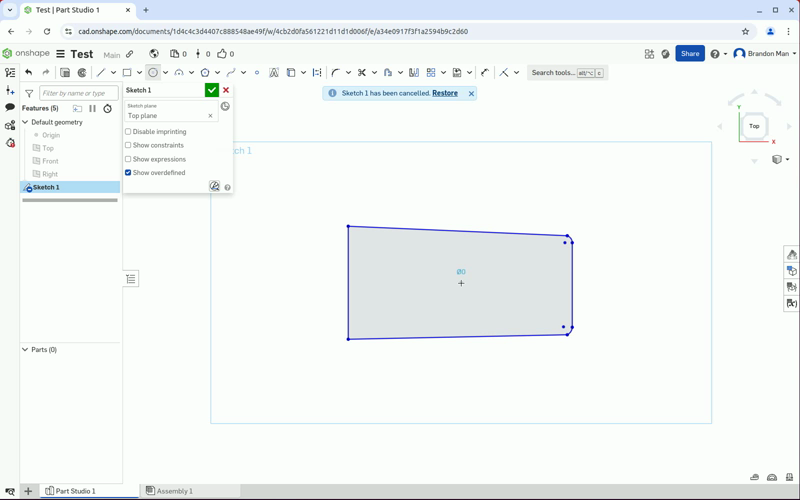
mouse_move(463, 282)
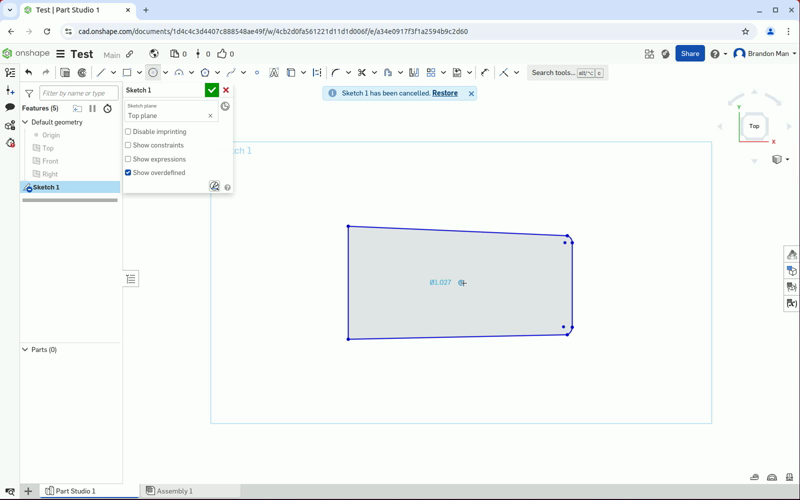
scroll(6)
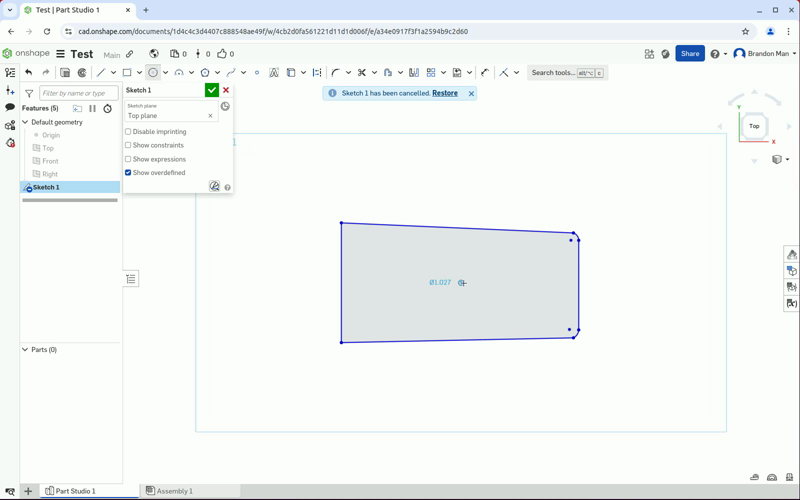
scroll(6)
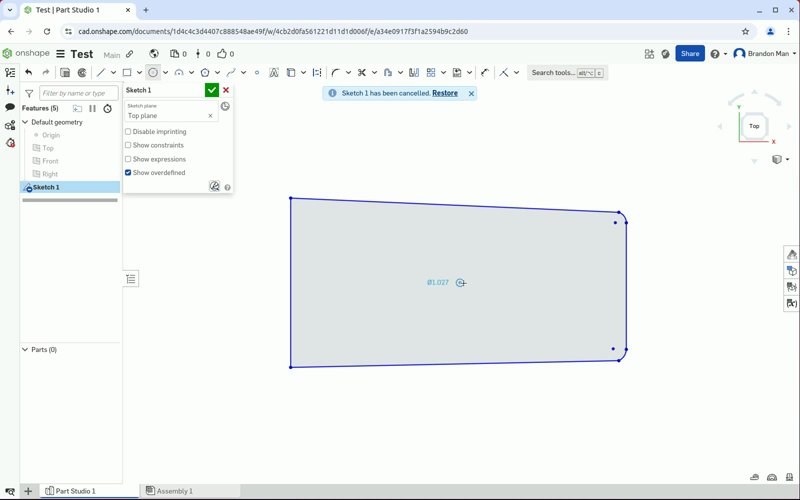
scroll(6)
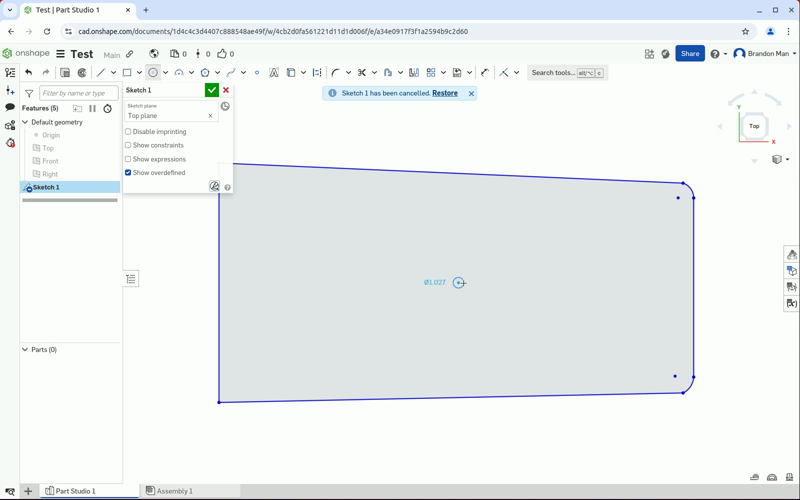
scroll(6)
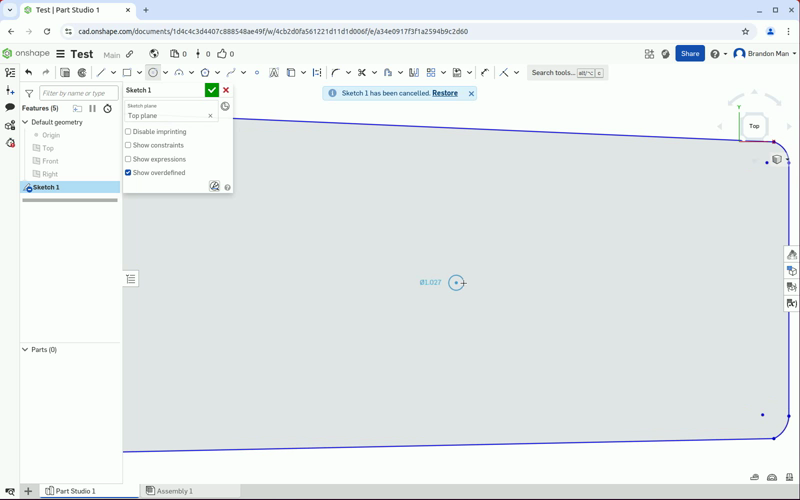
scroll(6)
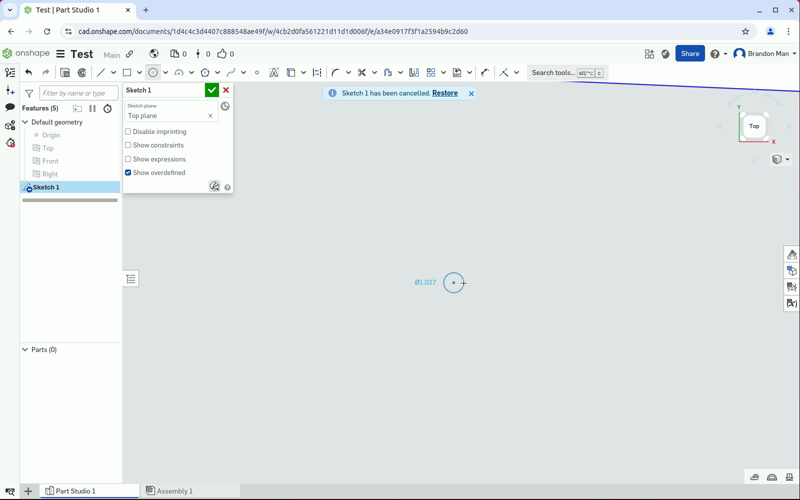
scroll(6)
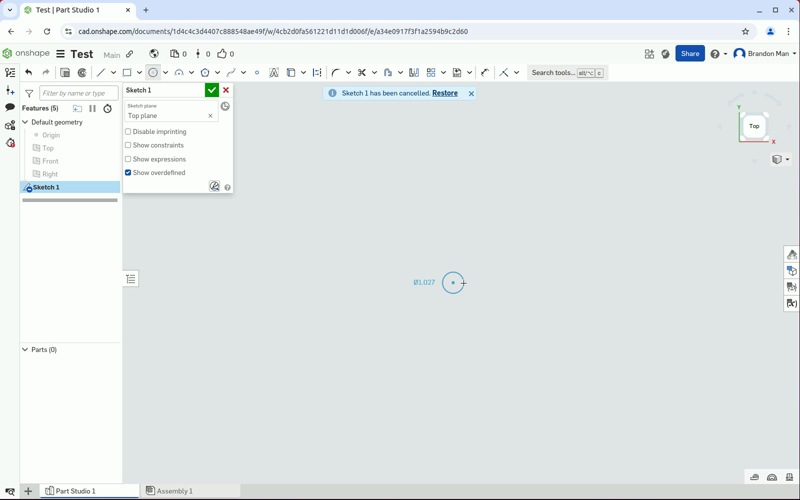
scroll(6)
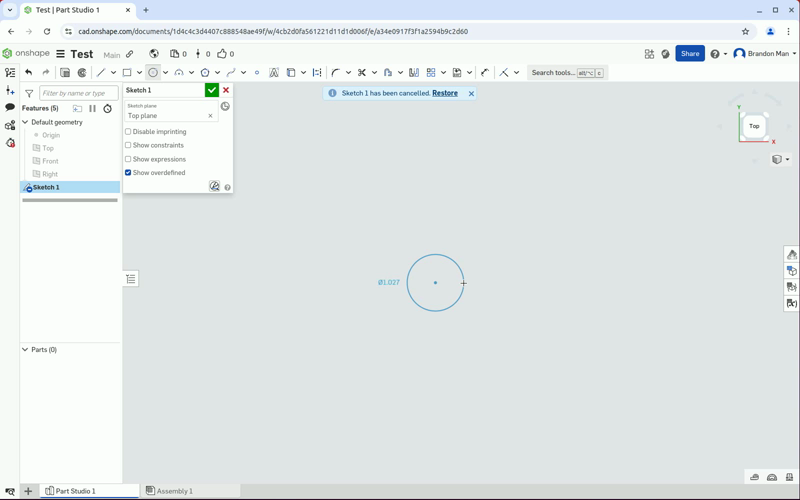
click(463, 282)
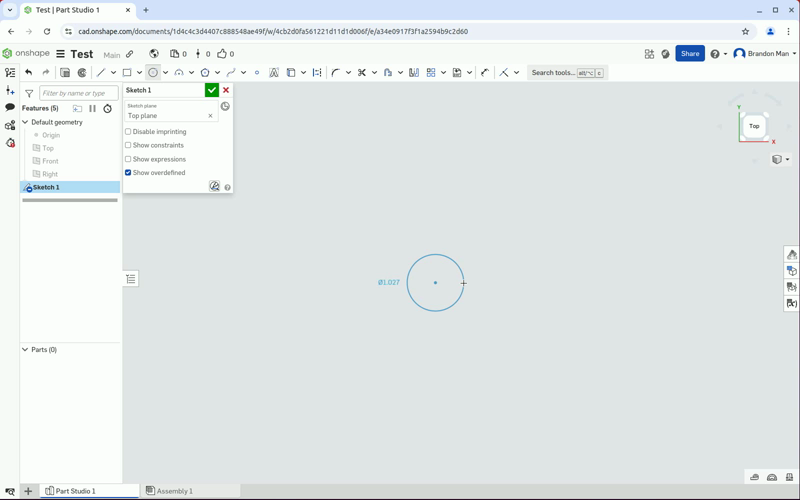
scroll(-6)
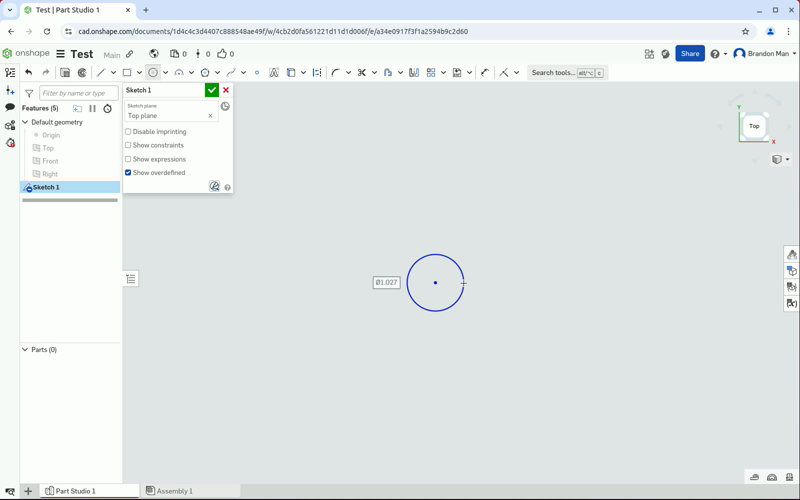
scroll(-6)
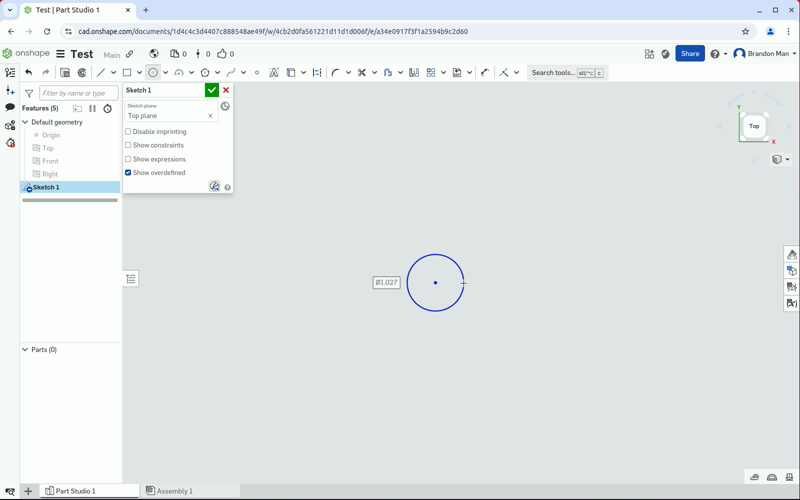
scroll(-6)
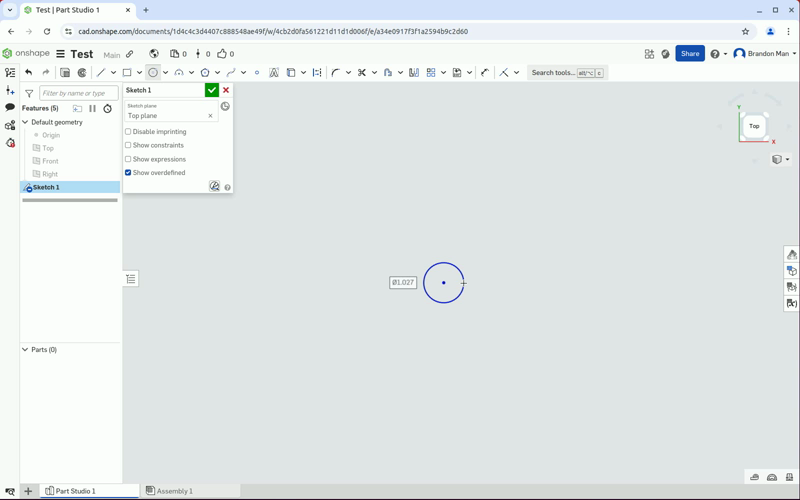
scroll(-6)
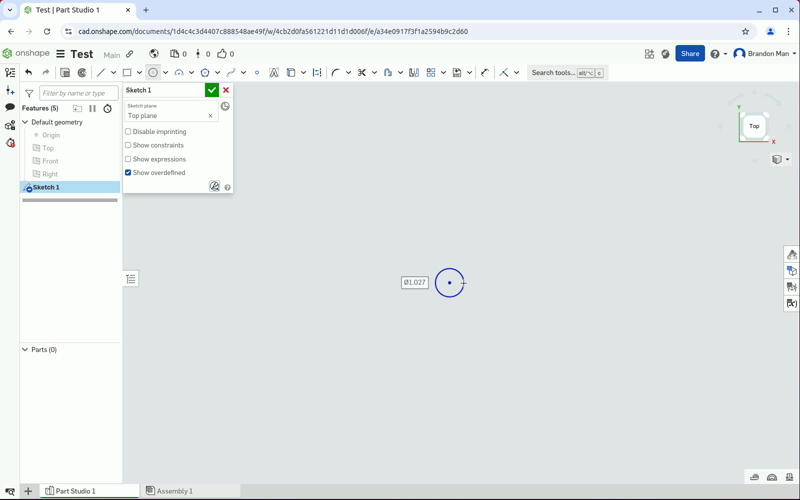
scroll(-6)
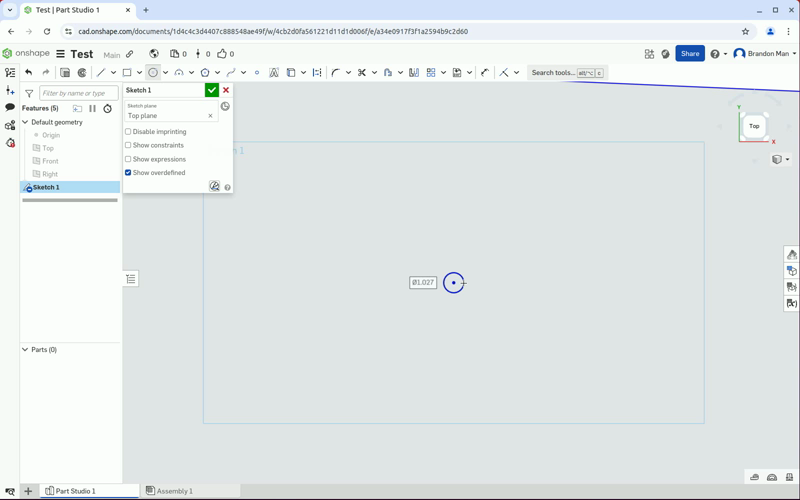
scroll(-6)
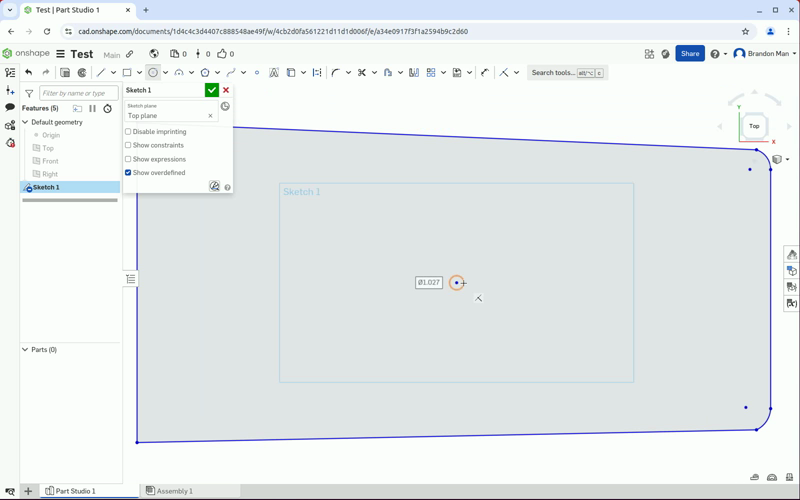
scroll(-6)
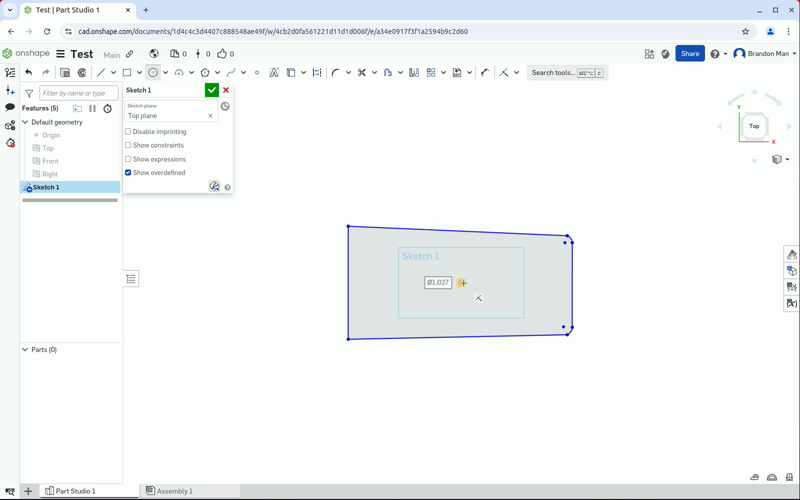
key(esc)
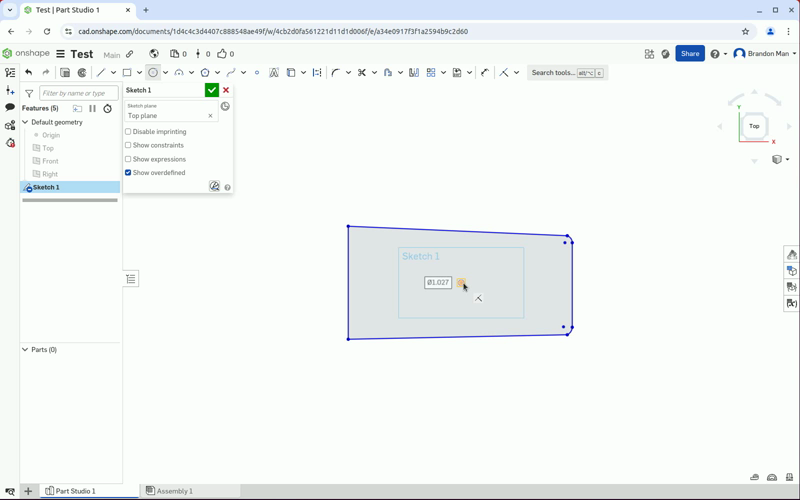
mouse_move(500, 299)
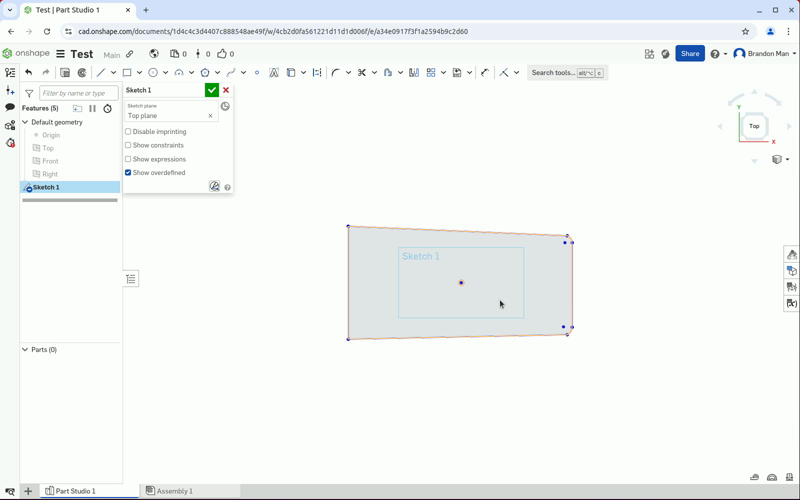
click(500, 299)
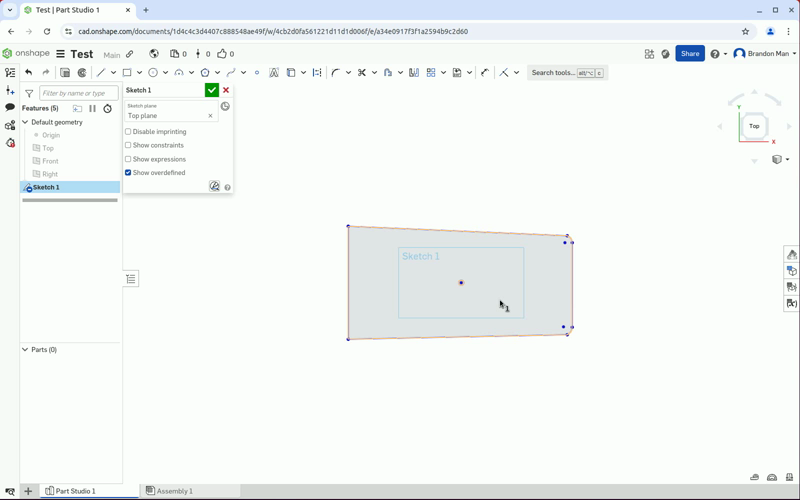
mouse_move(73, 352)
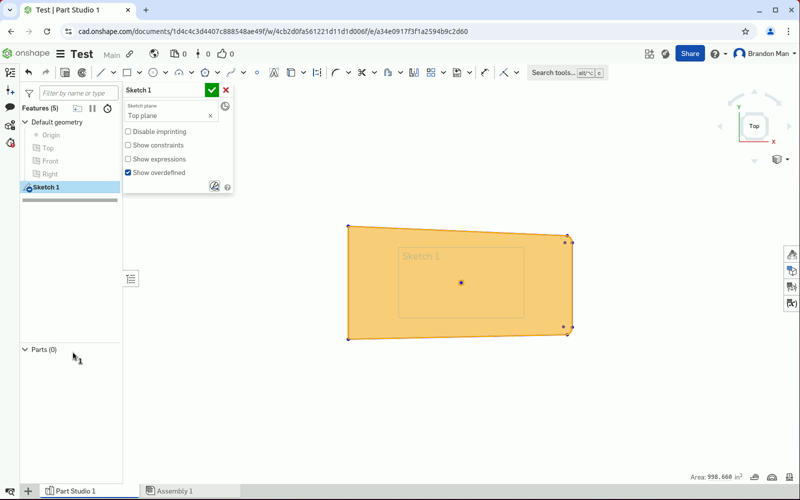
key(shift+y)
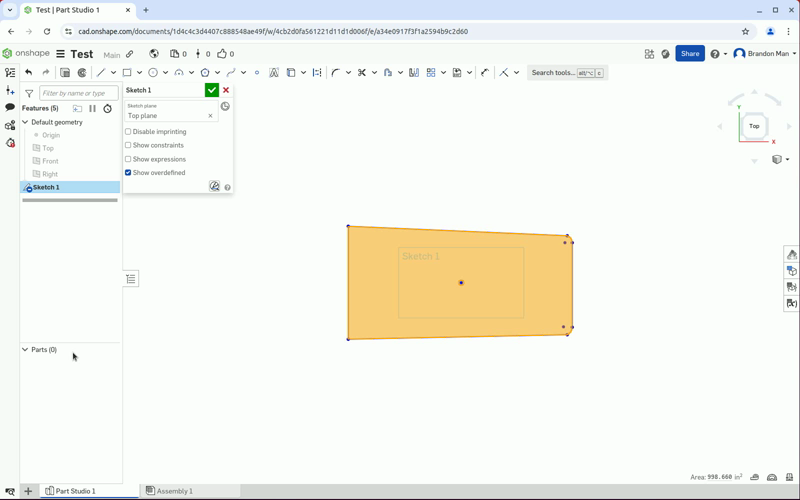
key(shift+e)
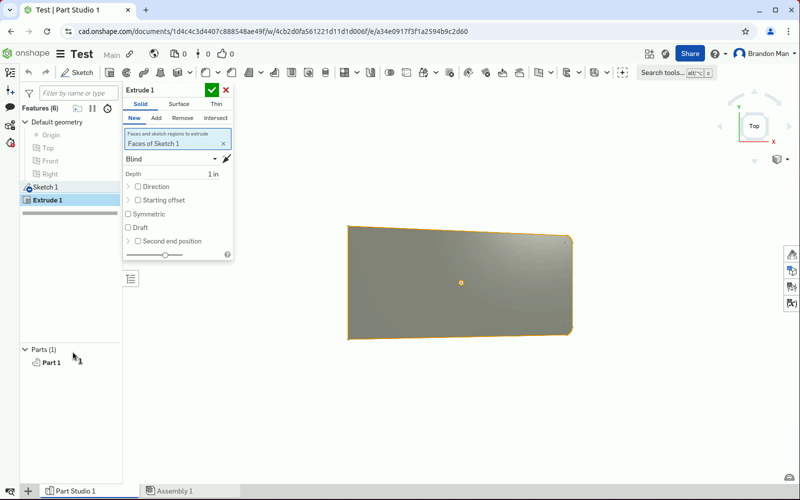
mouse_move(143, 106)
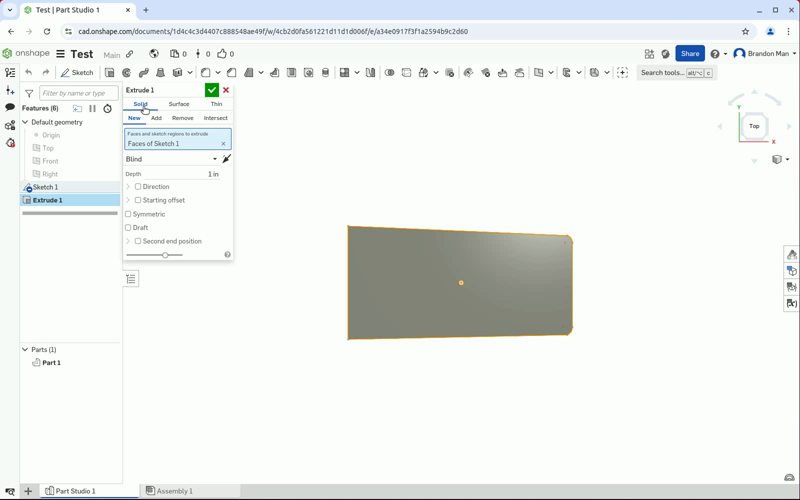
click(143, 106)
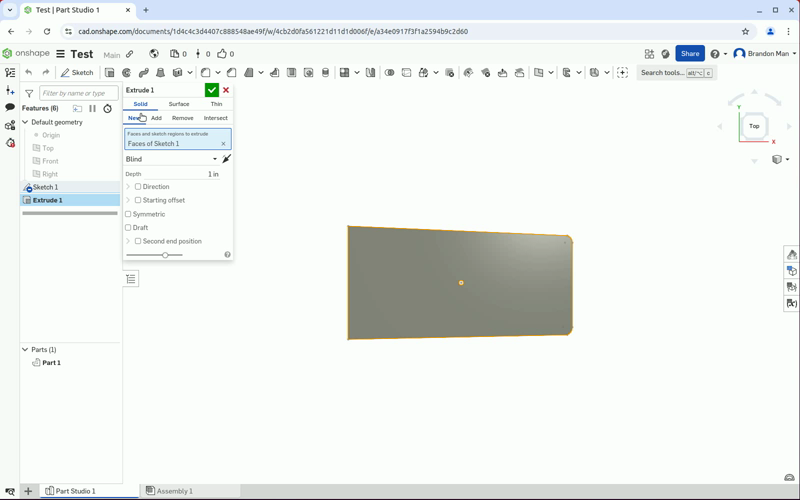
mouse_move(137, 120)
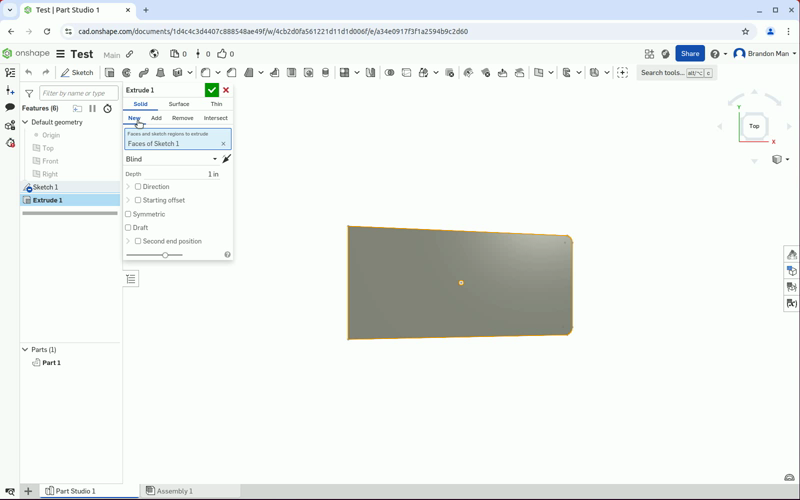
click(137, 120)
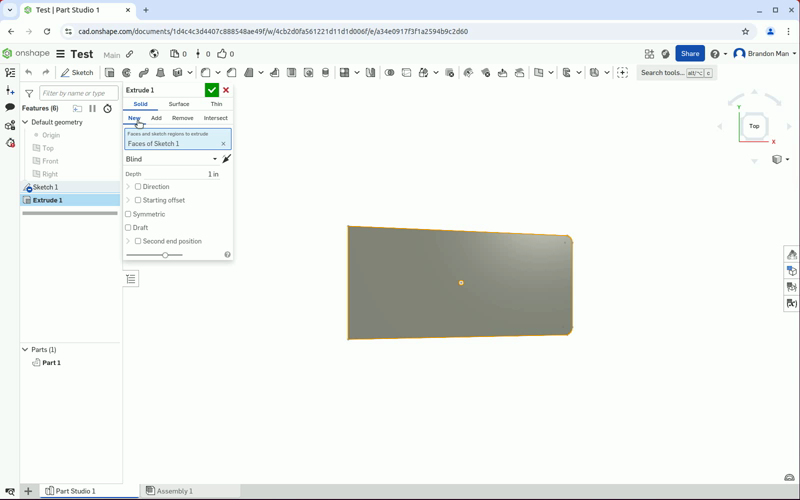
key(tab, 4)
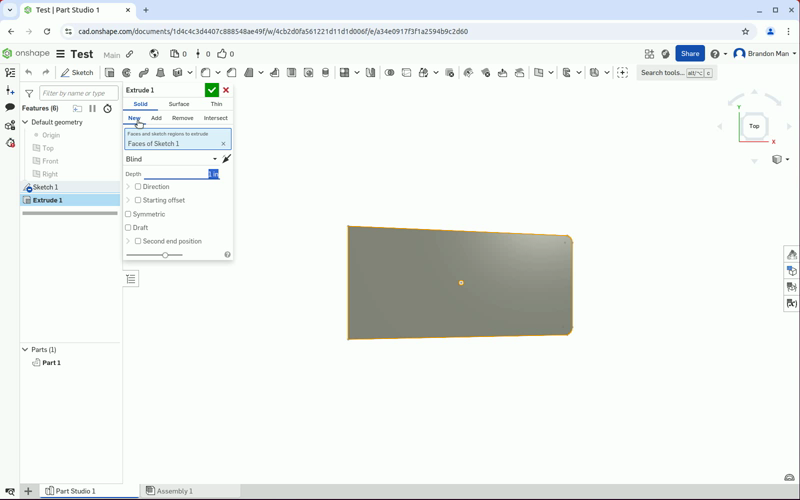
text(0.481)
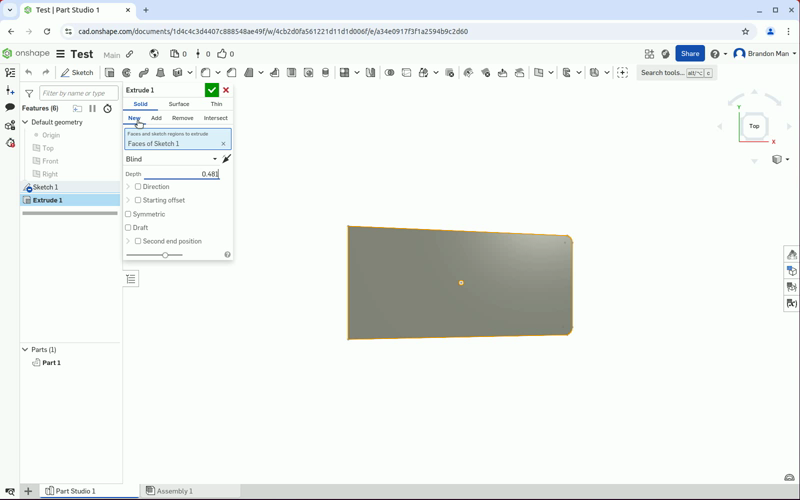
key(enter)
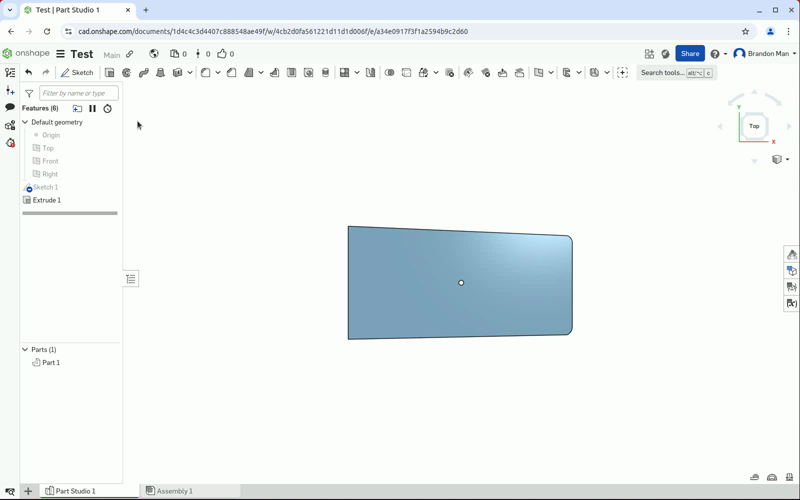
key(shift+h)
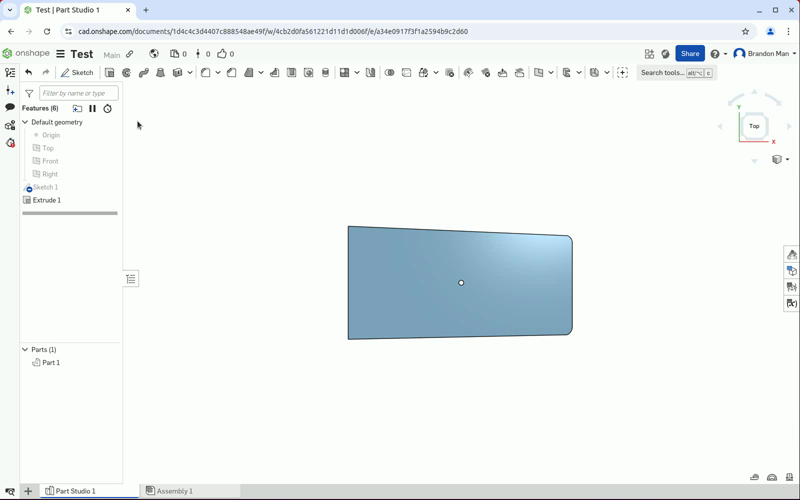
key(shift+h)
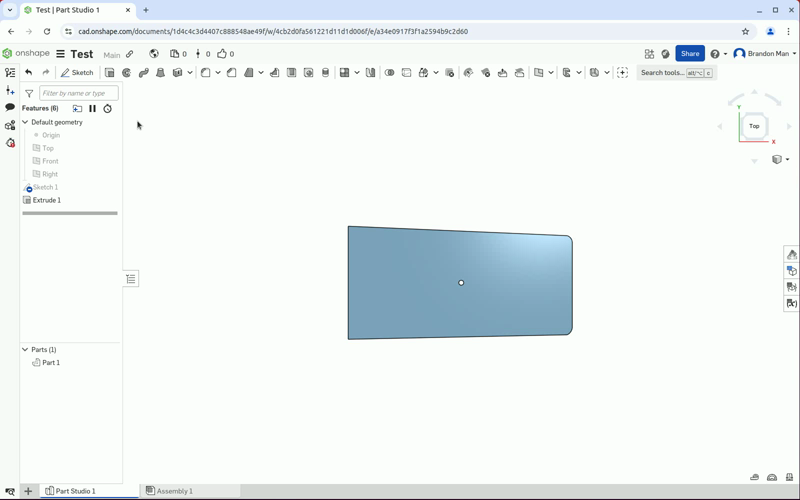
mouse_move(73, 189)
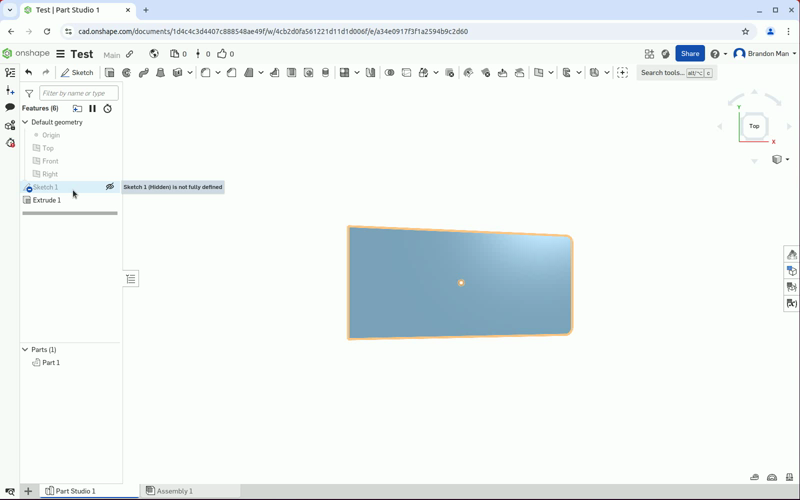
click(73, 189)
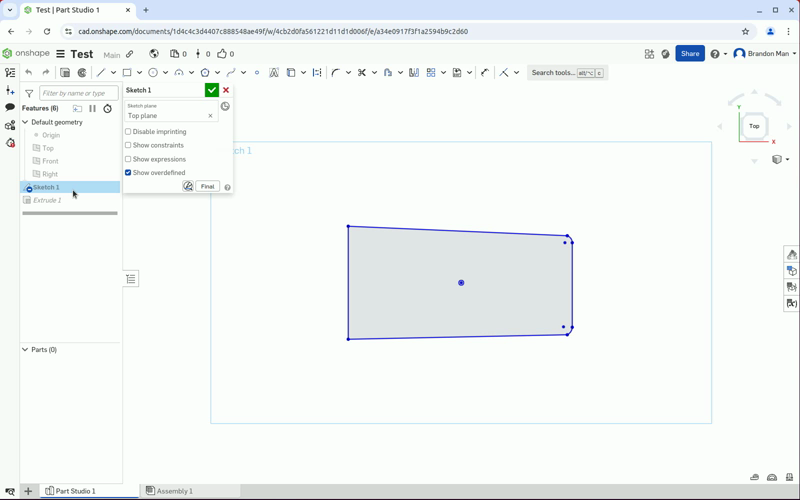
mouse_move(229, 92)
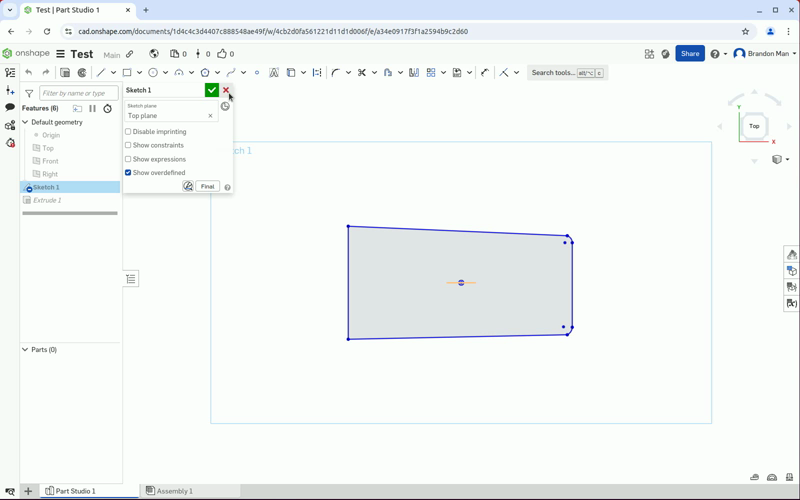
click(229, 92)
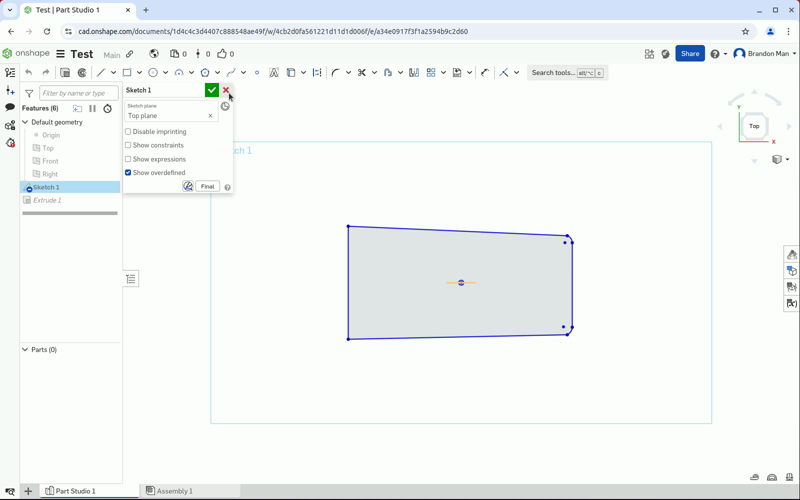
key(shift+s)
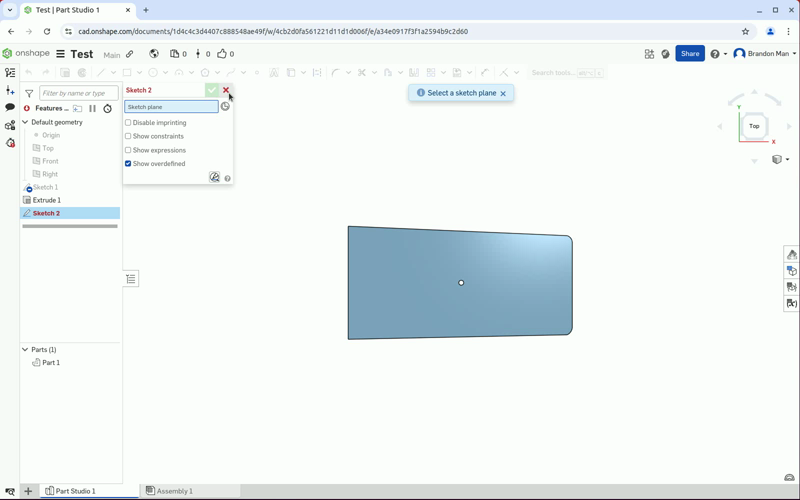
mouse_move(73, 150)
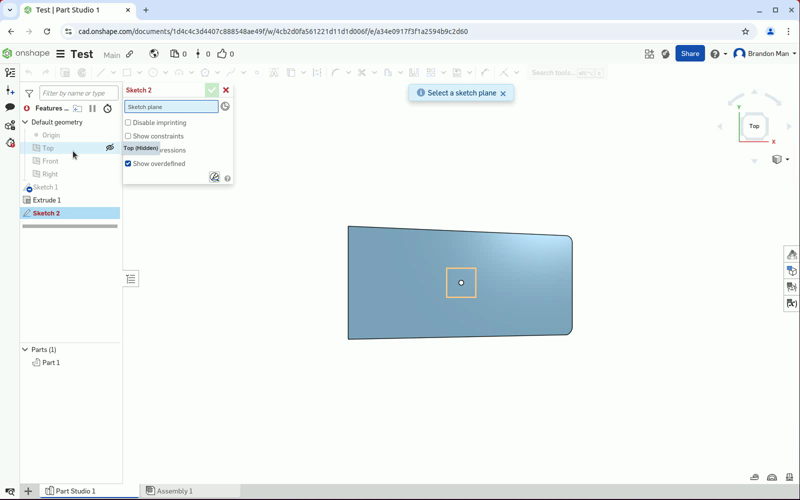
click(73, 150)
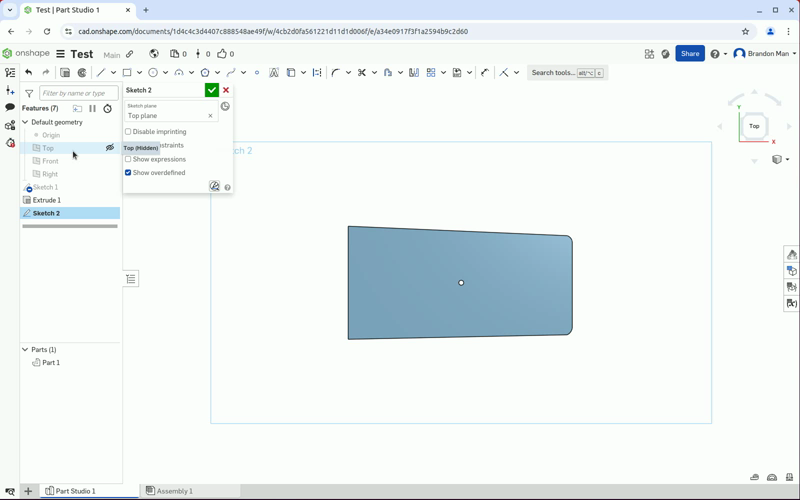
mouse_move(73, 352)
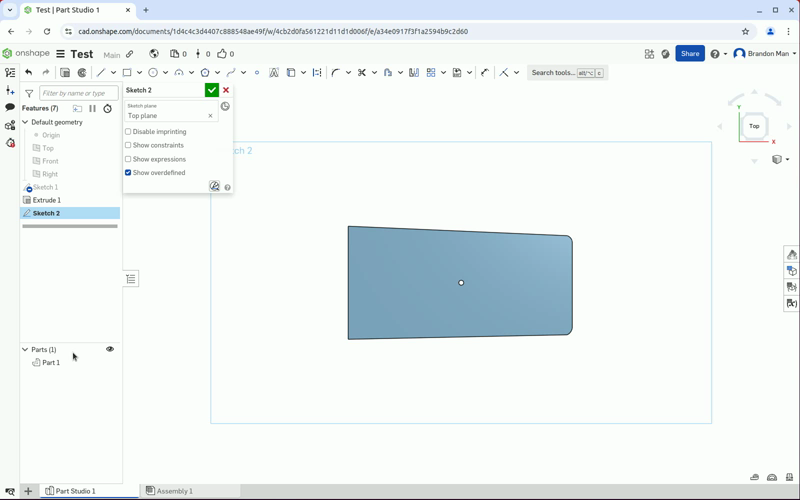
key(y)
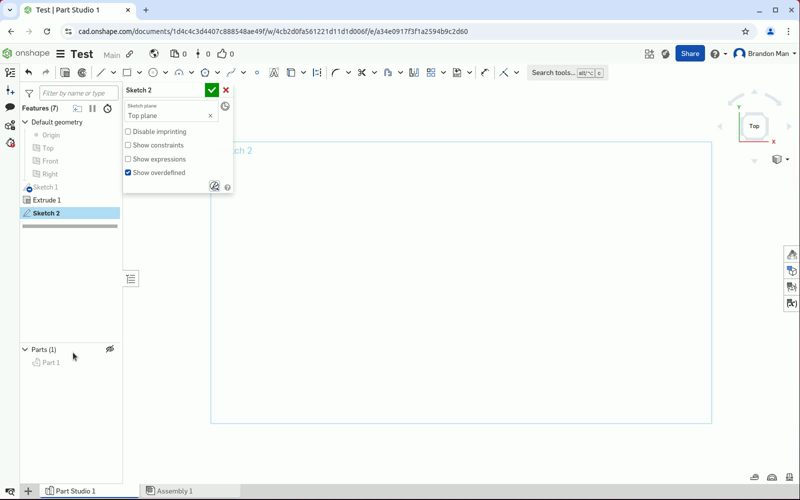
key(l)
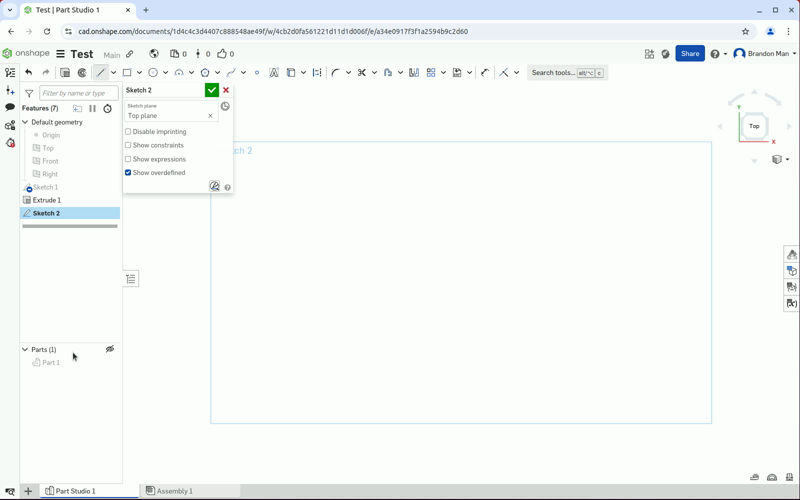
key_down(shift)
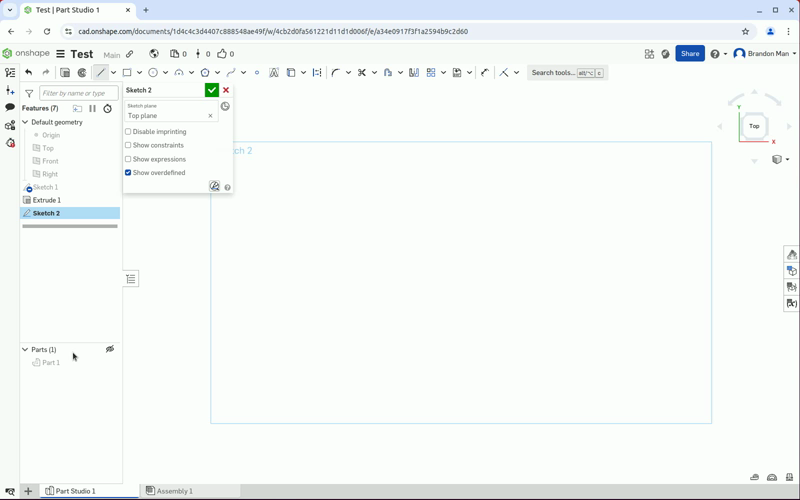
mouse_move(348, 226)
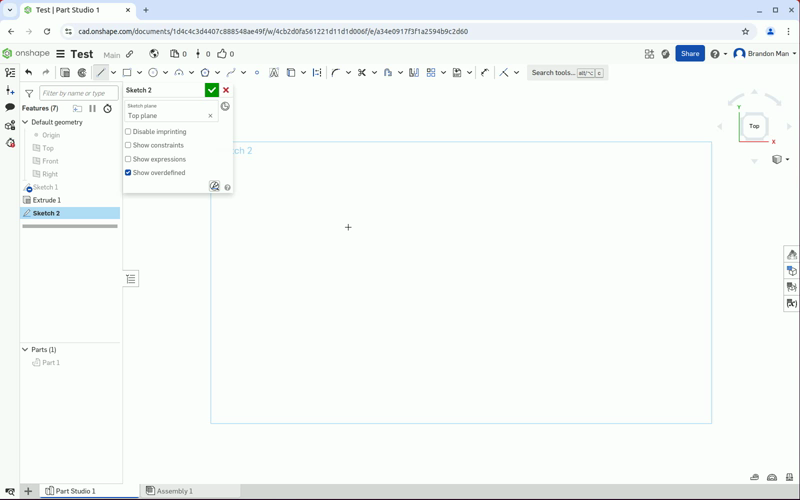
click(348, 226)
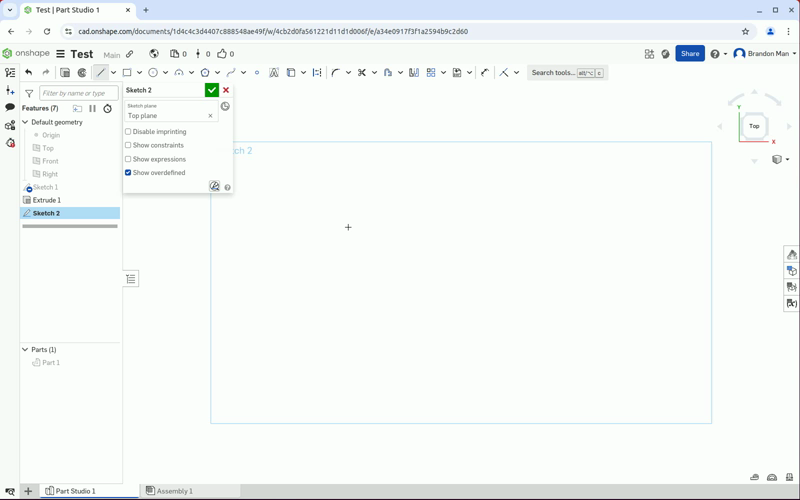
key_up(shift)
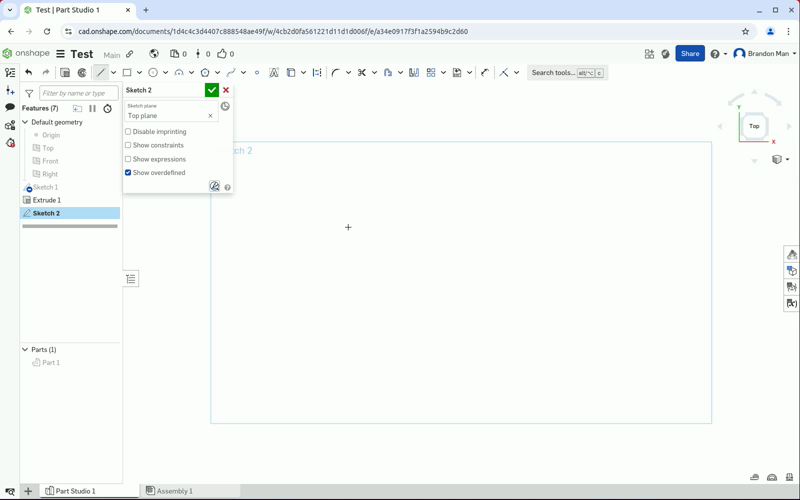
key_down(shift)
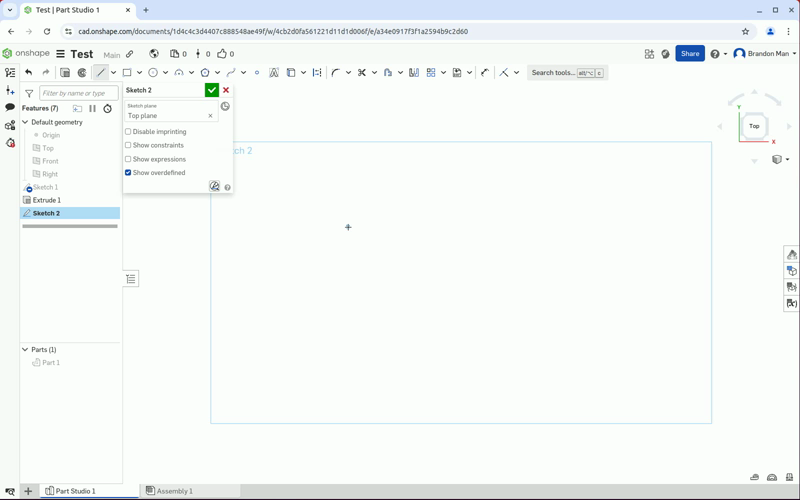
mouse_move(566, 235)
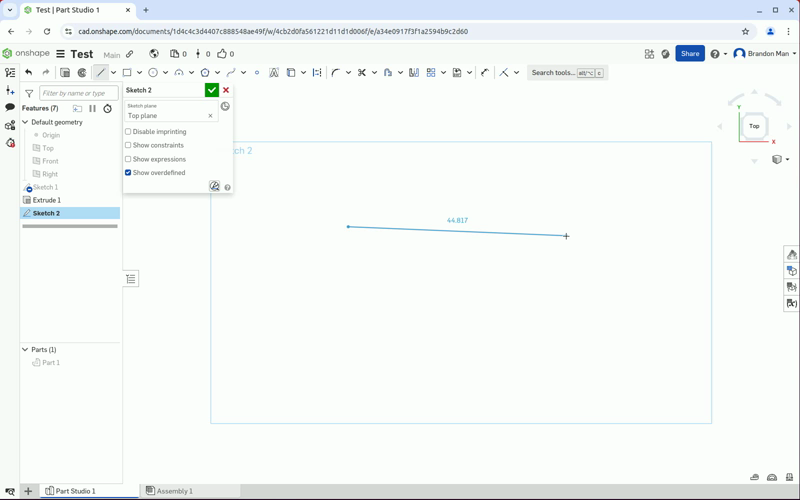
click(566, 235)
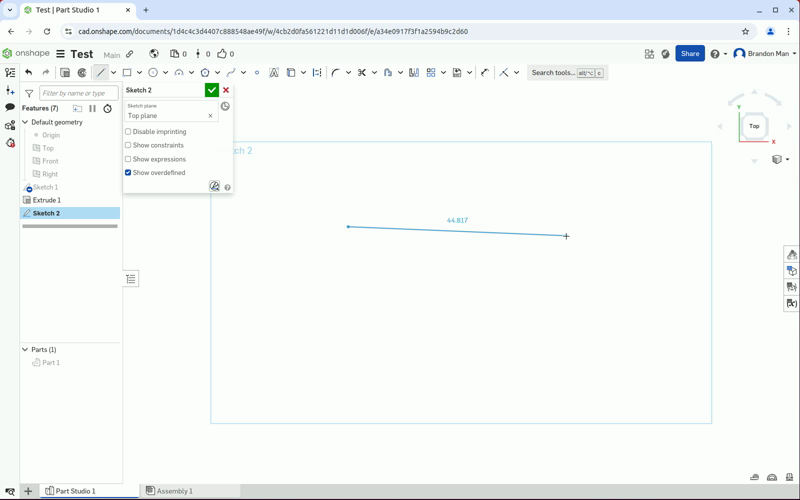
key_up(shift)
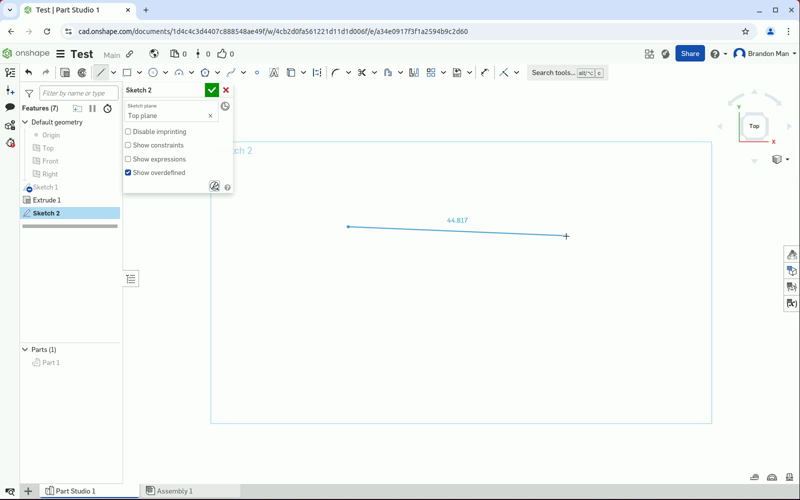
key(esc)
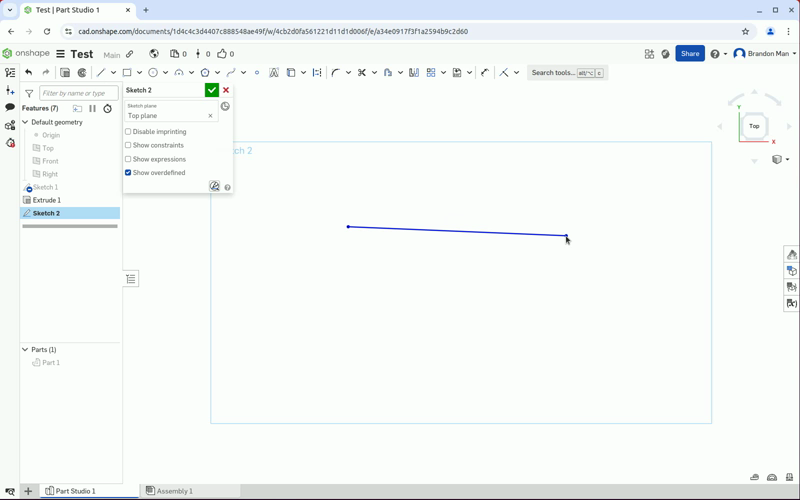
key(a)
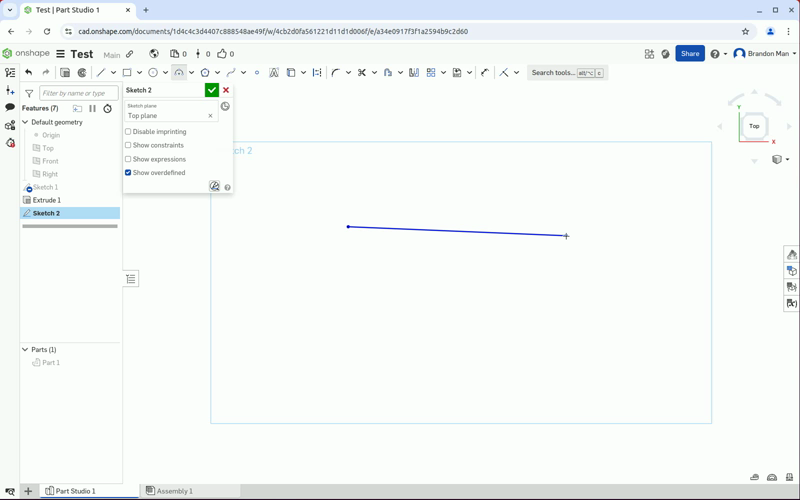
mouse_move(566, 235)
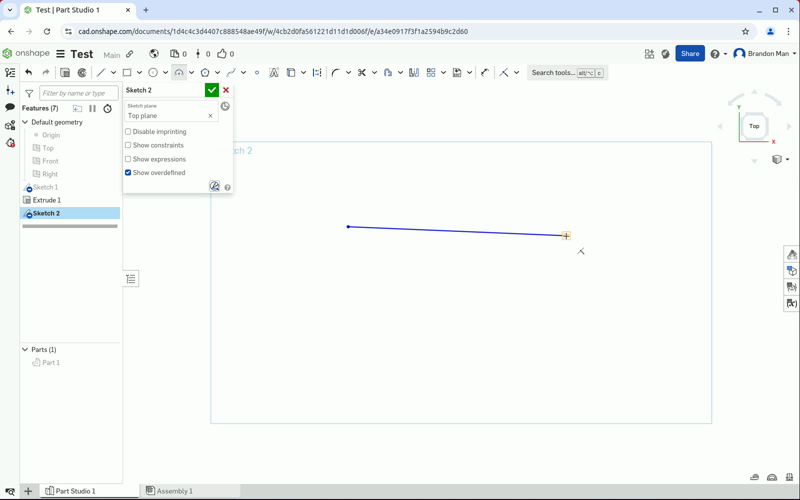
click(566, 235)
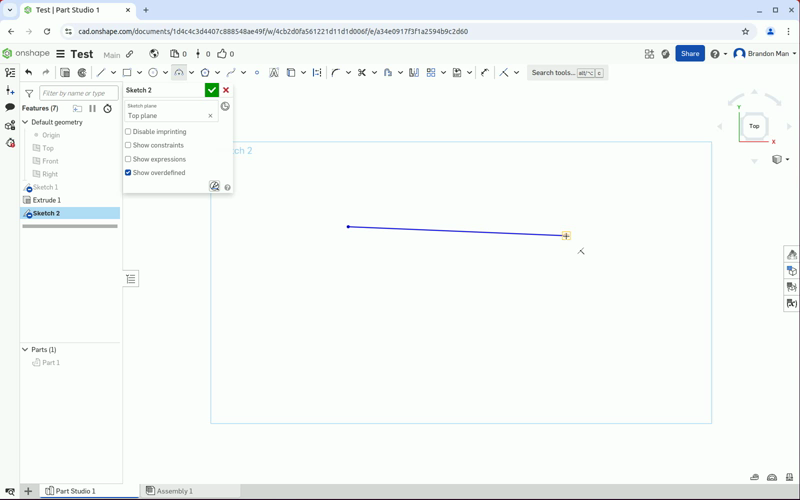
key_down(shift)
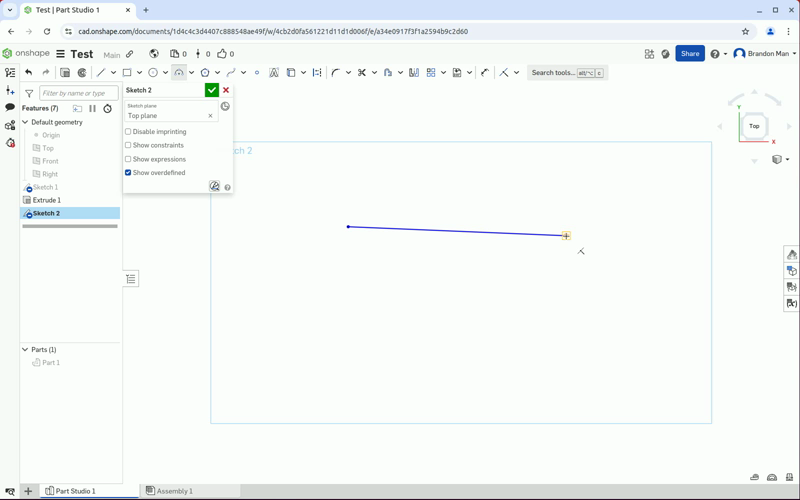
mouse_move(403, 226)
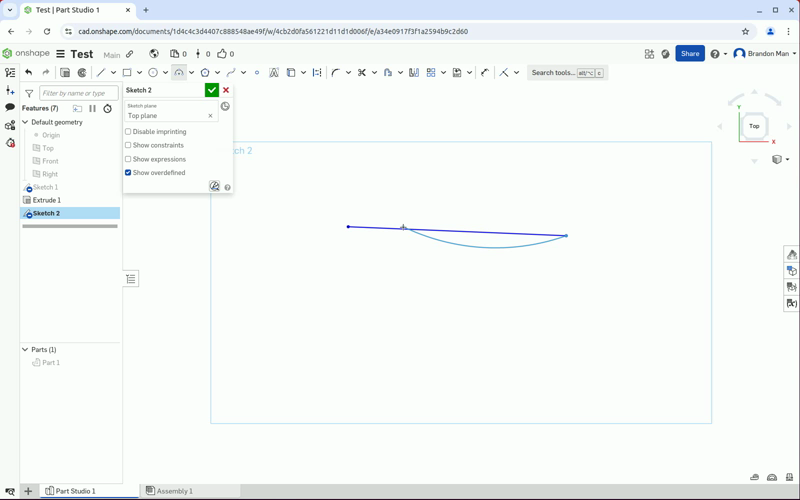
click(403, 226)
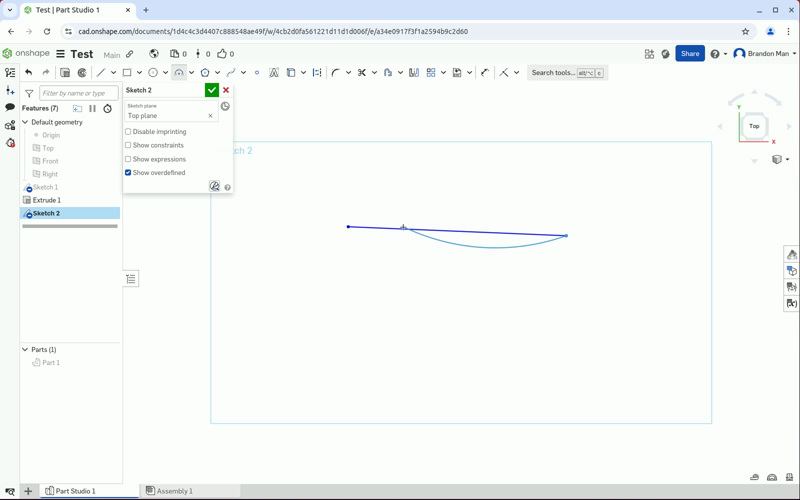
mouse_move(484, 229)
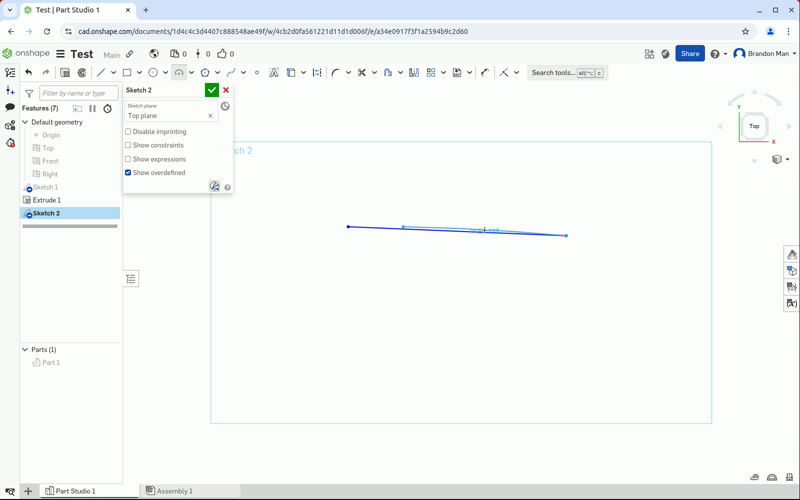
click(484, 229)
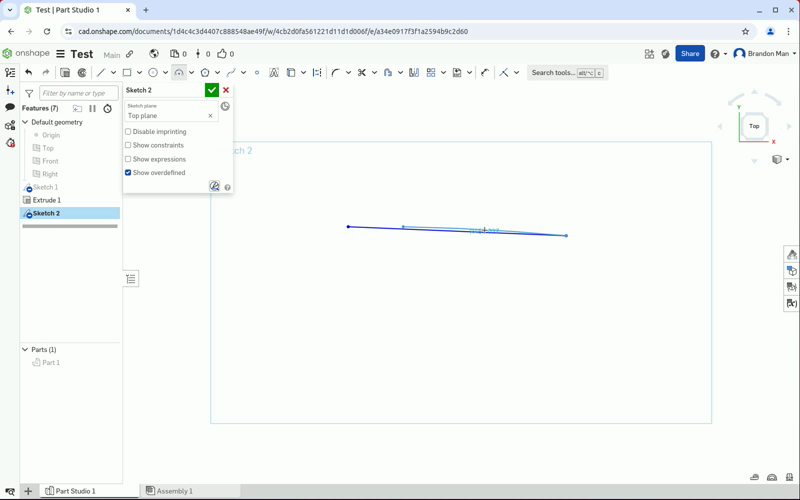
key_up(shift)
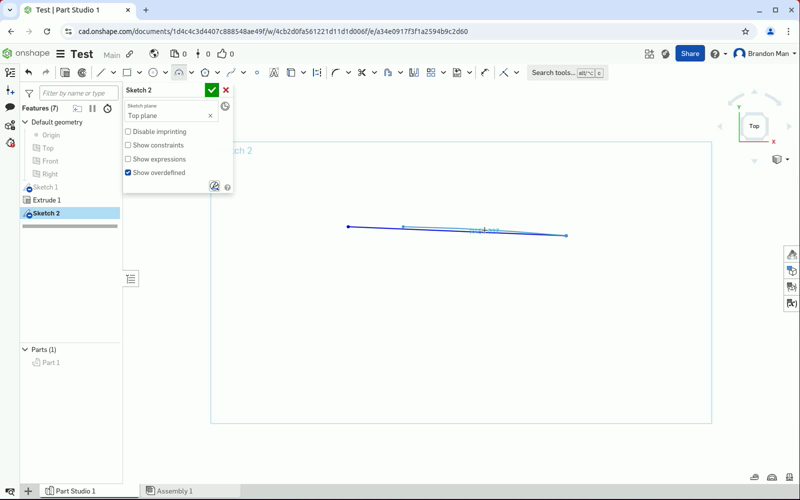
key(esc)
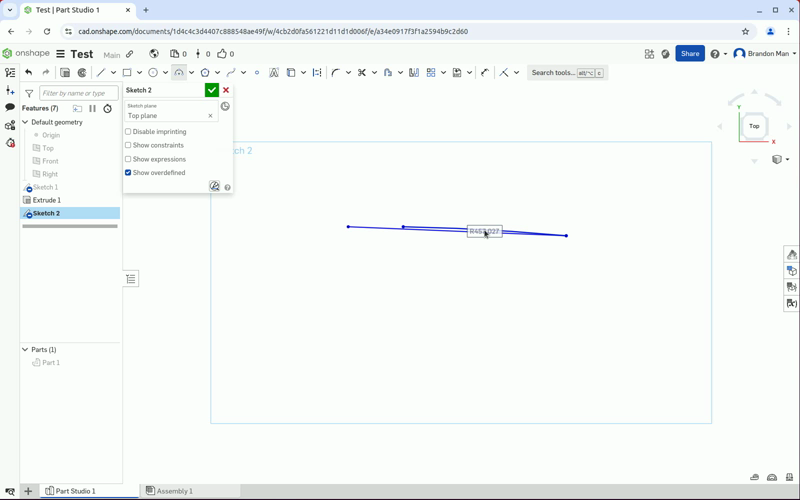
key(l)
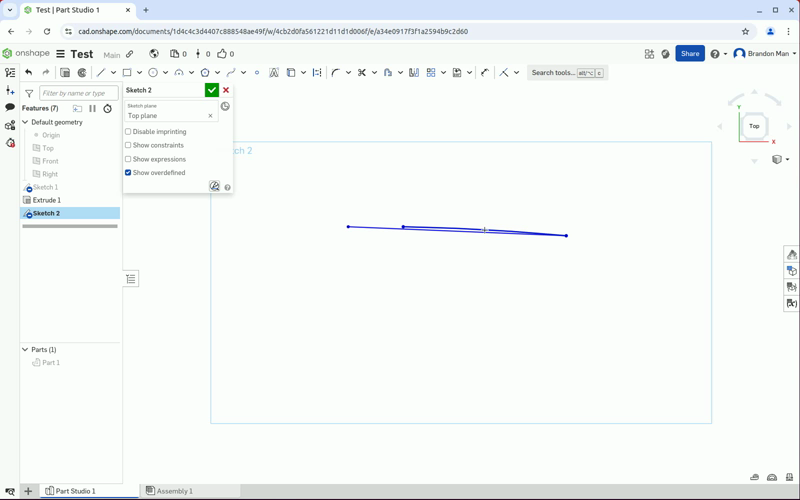
mouse_move(403, 226)
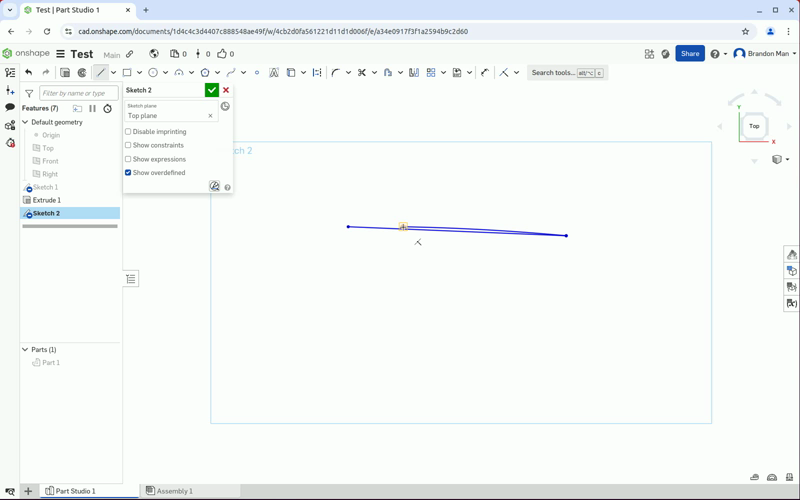
click(403, 226)
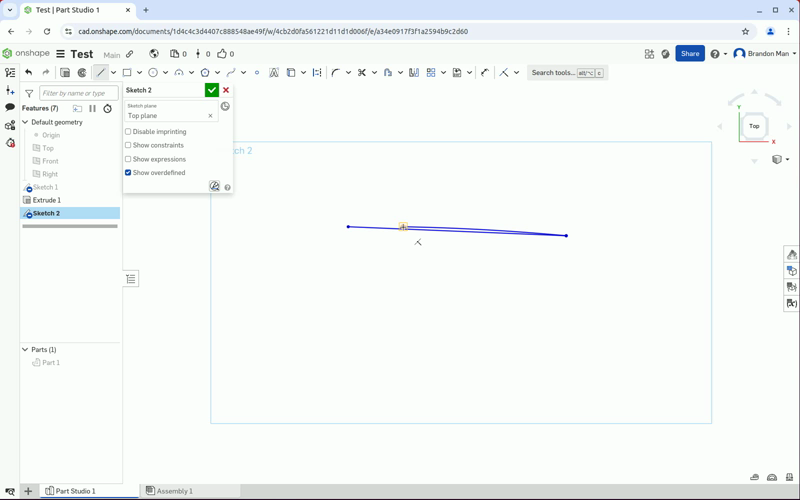
mouse_move(433, 226)
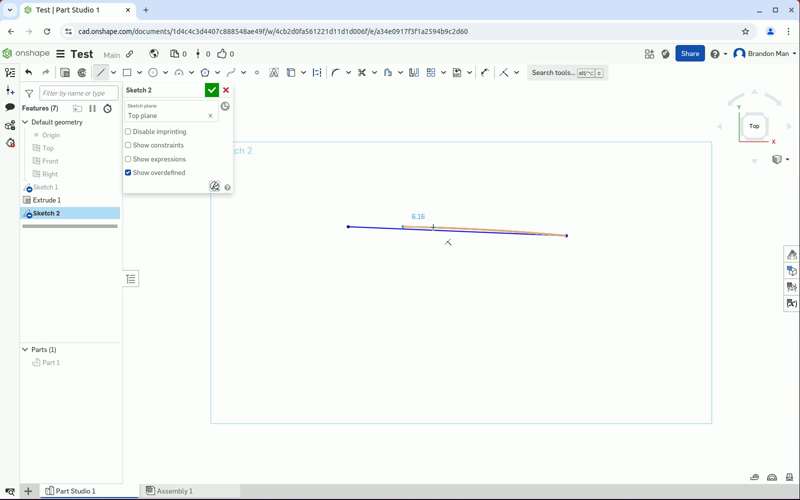
key_down(shift)
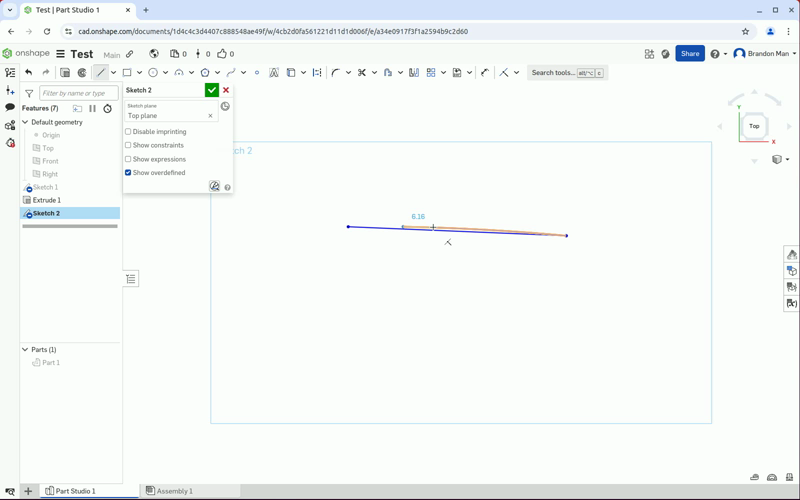
mouse_move(348, 226)
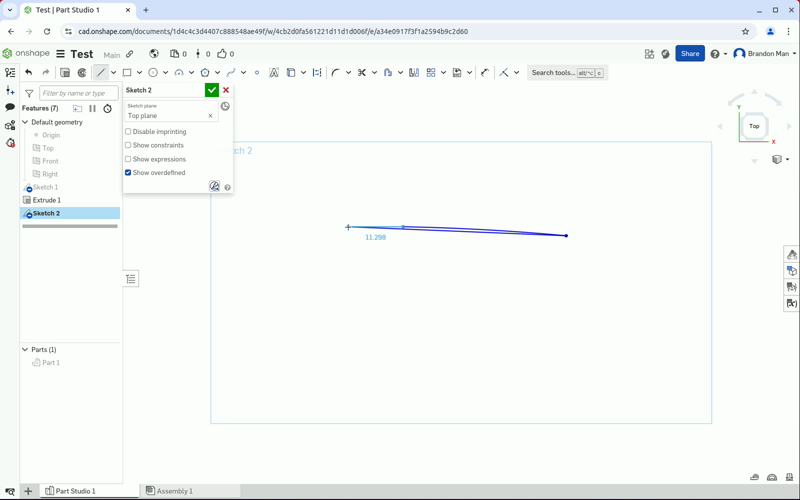
key_up(shift)
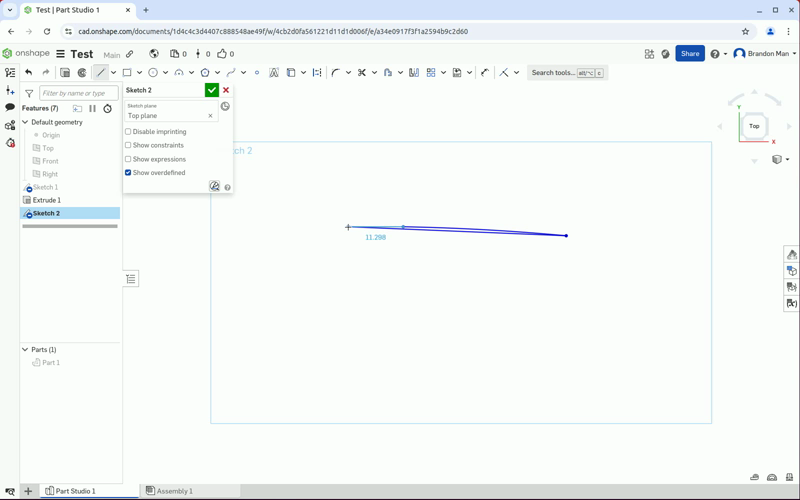
click(348, 226)
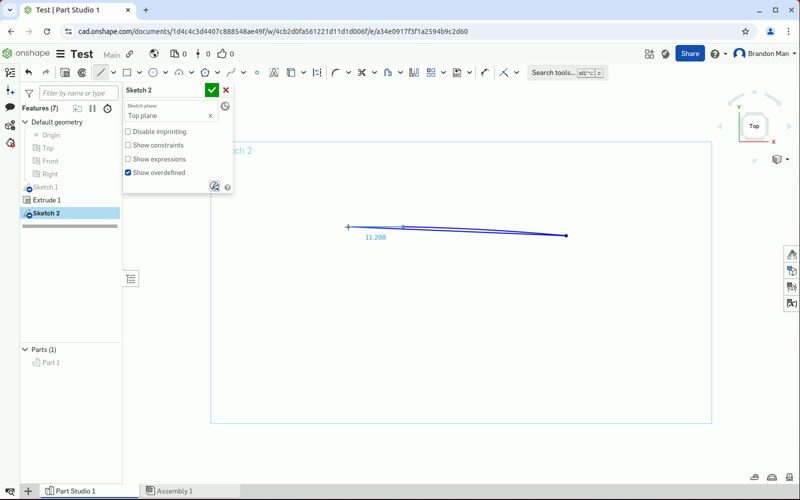
key(esc)
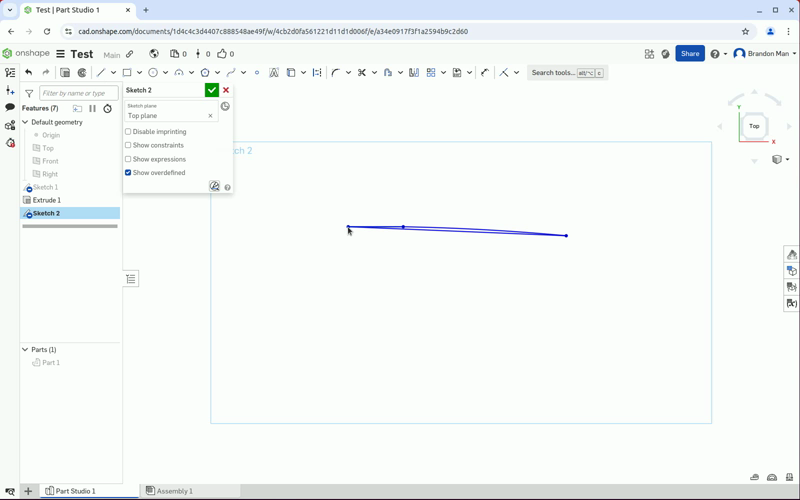
mouse_move(422, 228)
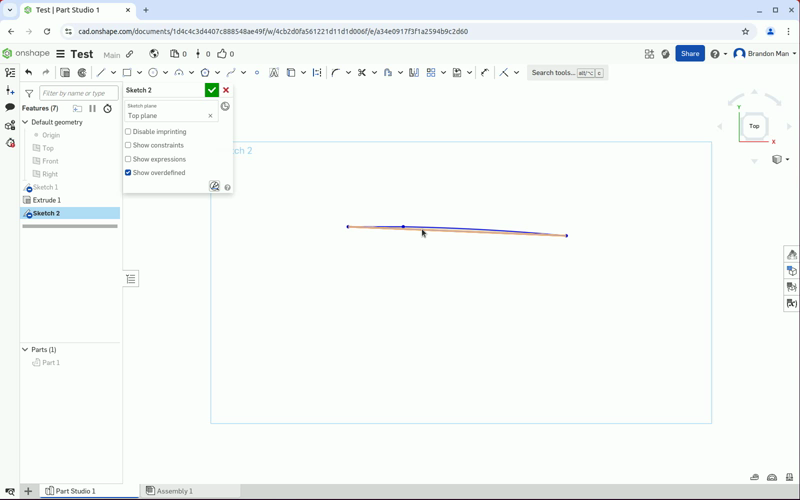
scroll(6)
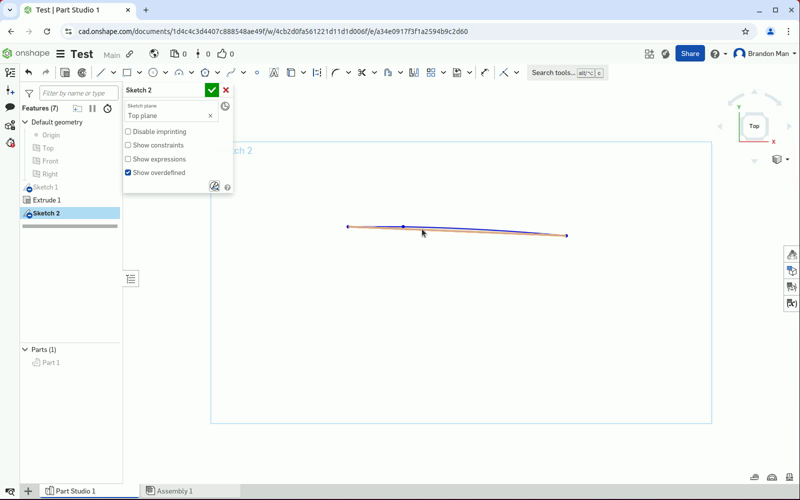
scroll(6)
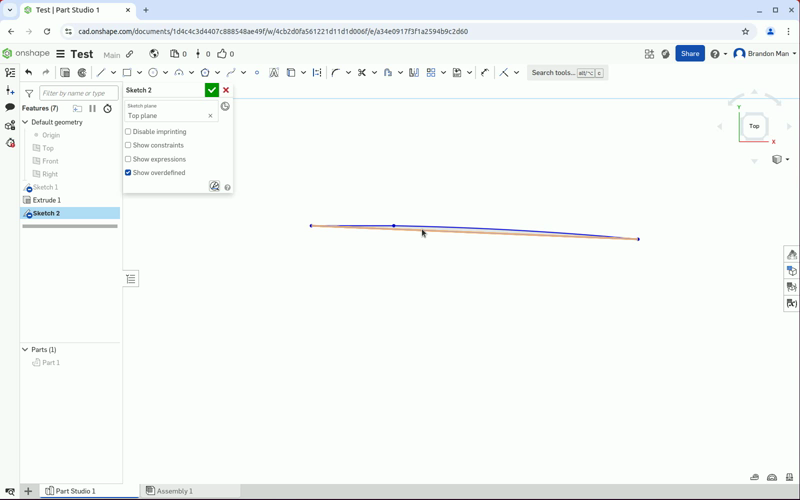
scroll(6)
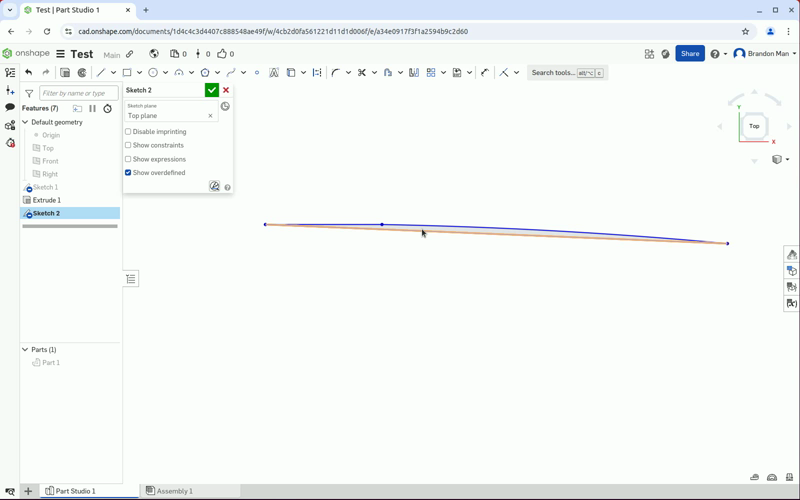
scroll(6)
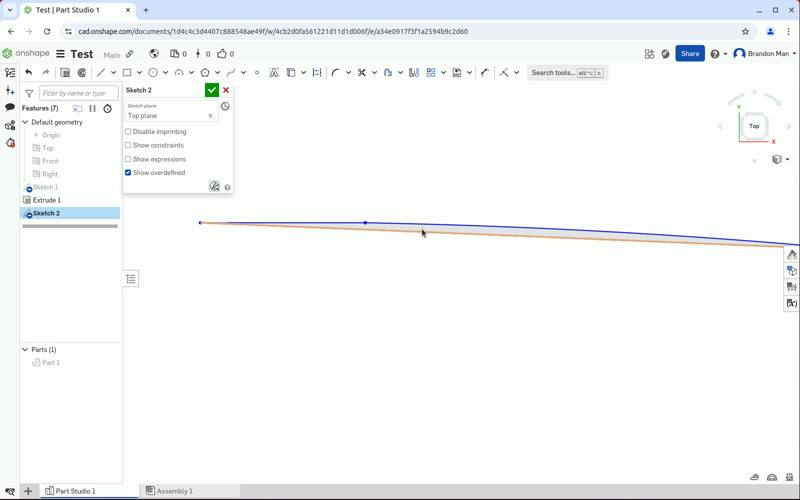
scroll(6)
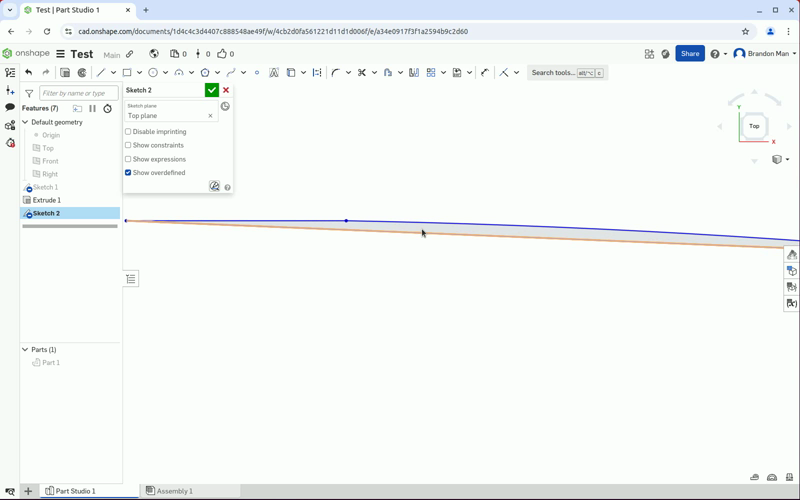
scroll(6)
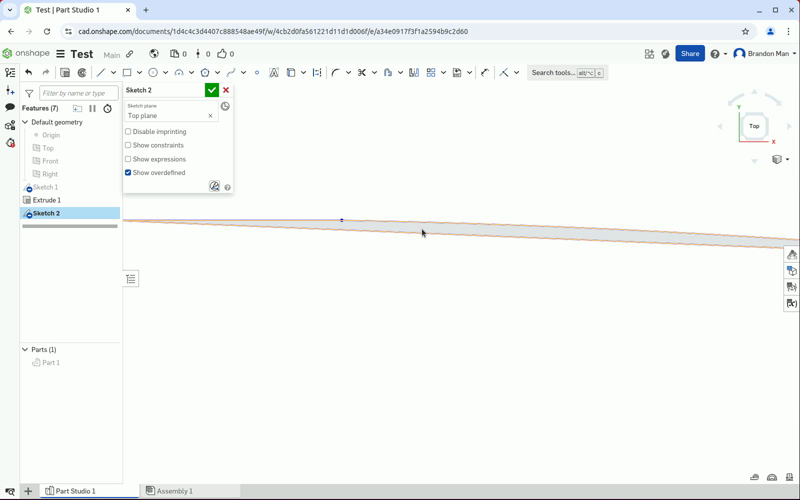
scroll(6)
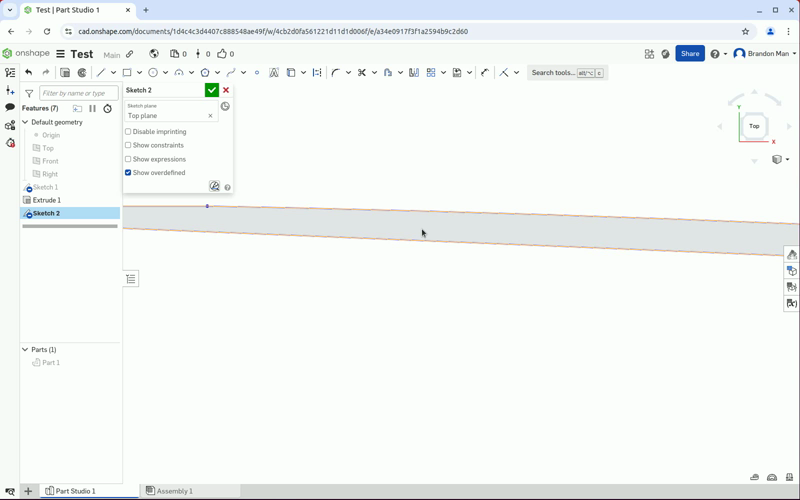
click(422, 228)
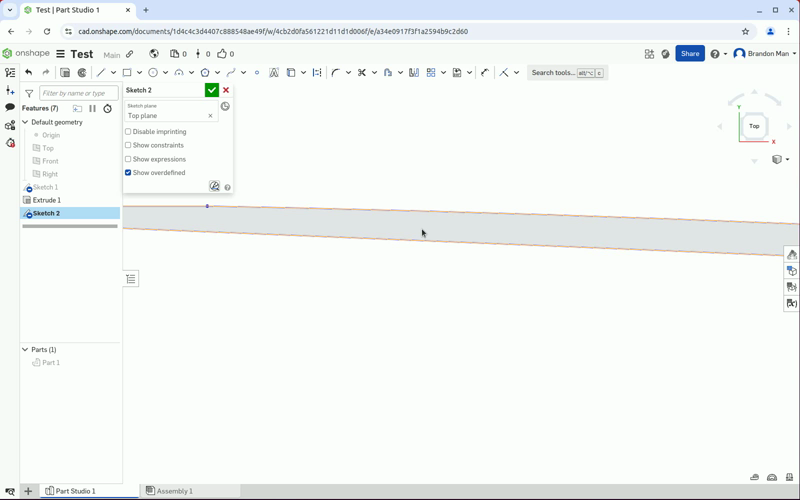
scroll(-6)
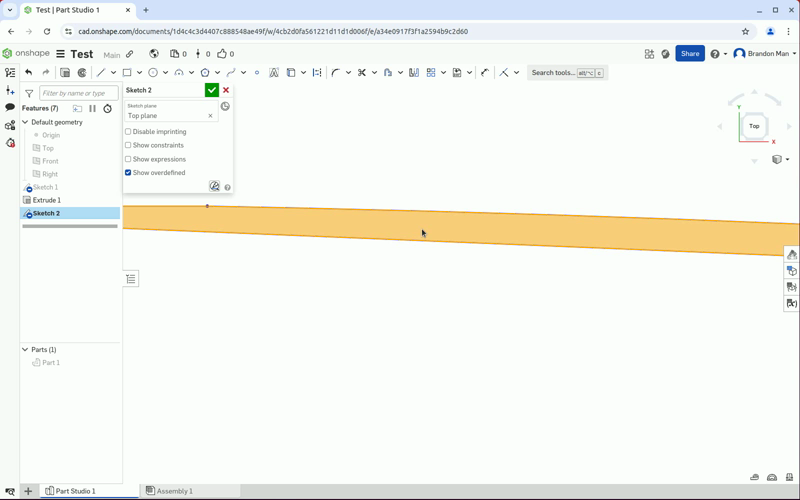
scroll(-6)
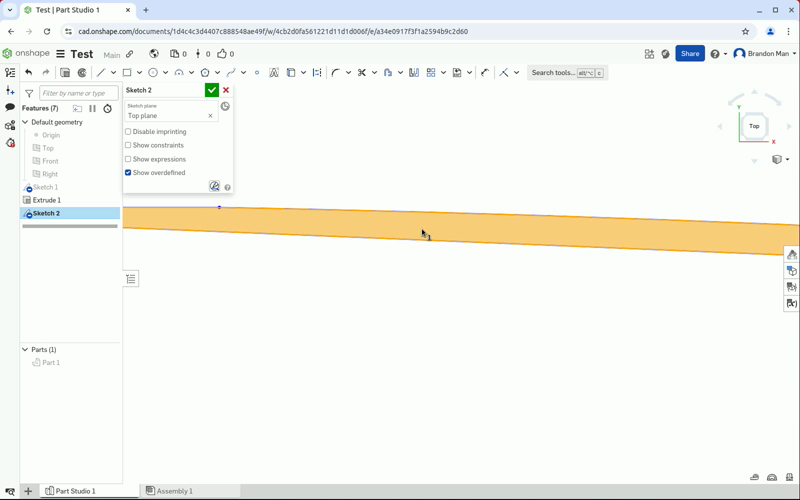
scroll(-6)
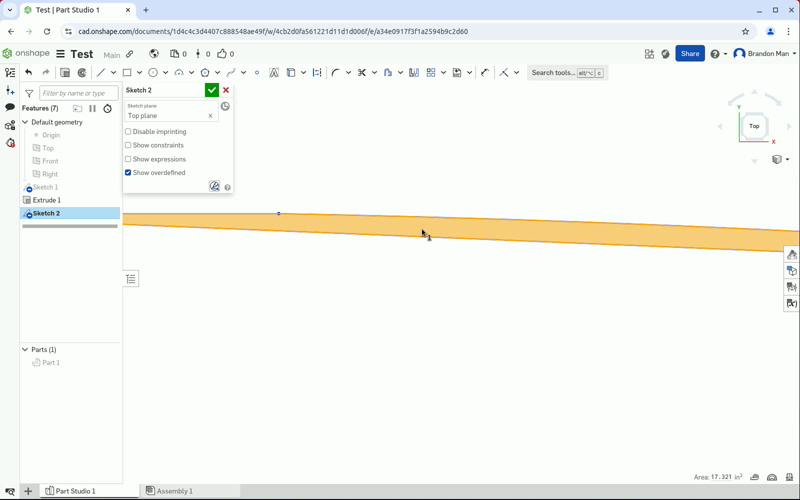
scroll(-6)
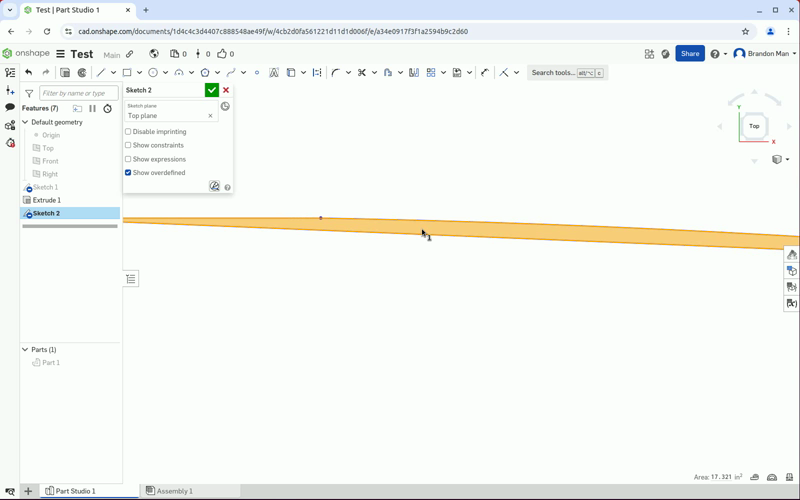
scroll(-6)
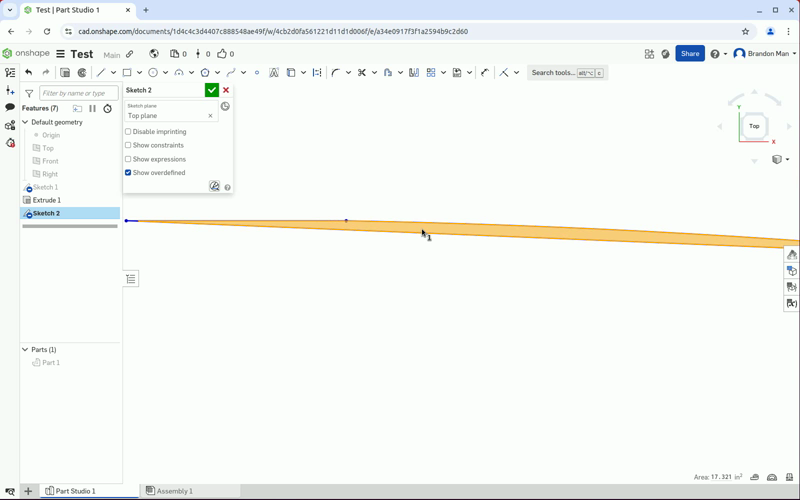
scroll(-6)
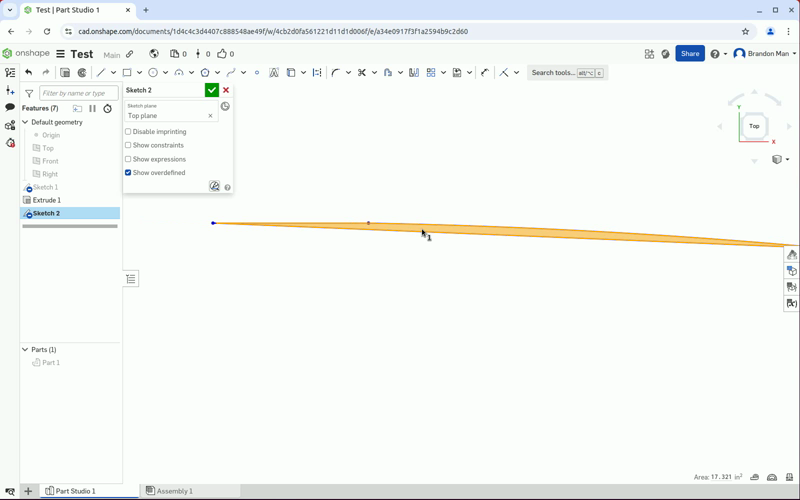
scroll(-6)
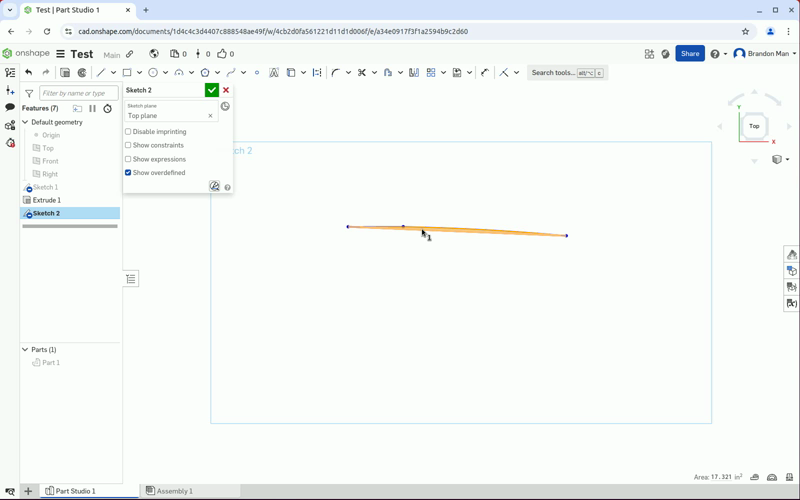
mouse_move(73, 352)
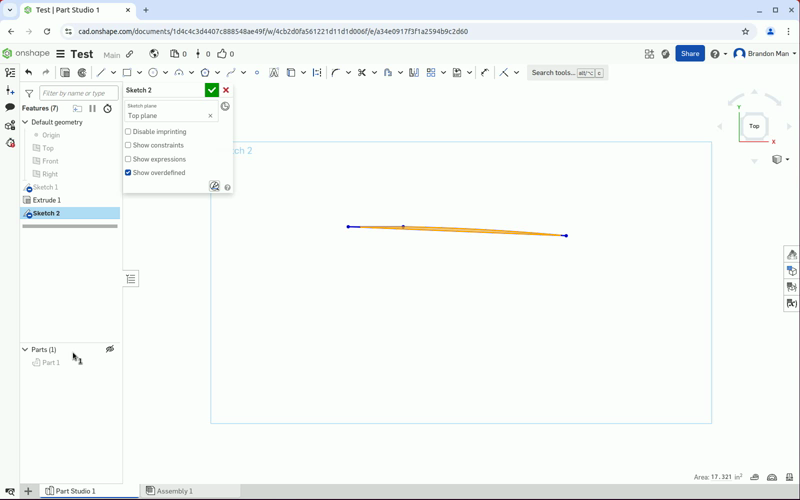
key(shift+y)
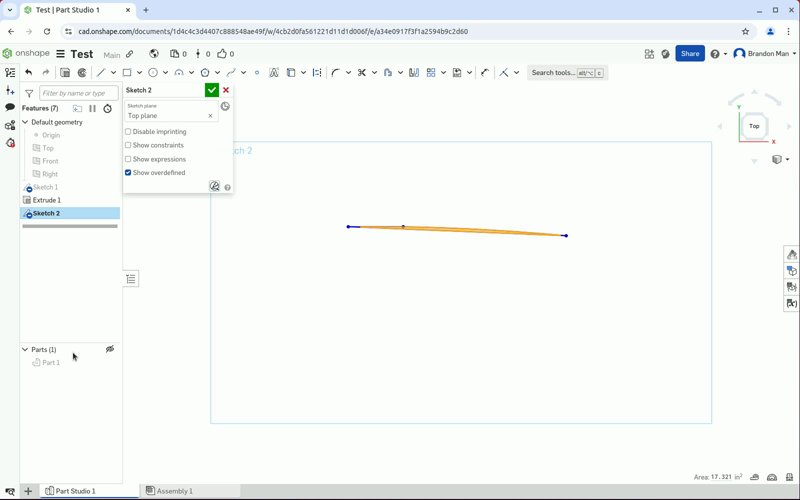
key(shift+e)
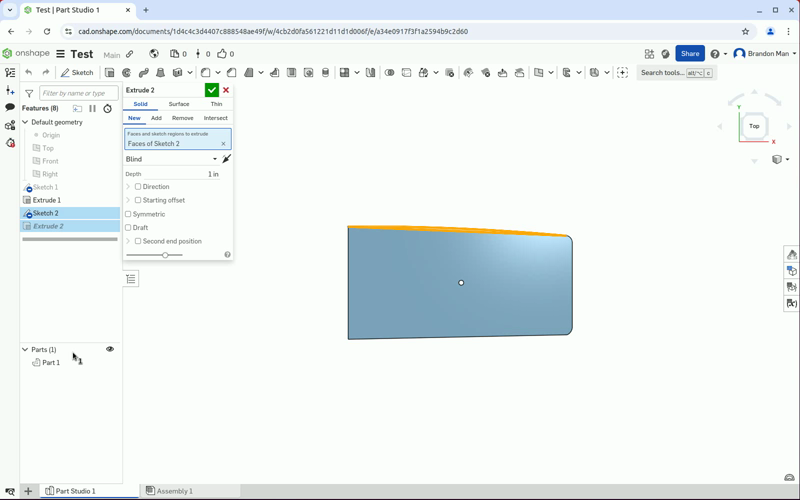
mouse_move(143, 106)
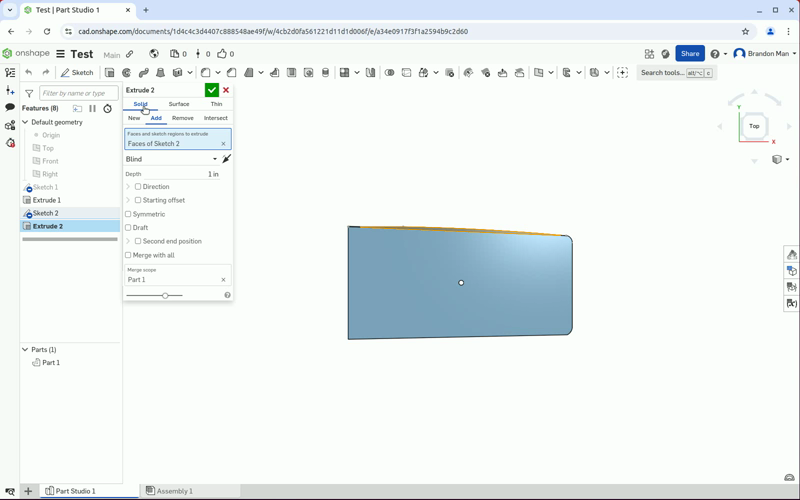
click(143, 106)
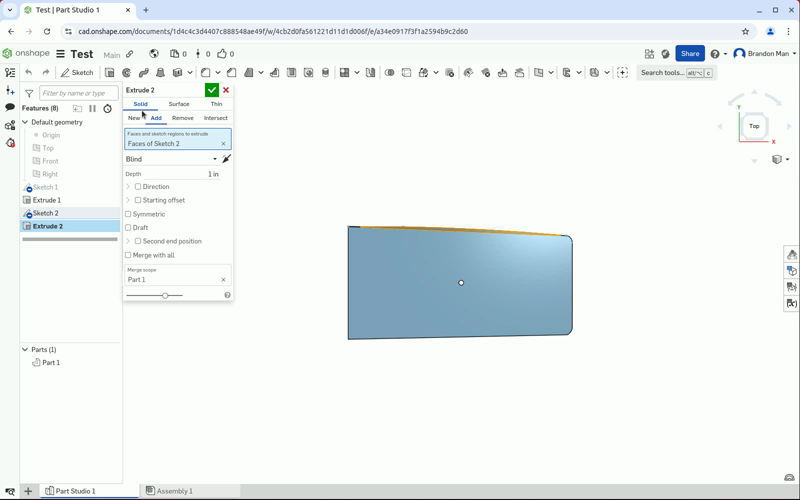
mouse_move(137, 120)
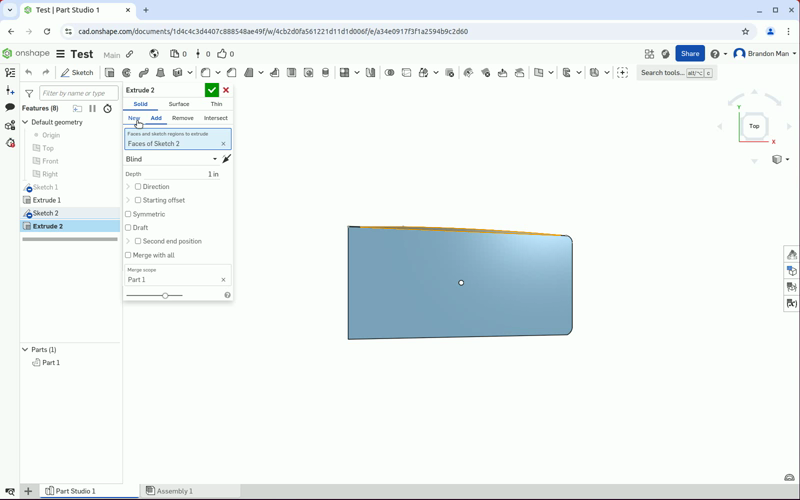
click(137, 120)
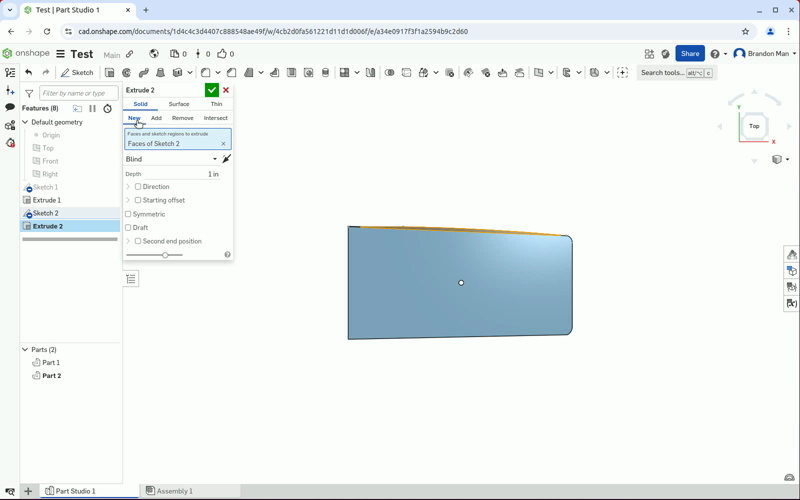
key(tab, 4)
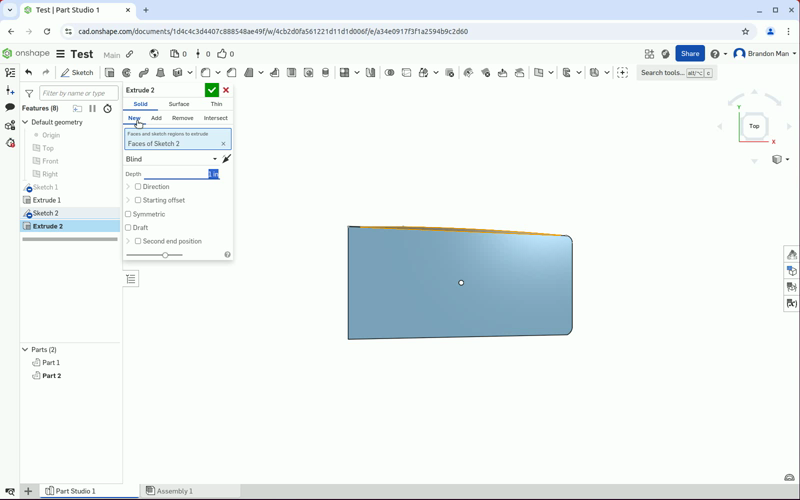
text(0.481)
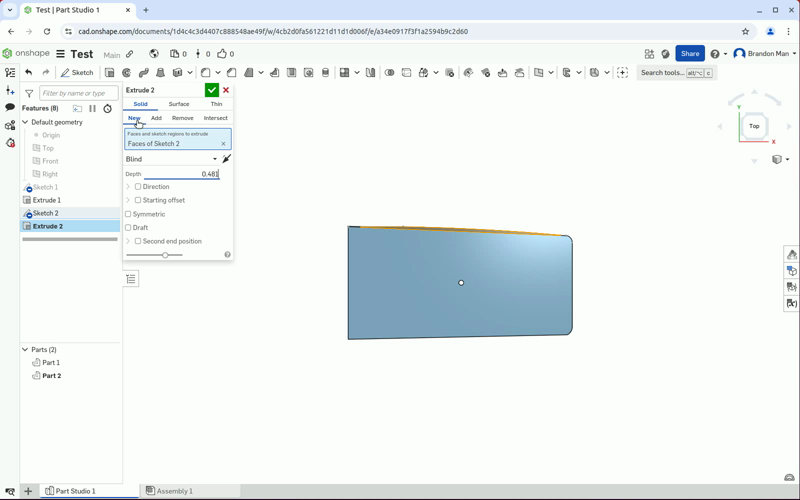
key(enter)
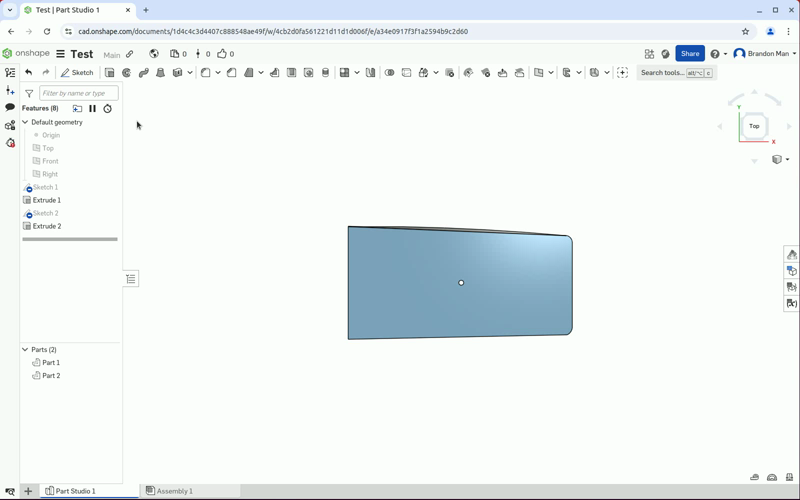
key(shift+h)
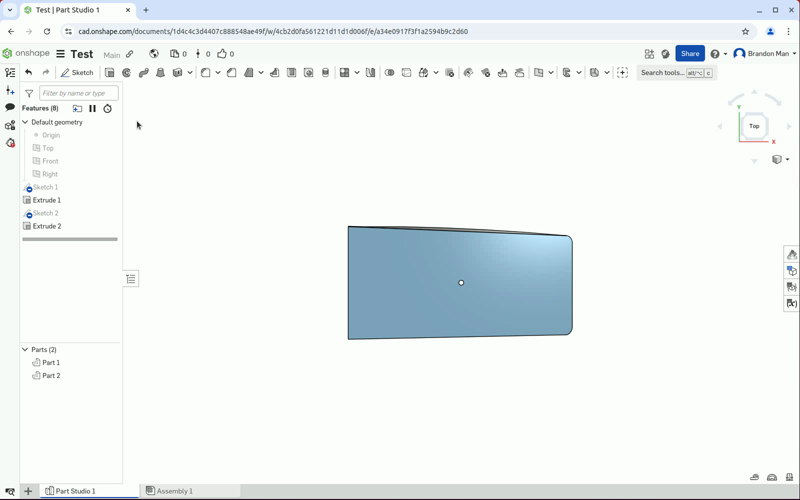
key(shift+h)
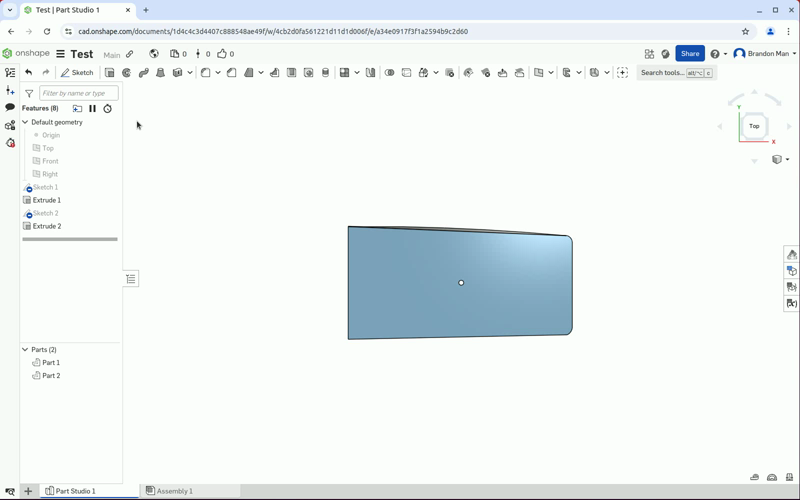
mouse_move(73, 189)
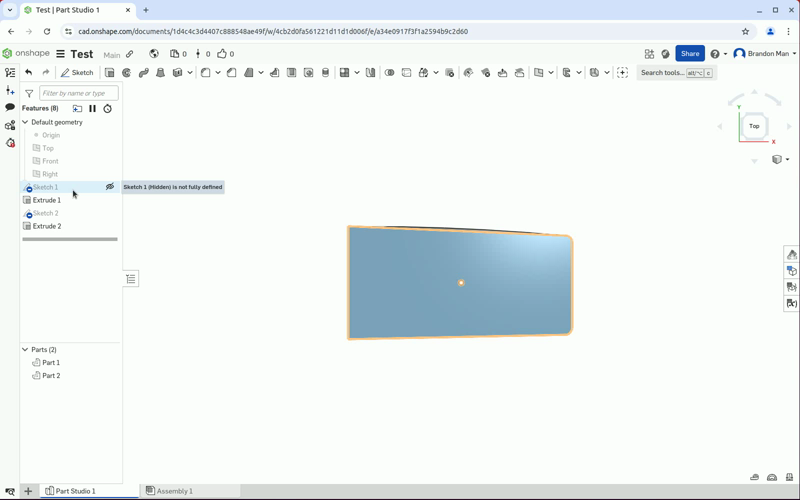
click(73, 189)
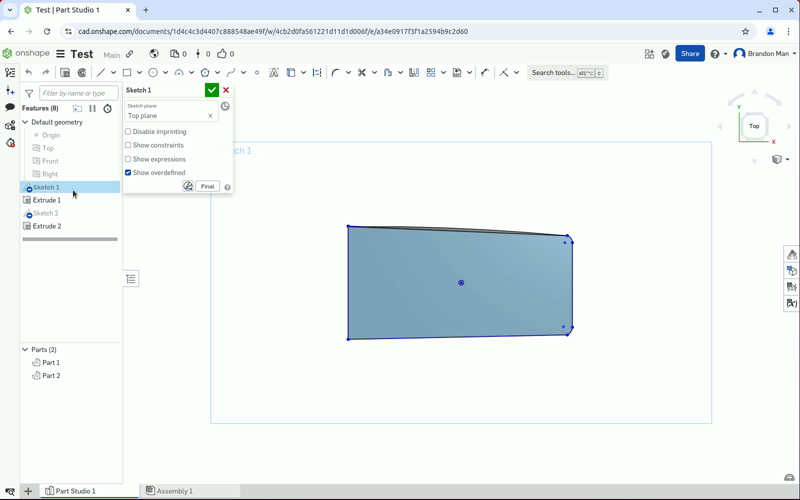
mouse_move(229, 92)
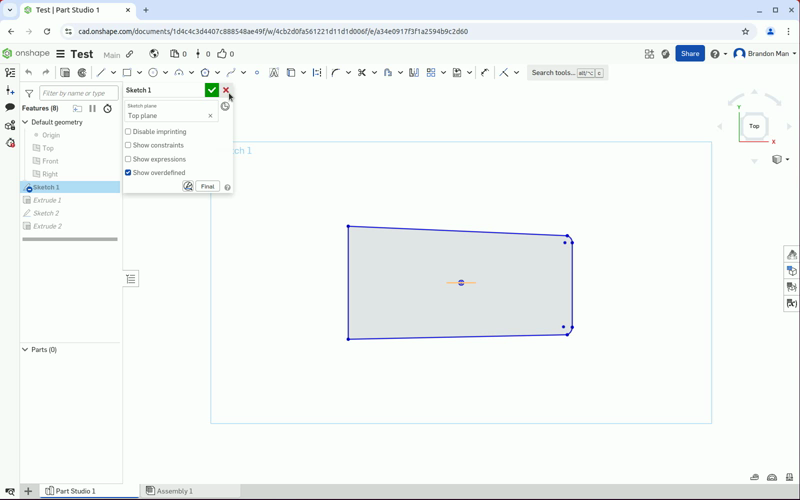
click(229, 92)
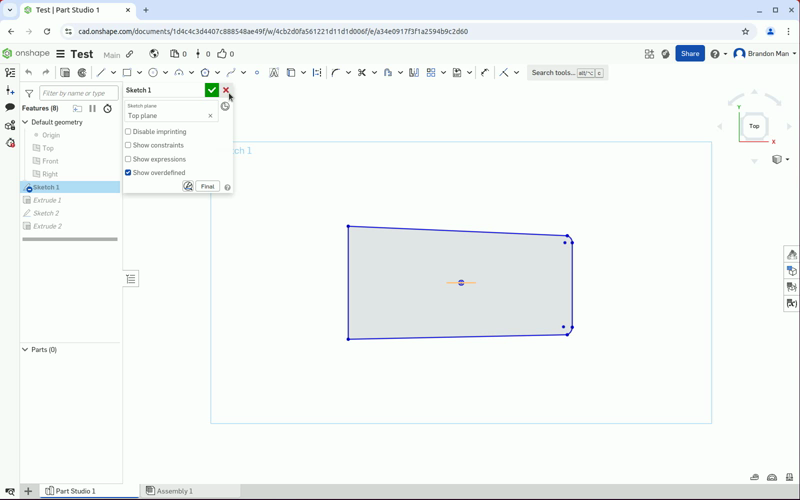
key(shift+s)
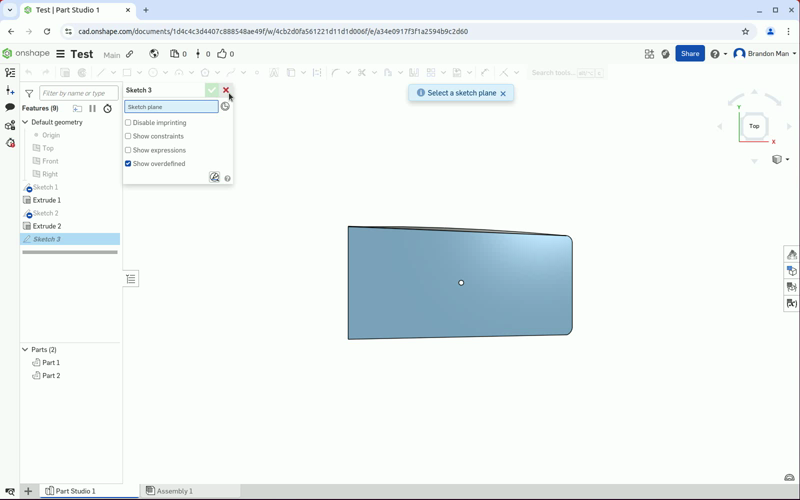
mouse_move(73, 150)
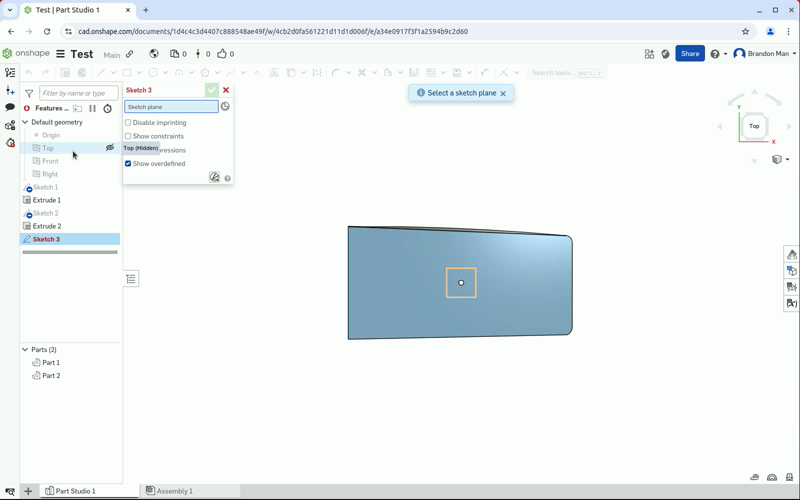
click(73, 150)
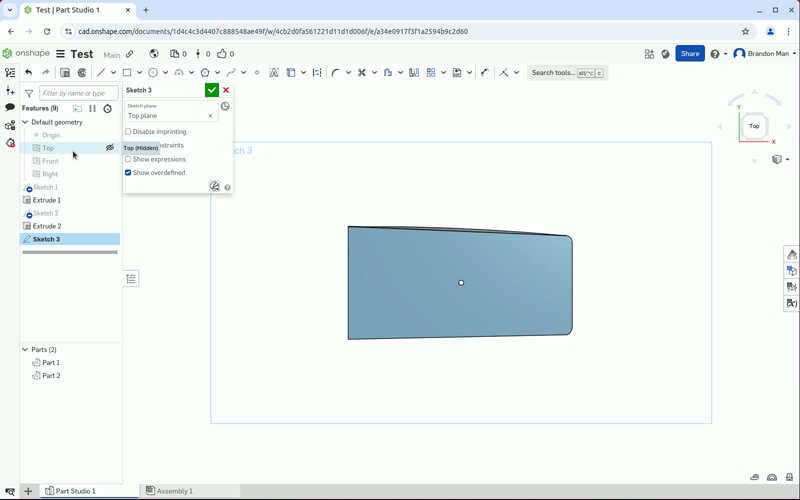
mouse_move(73, 352)
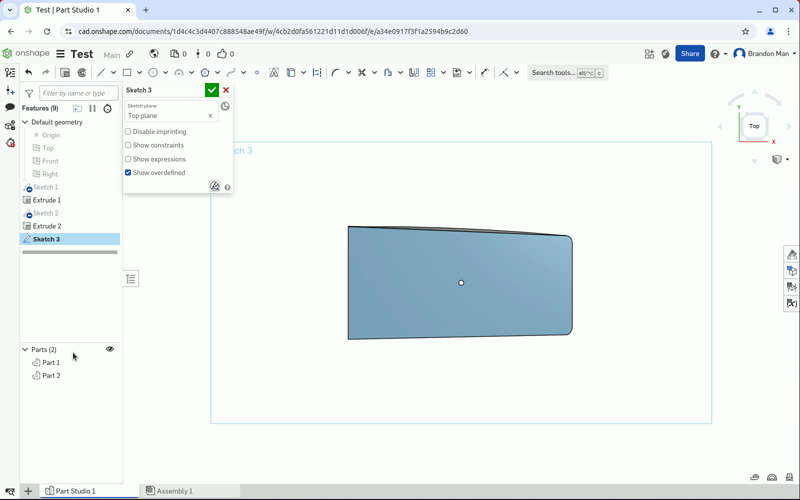
key(y)
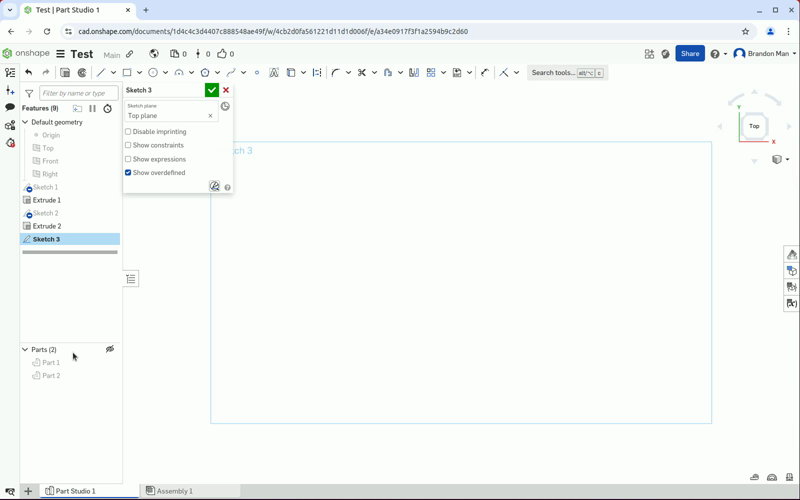
key(l)
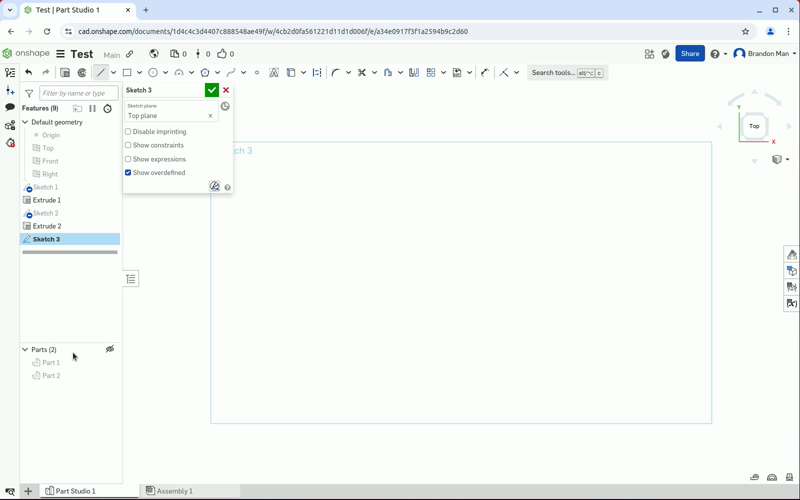
key_down(shift)
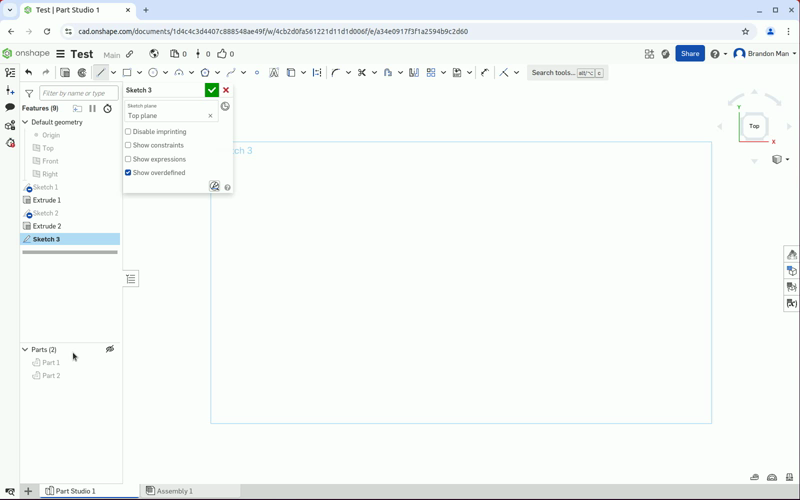
mouse_move(348, 339)
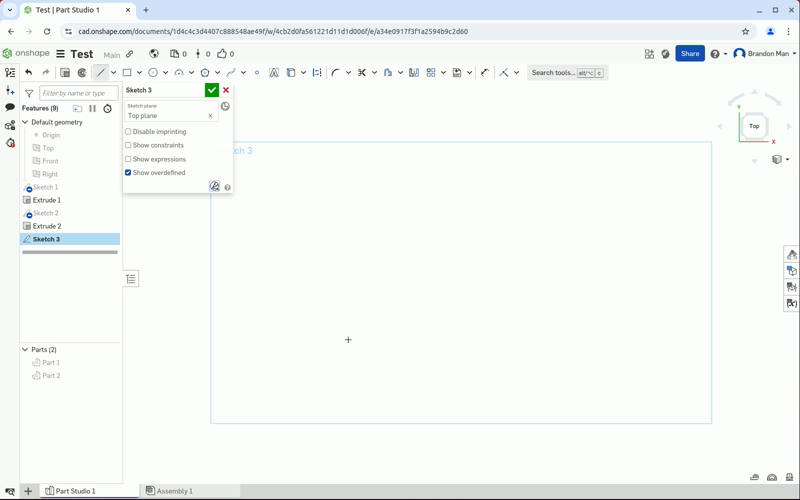
click(348, 339)
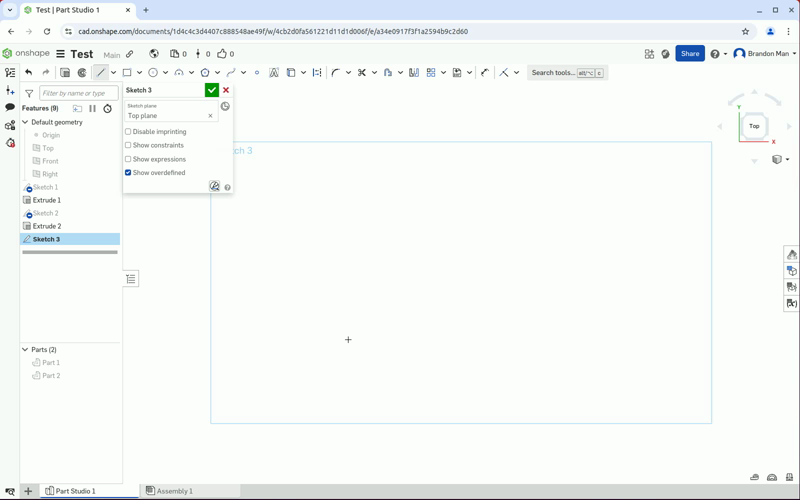
key_up(shift)
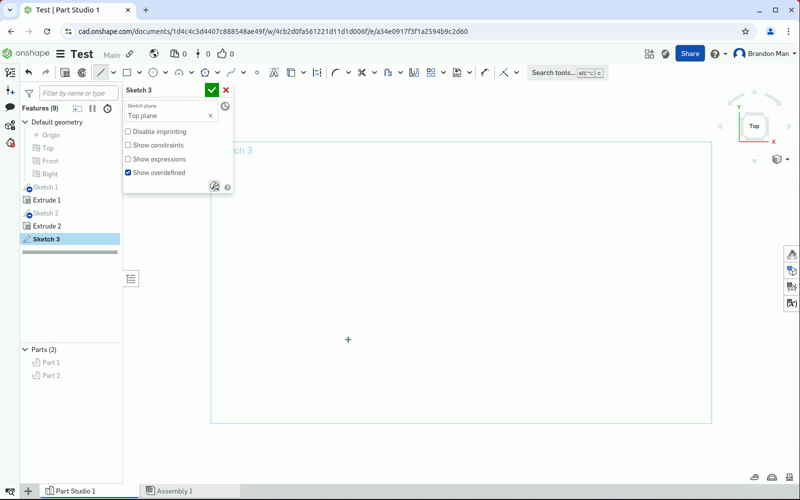
key_down(shift)
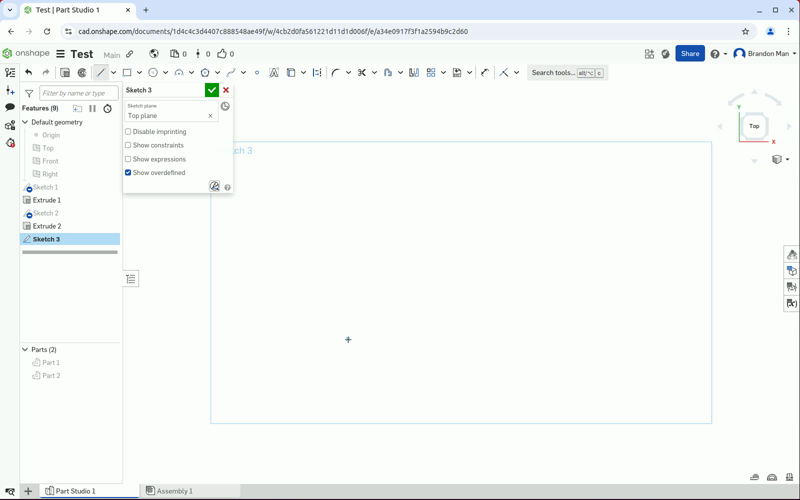
mouse_move(378, 339)
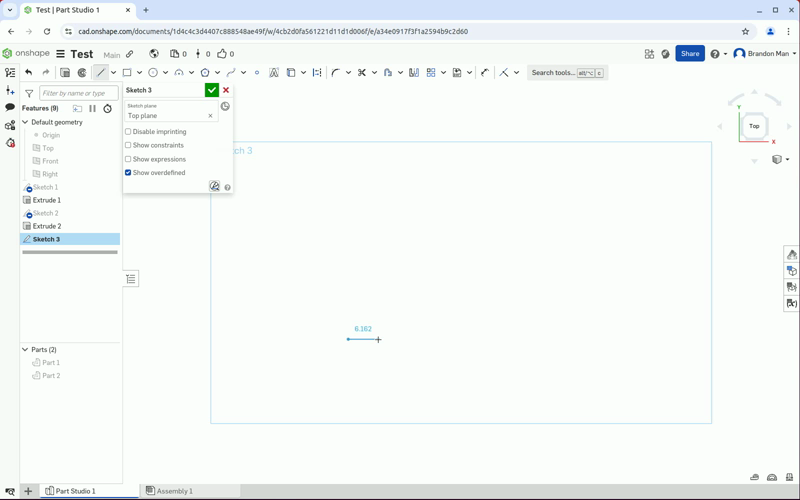
mouse_move(403, 339)
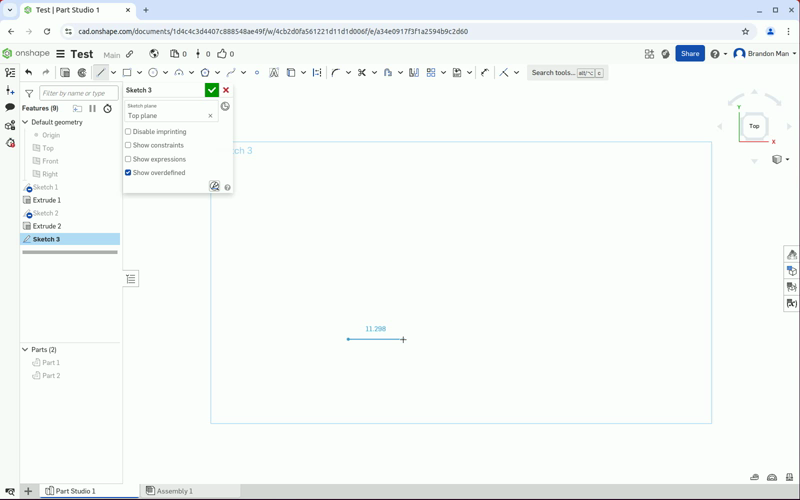
click(403, 339)
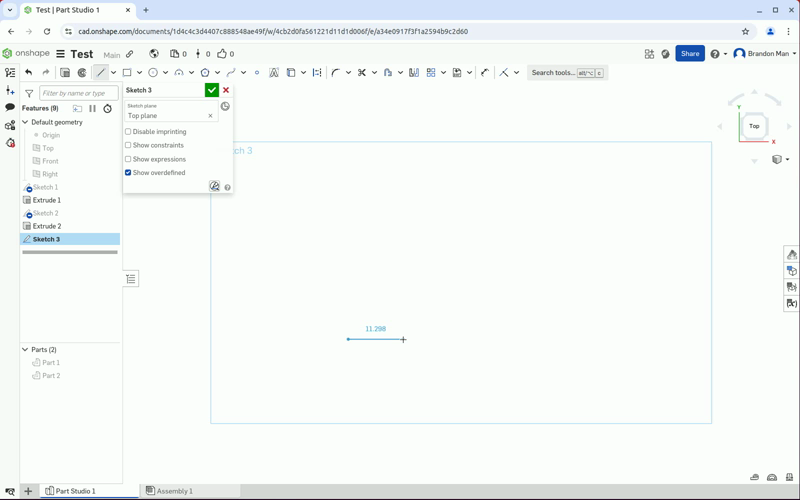
key_up(shift)
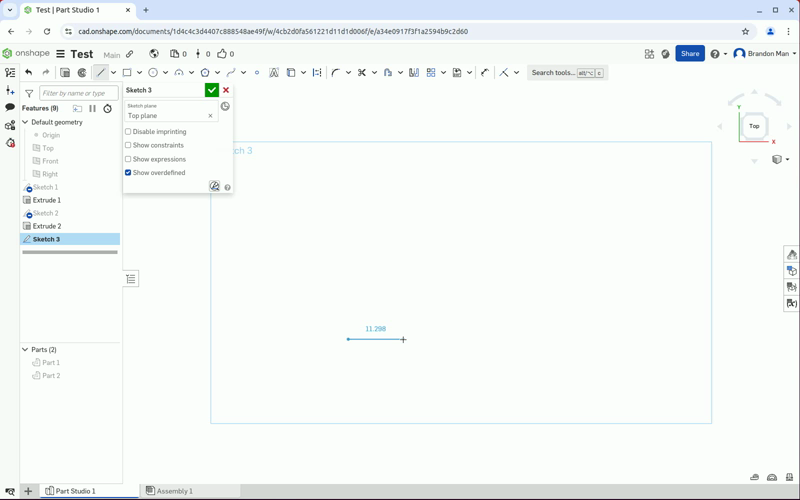
key(esc)
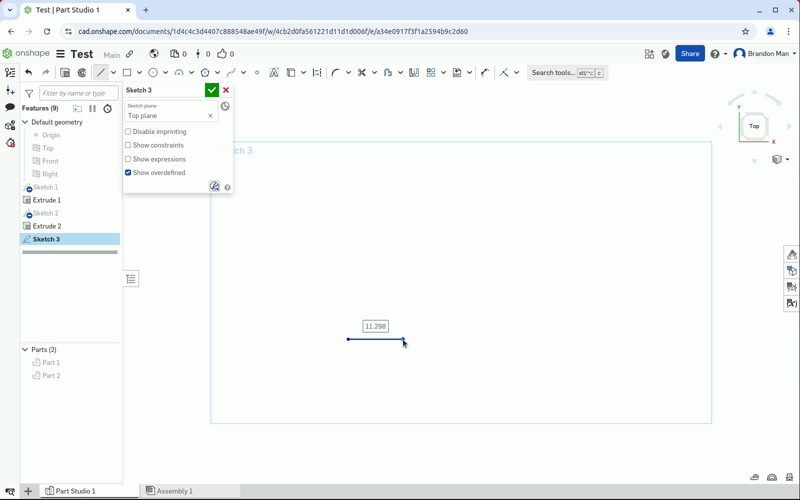
key(a)
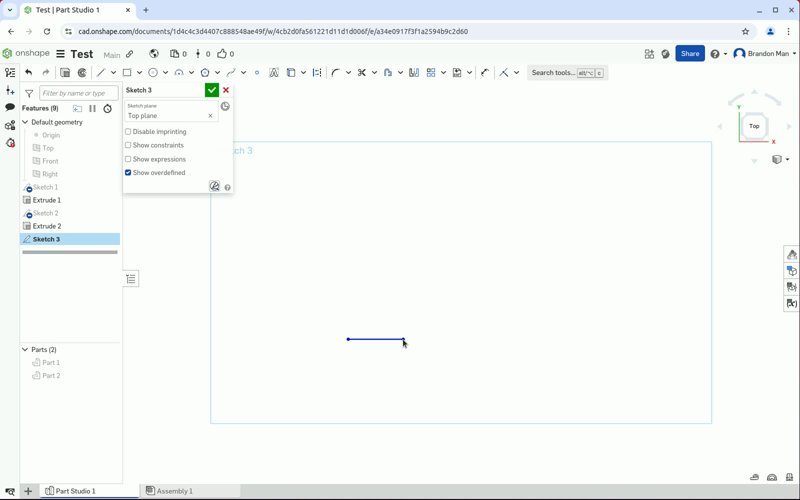
mouse_move(403, 339)
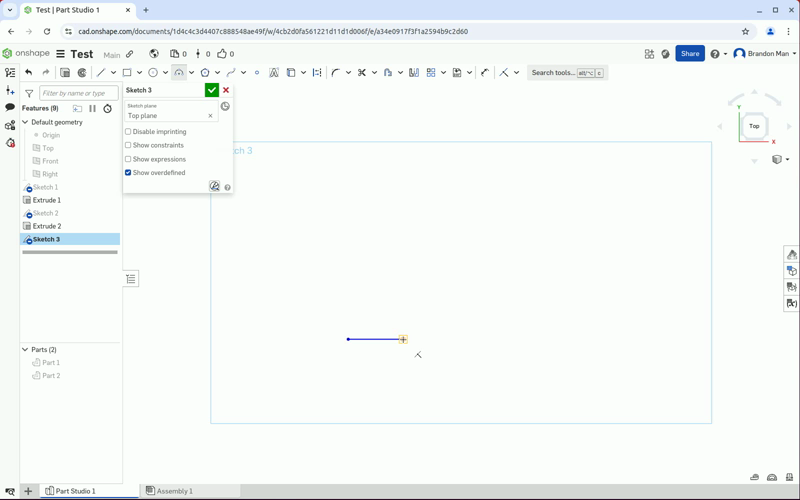
click(403, 339)
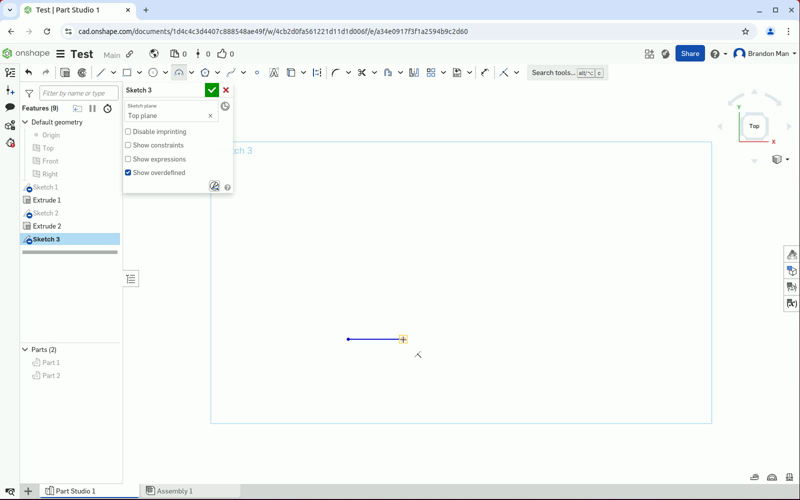
key_down(shift)
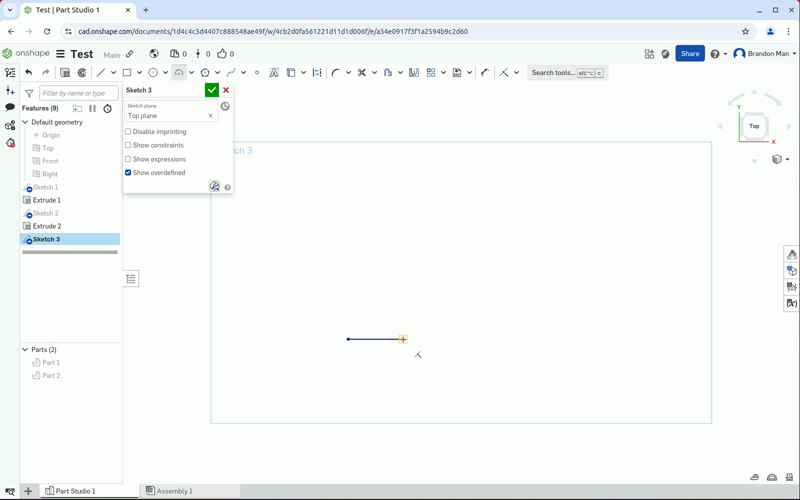
mouse_move(566, 332)
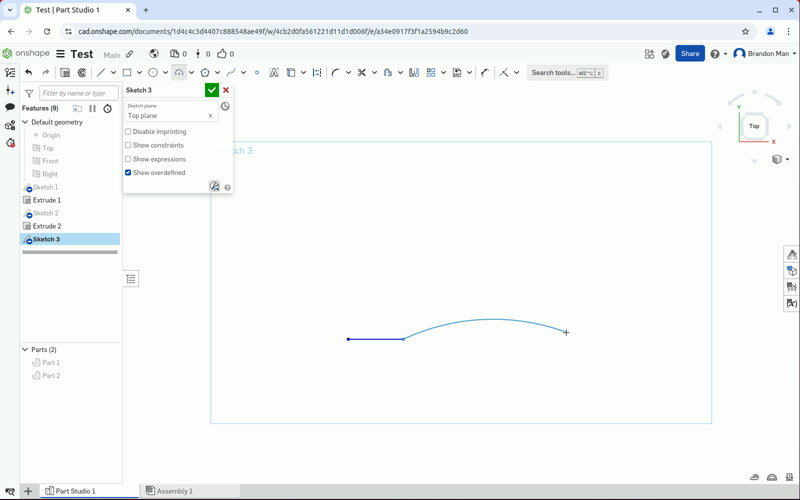
click(566, 332)
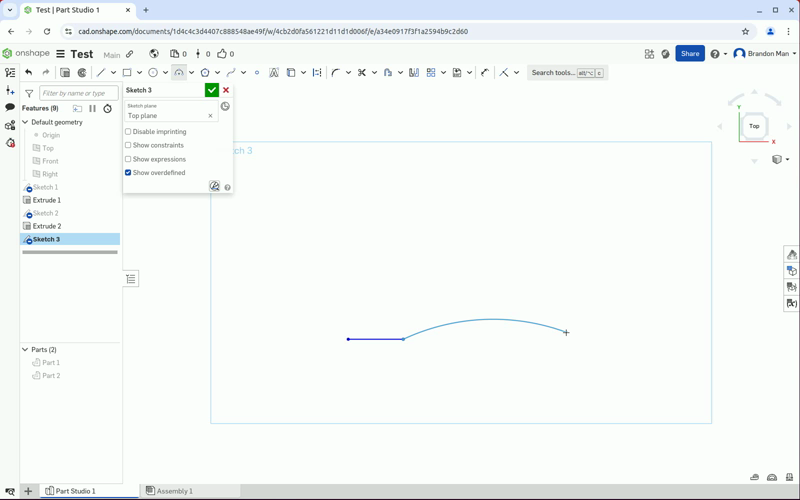
mouse_move(484, 336)
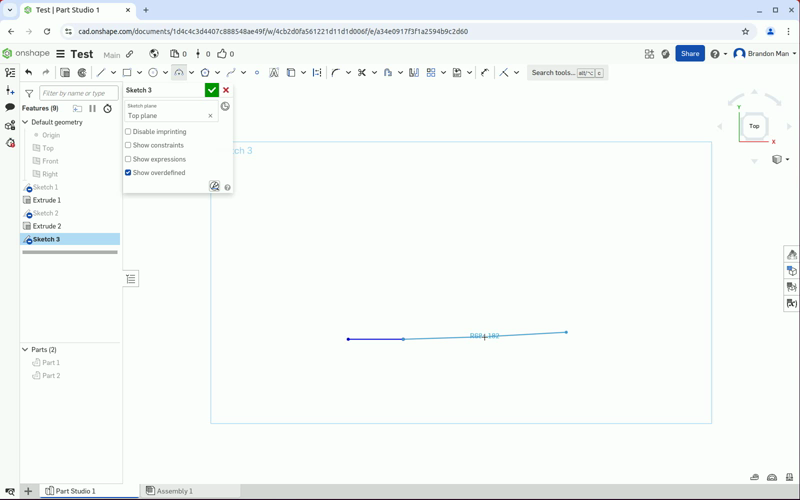
click(484, 336)
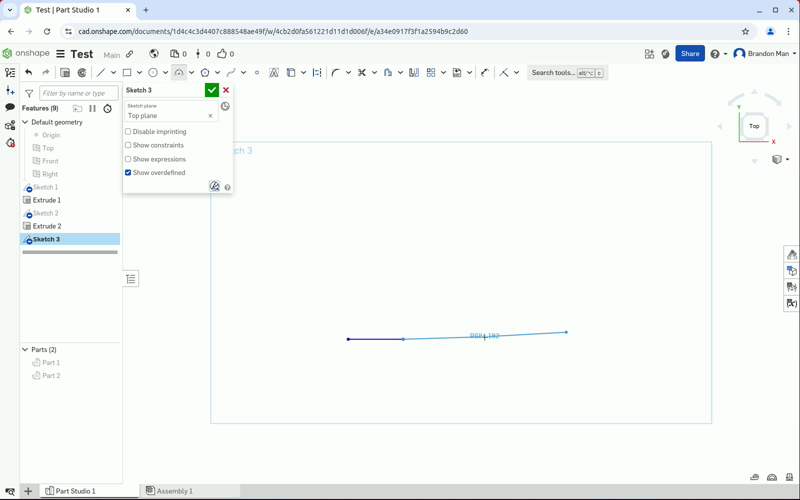
key_up(shift)
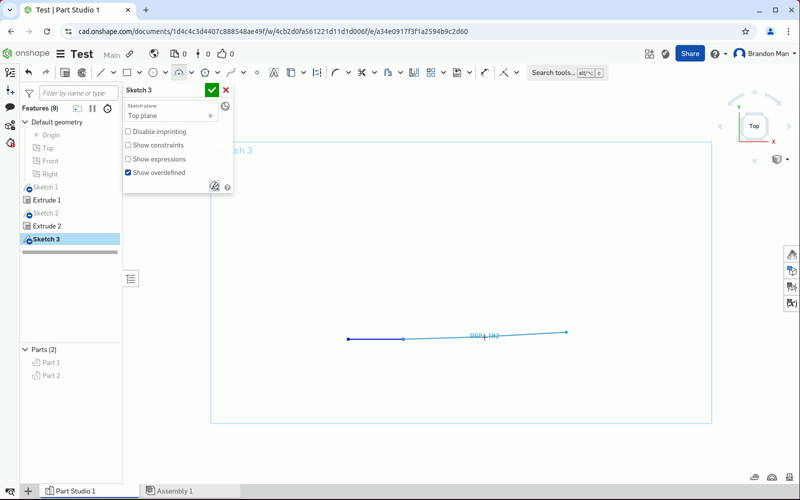
key(esc)
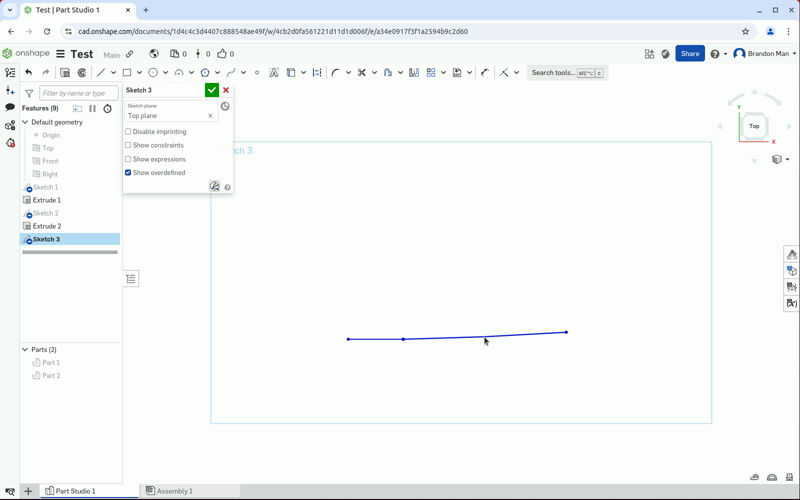
key(l)
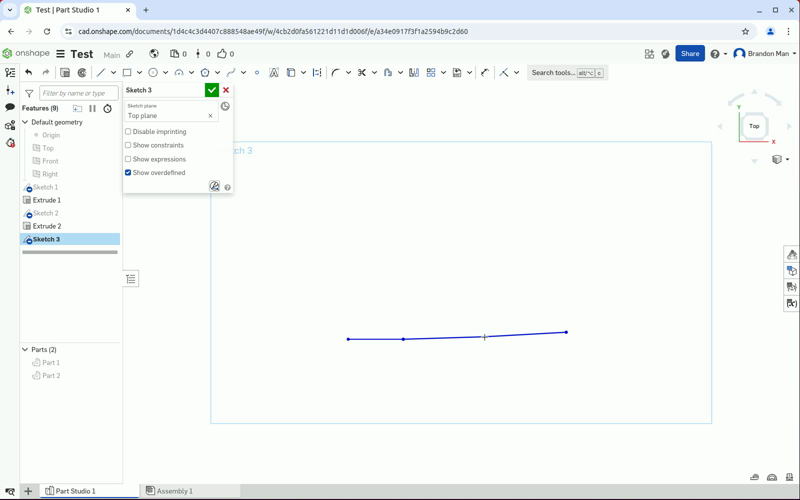
mouse_move(566, 332)
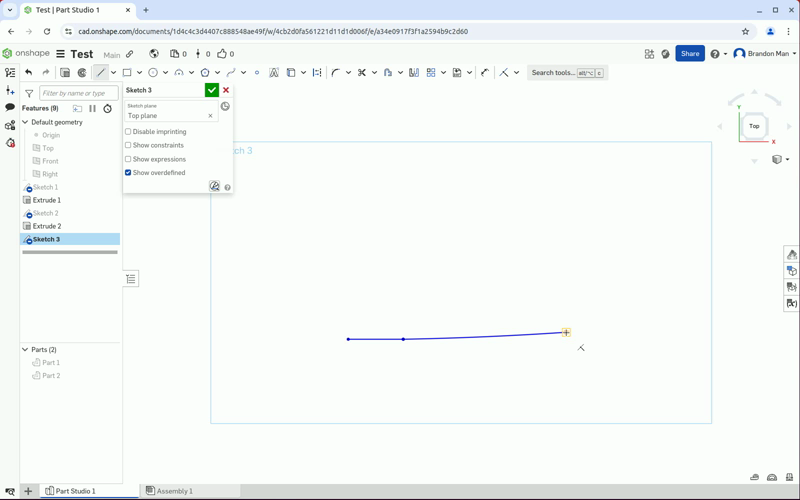
click(566, 332)
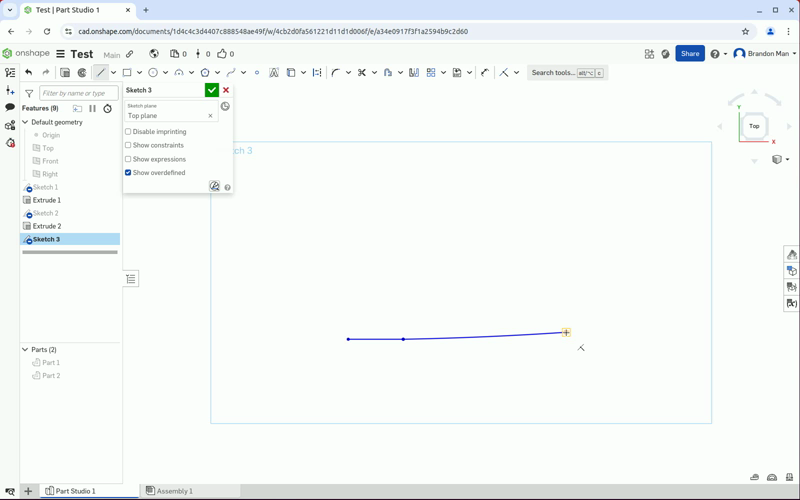
key_down(shift)
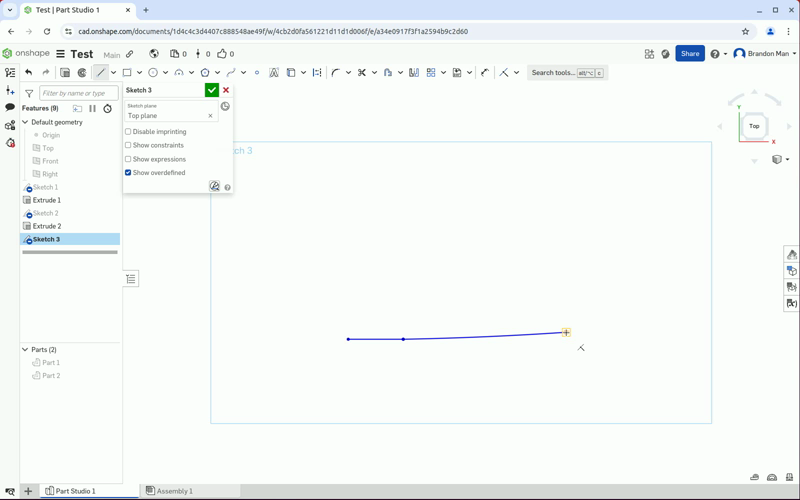
mouse_move(348, 339)
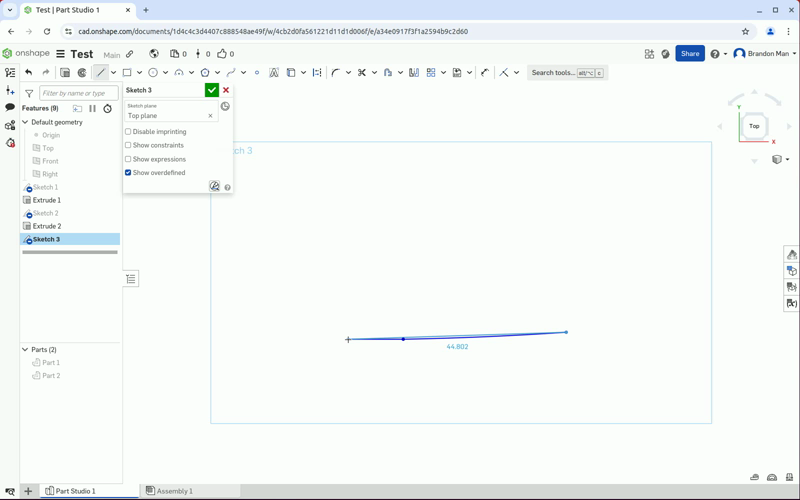
key_up(shift)
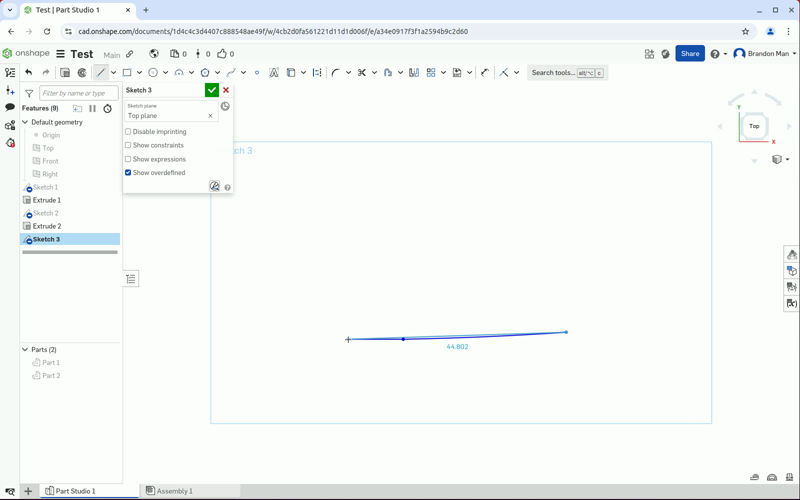
click(348, 339)
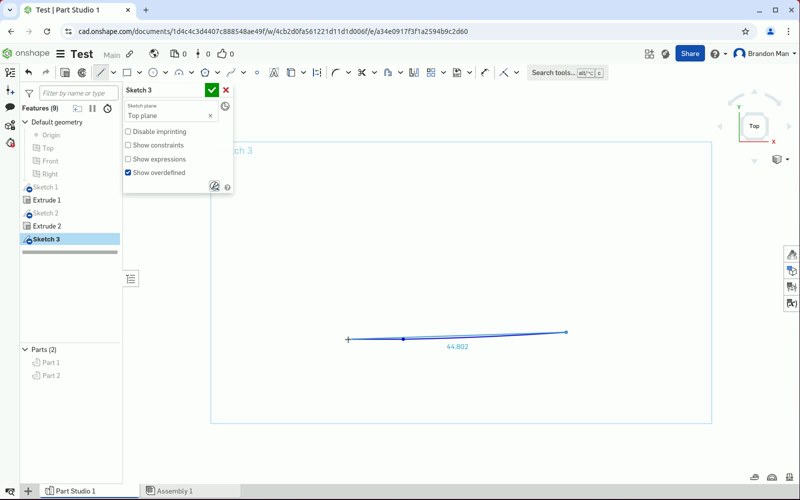
key(esc)
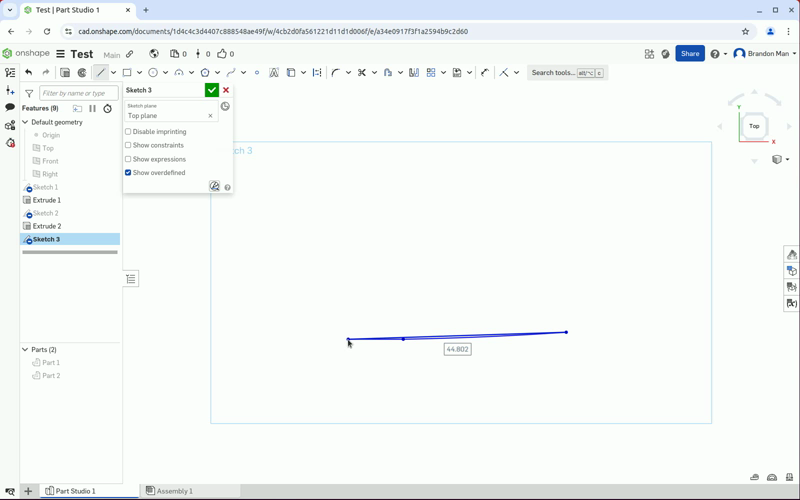
mouse_move(494, 335)
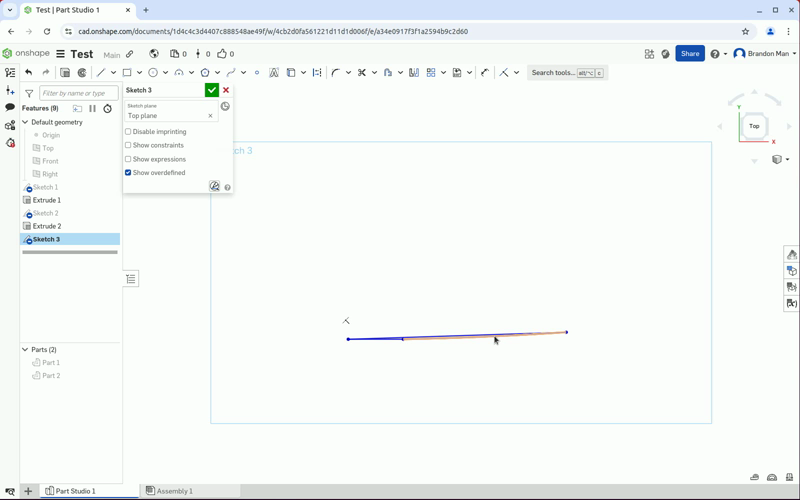
scroll(6)
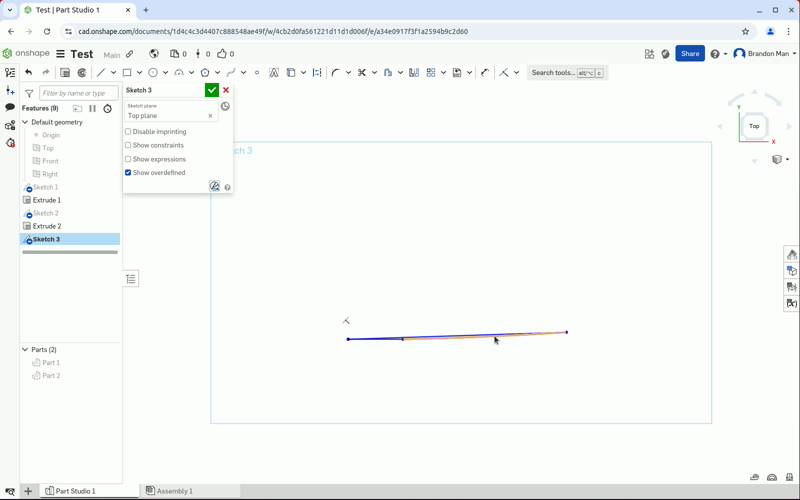
scroll(6)
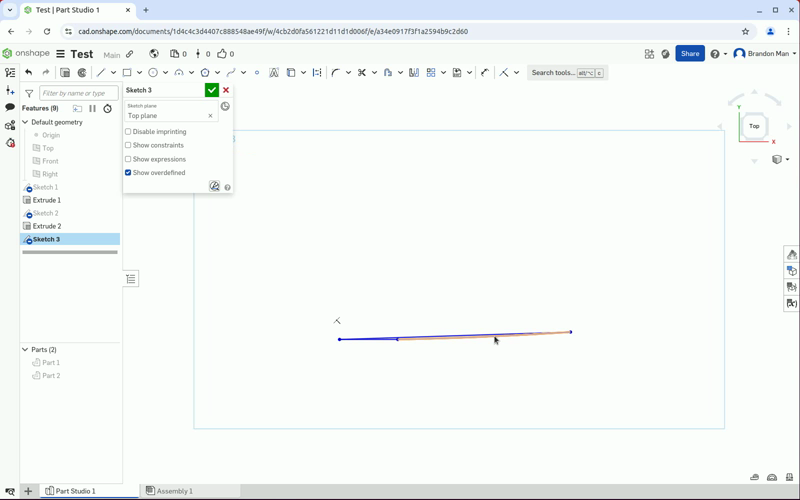
scroll(6)
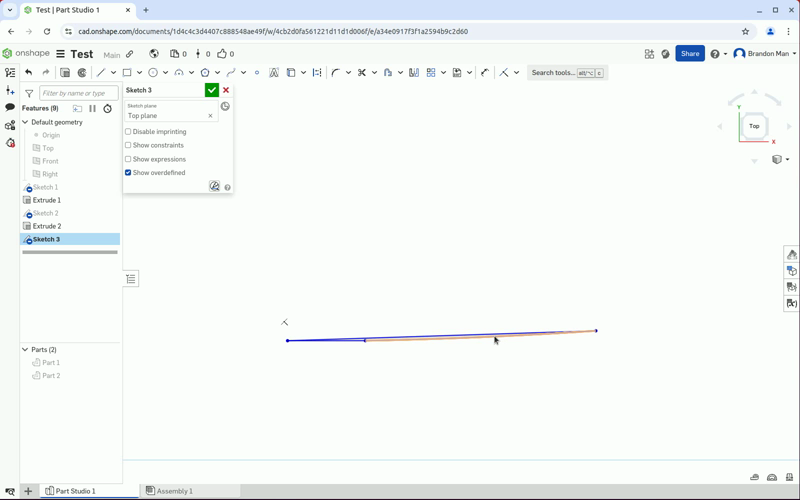
scroll(6)
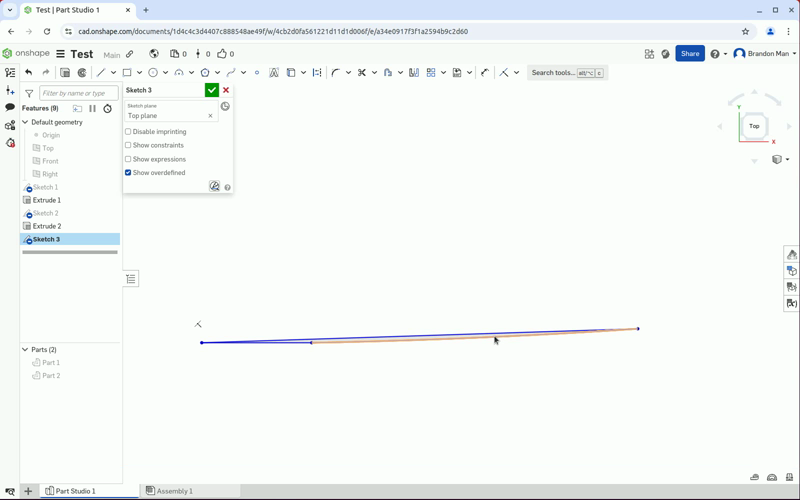
scroll(6)
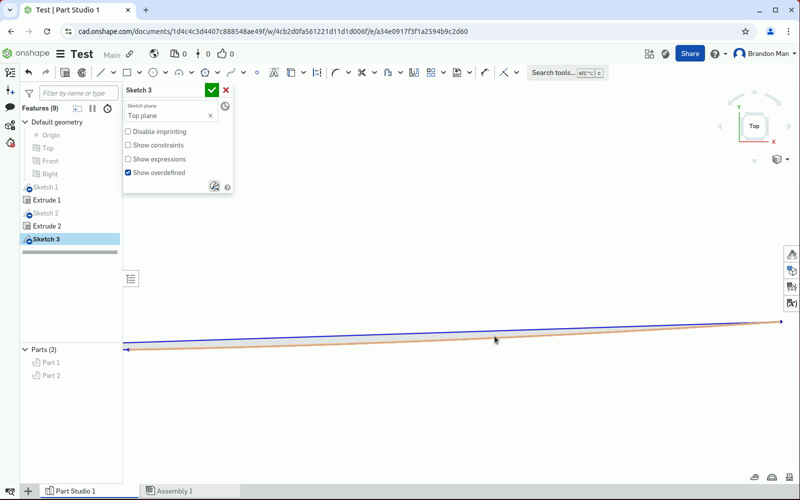
scroll(6)
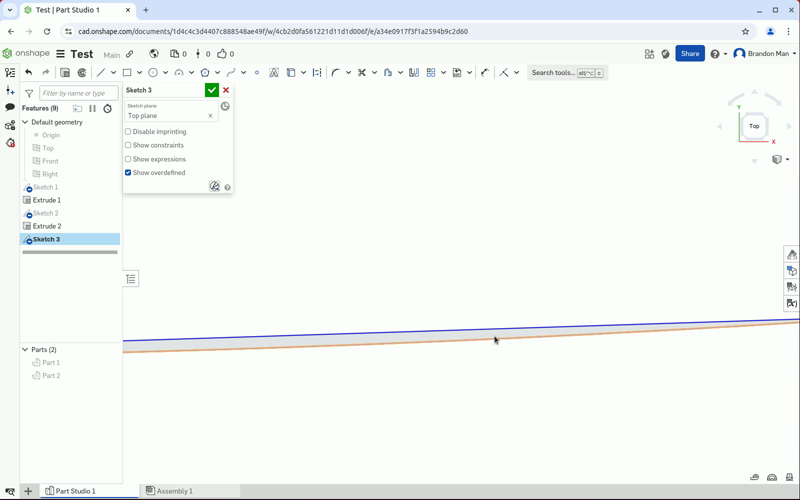
scroll(6)
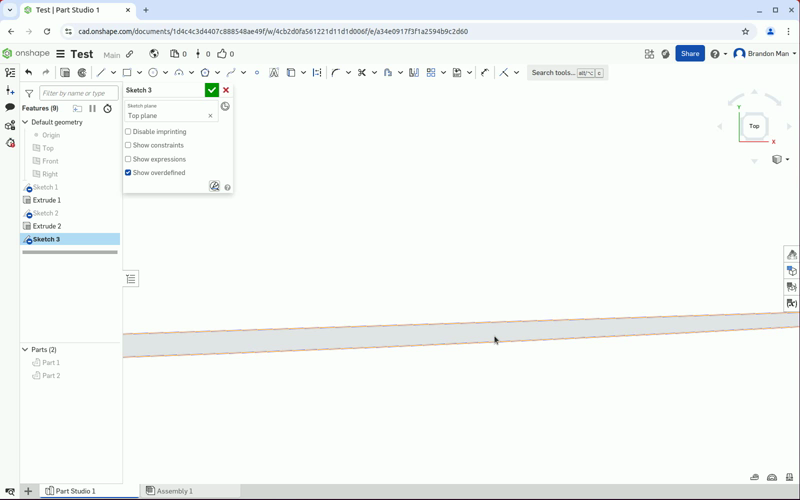
click(494, 335)
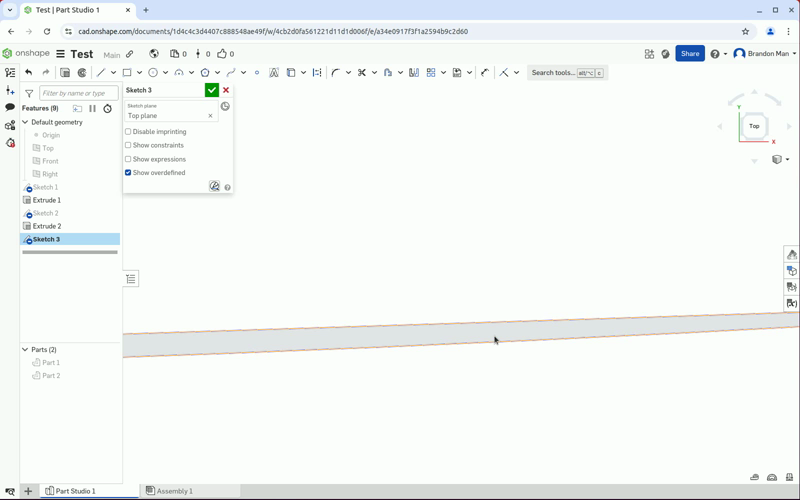
scroll(-6)
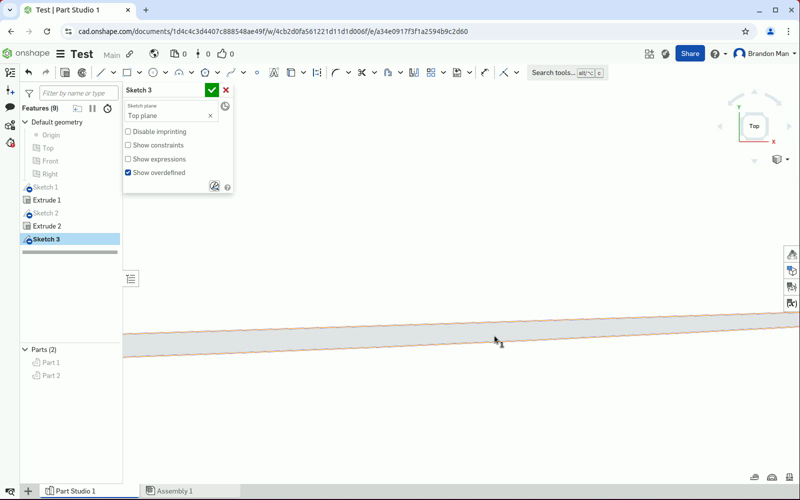
scroll(-6)
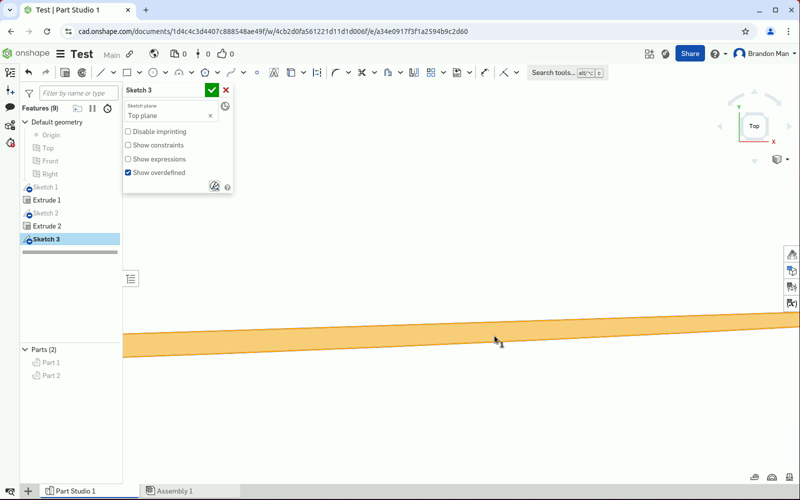
scroll(-6)
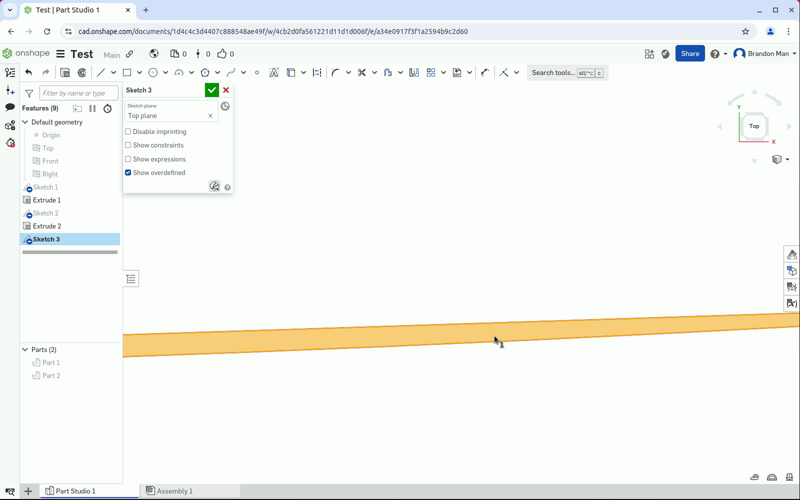
scroll(-6)
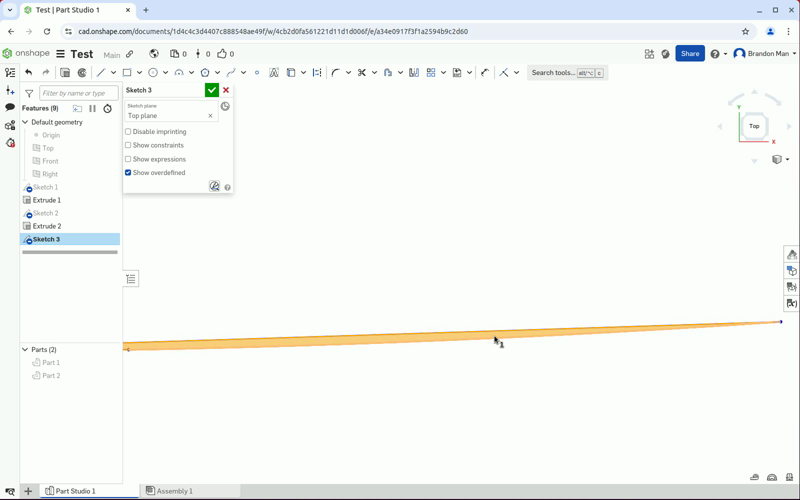
scroll(-6)
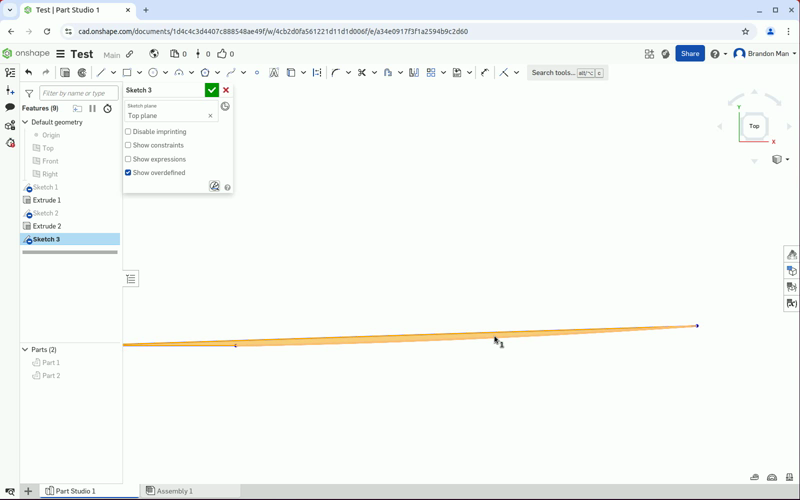
scroll(-6)
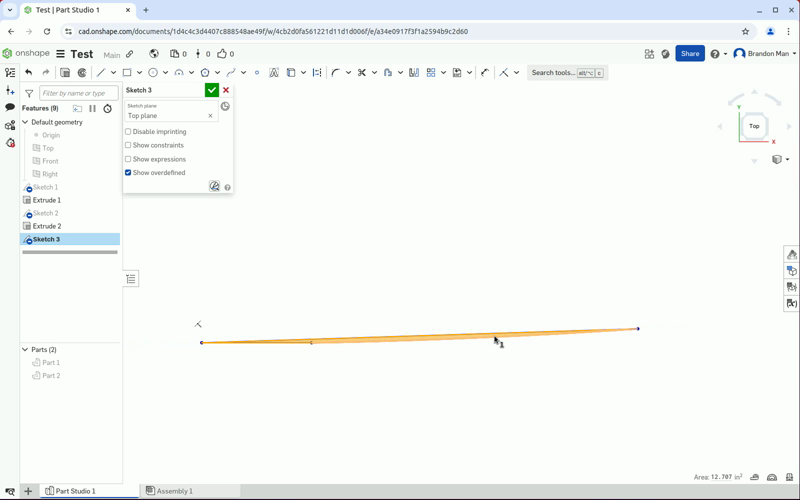
scroll(-6)
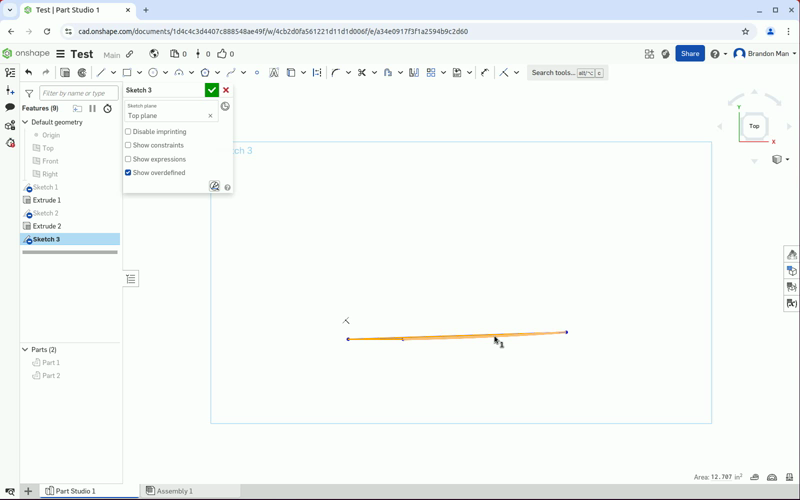
mouse_move(73, 352)
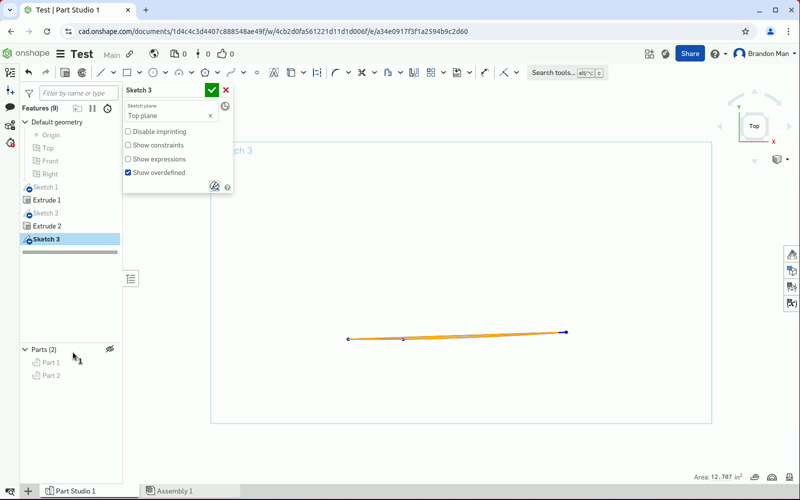
key(shift+y)
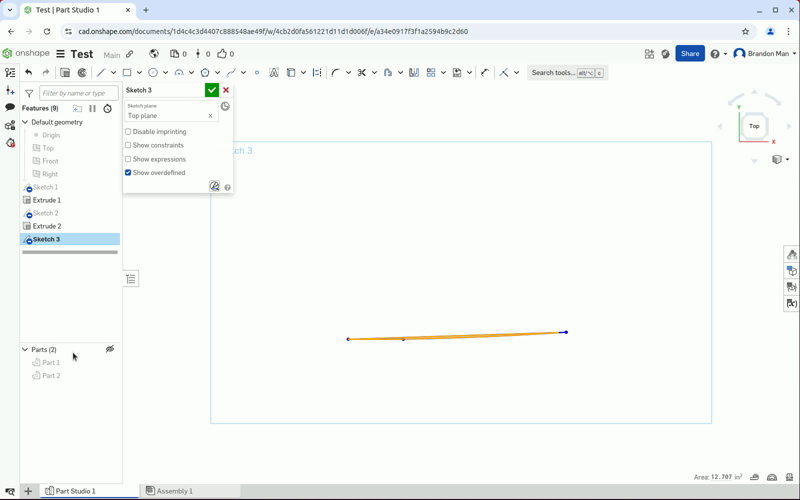
key(shift+e)
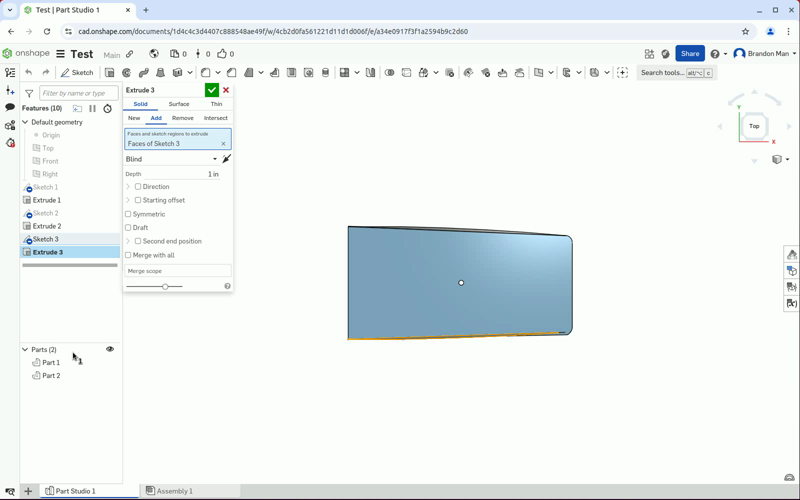
mouse_move(143, 106)
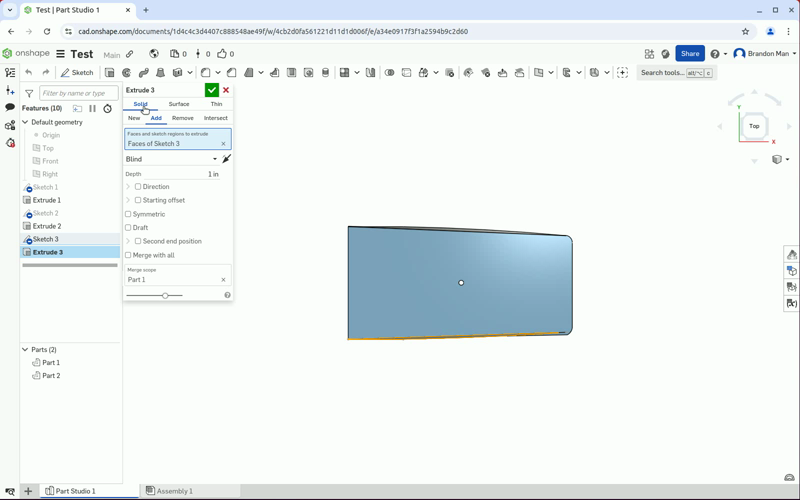
click(143, 106)
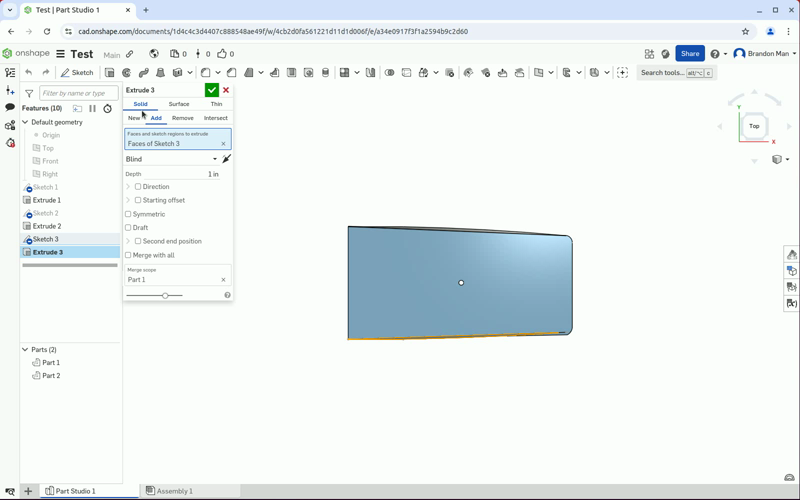
mouse_move(137, 120)
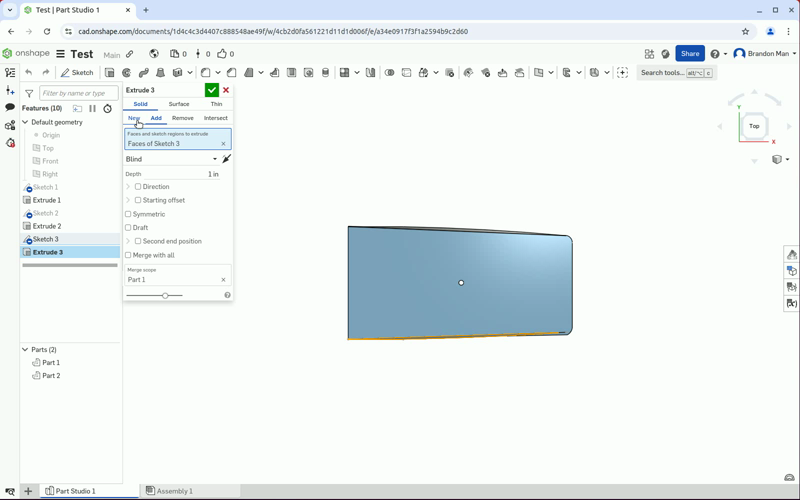
click(137, 120)
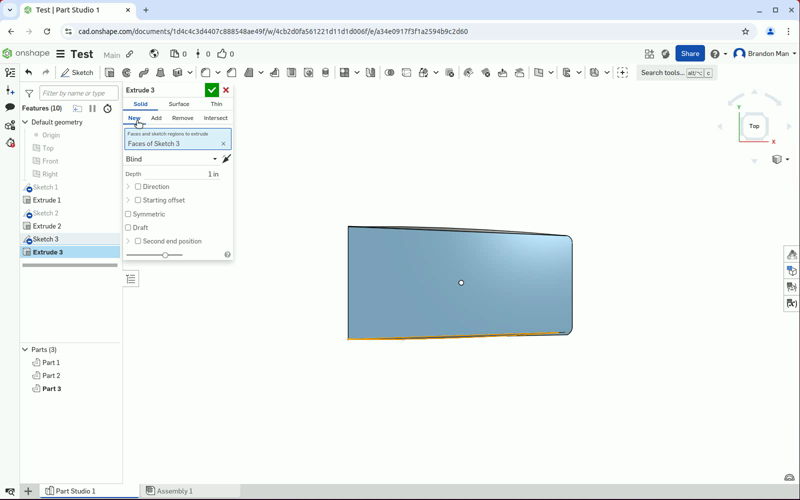
key(tab, 4)
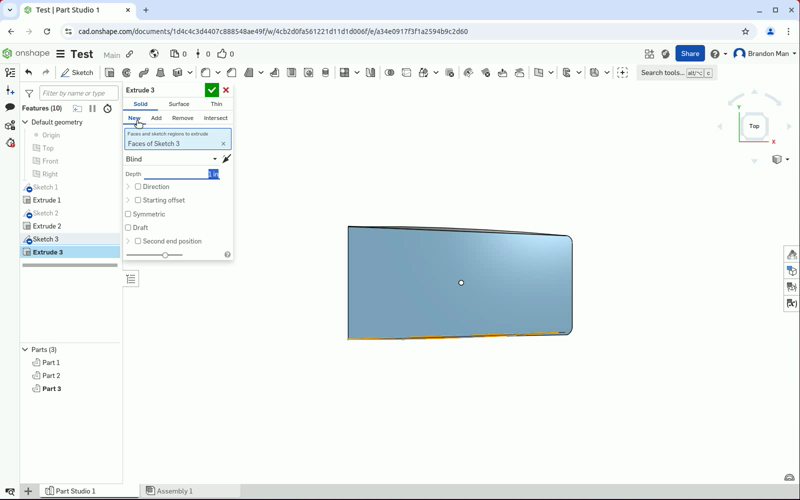
text(0.481)
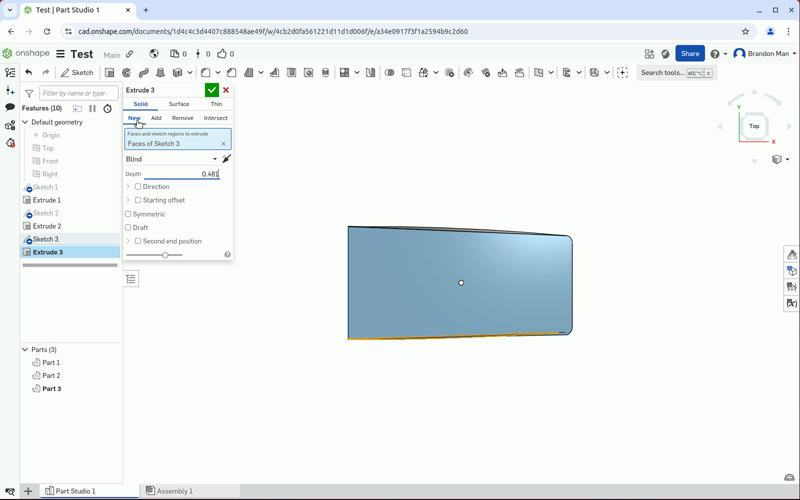
key(enter)
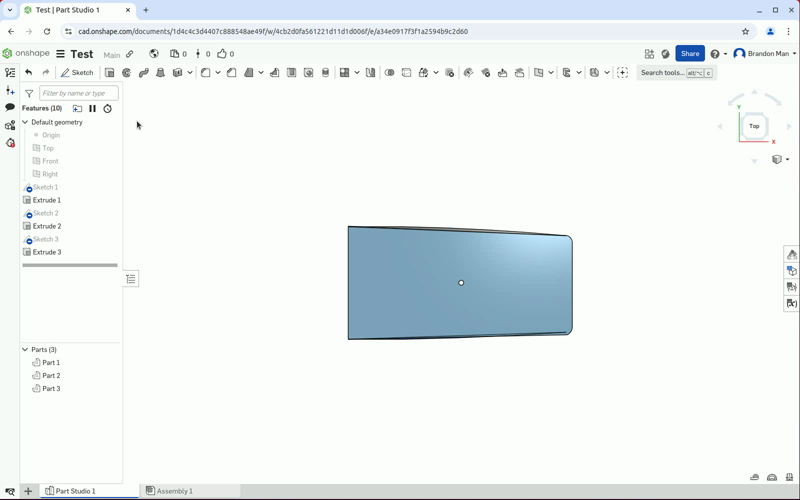
key(shift+h)
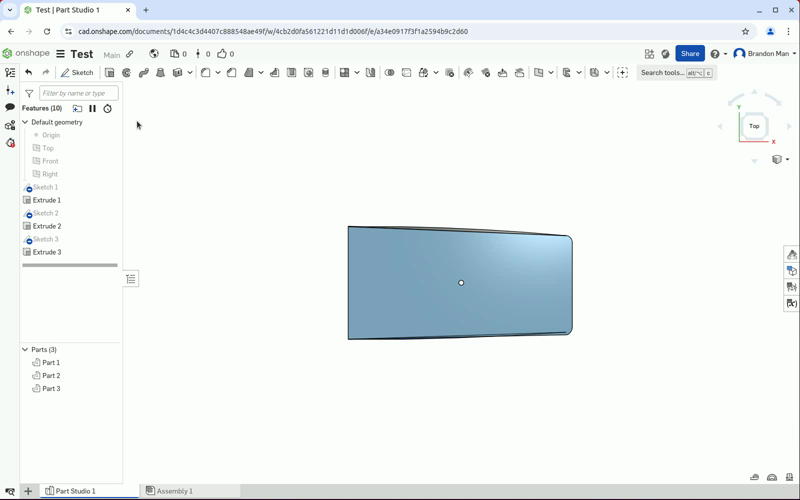
key(shift+h)
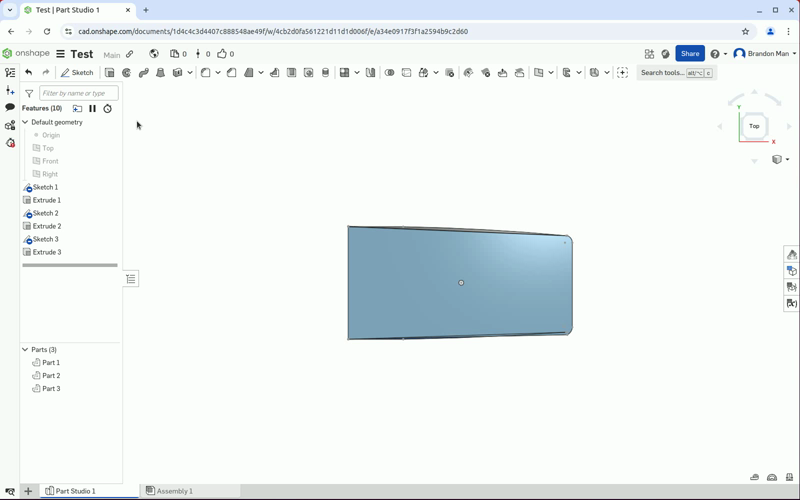
key(shift+7)
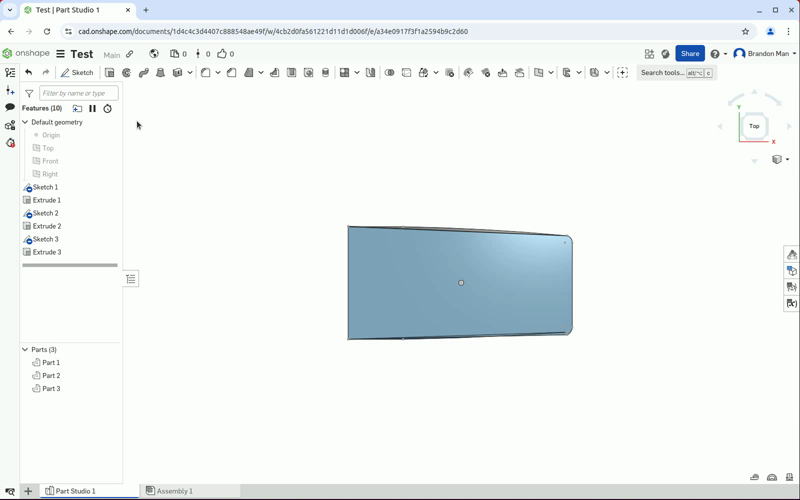
key(up, 3)
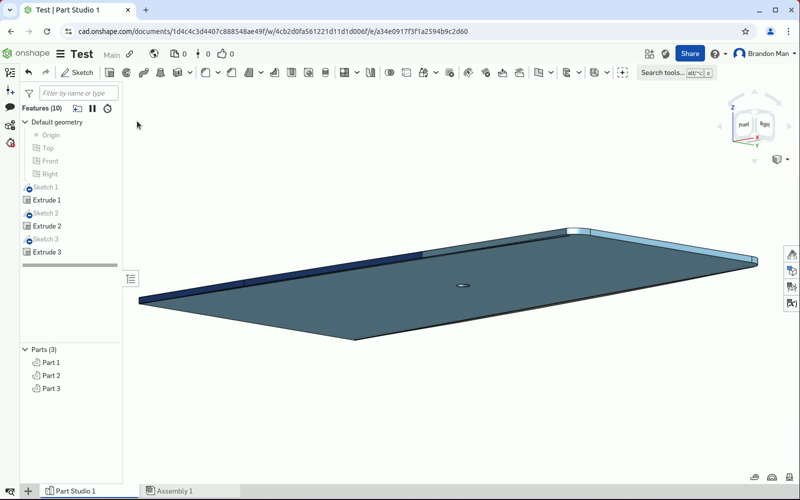
key(left, 3)
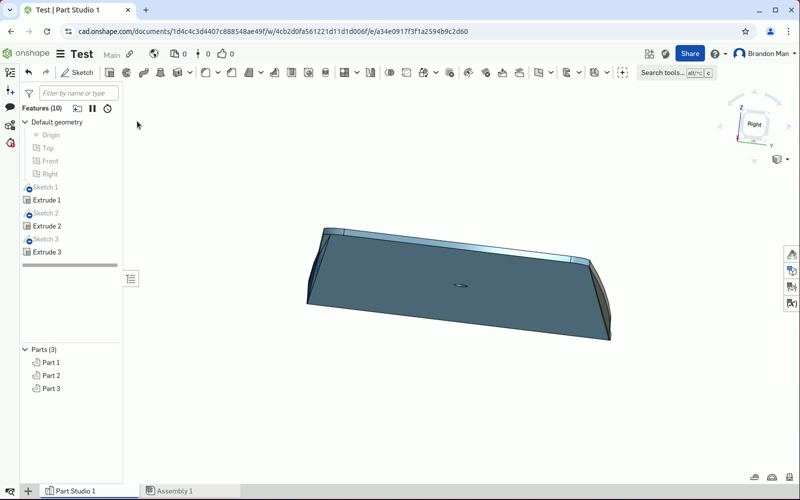
key(right, 3)
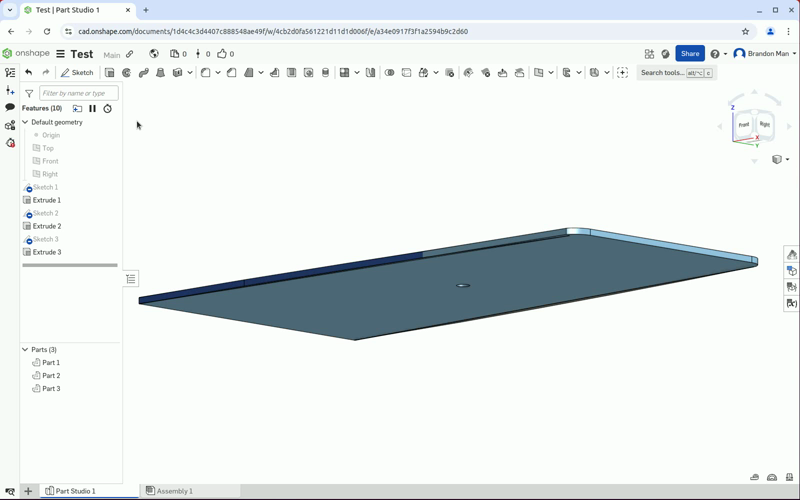
key(down, 3)
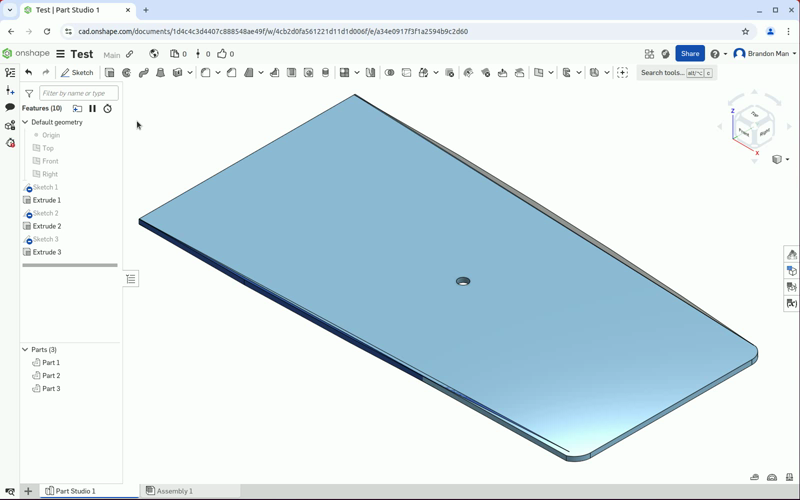
mouse_move(73, 189)
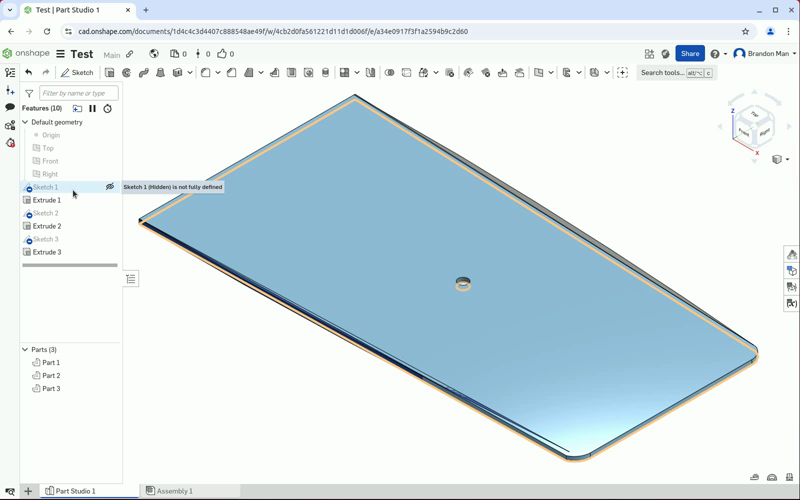
click(73, 189)